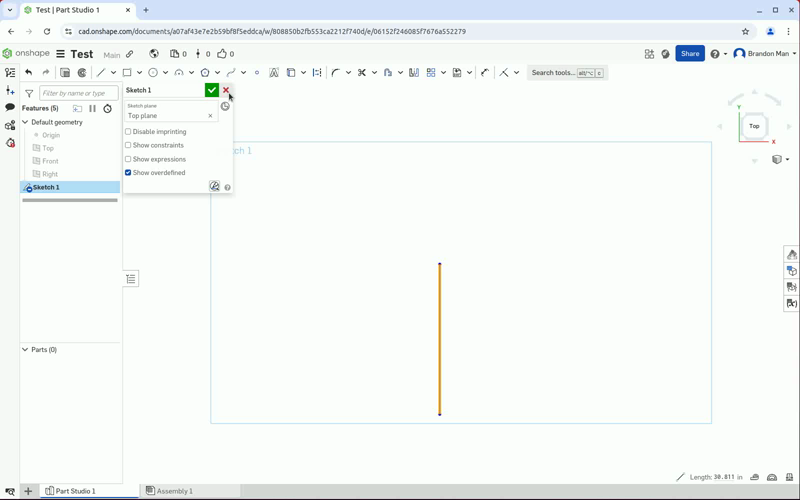
key(shift+h)
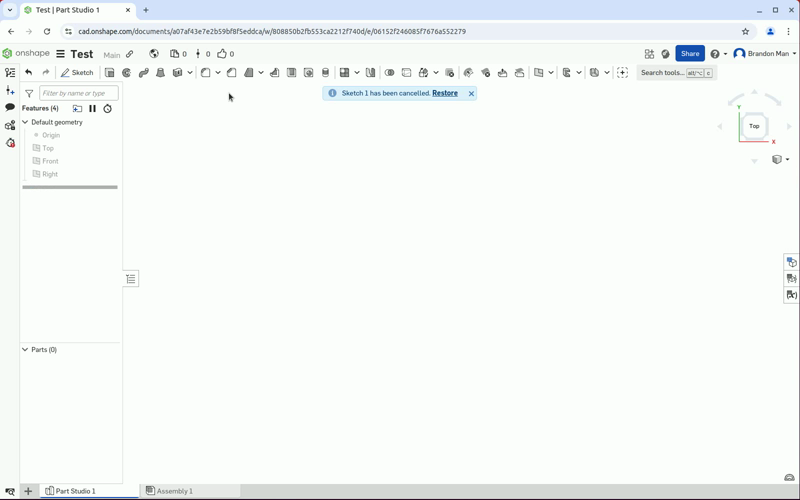
mouse_move(73, 352)
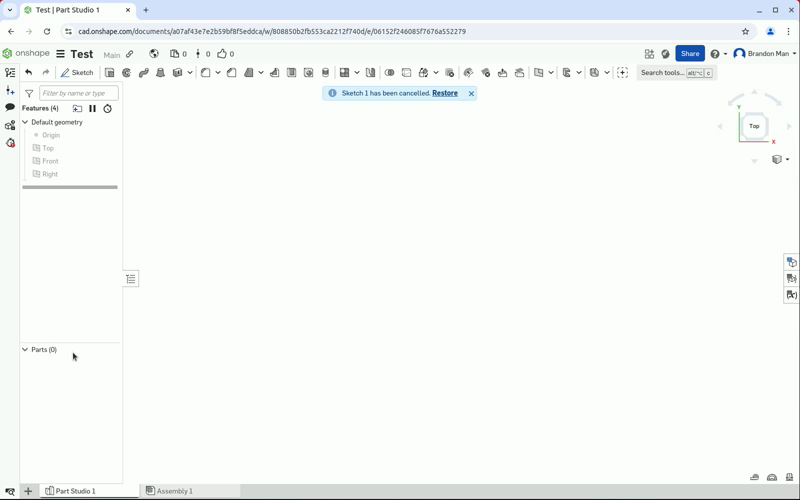
key(y)
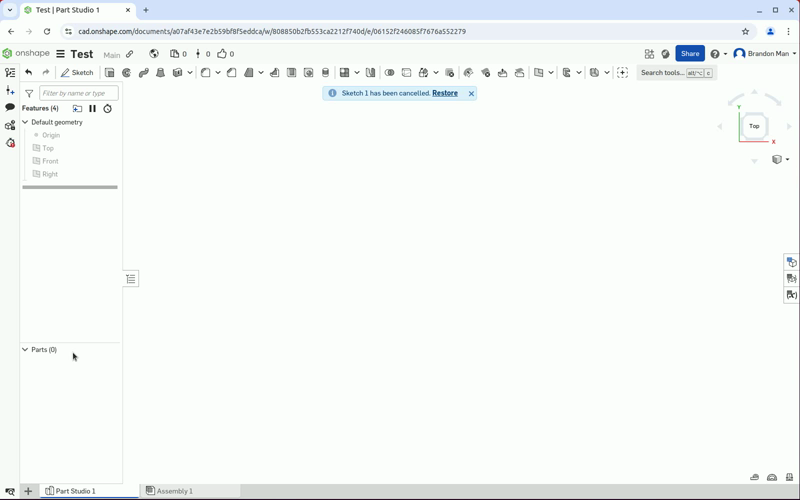
key(shift+p)
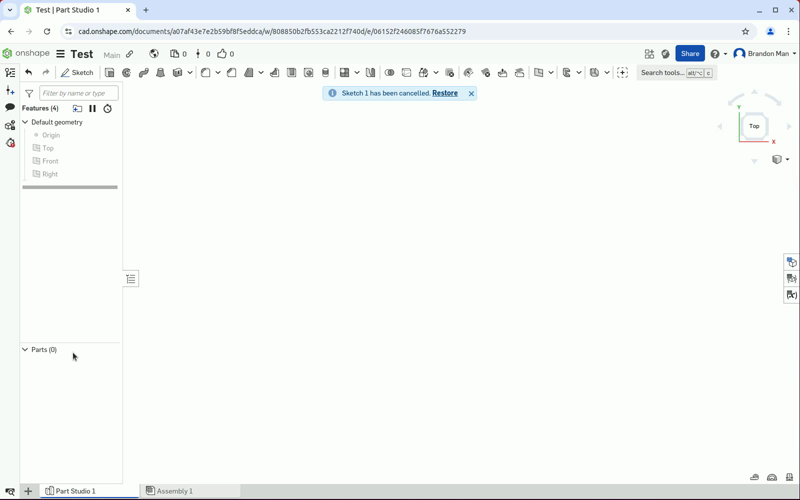
key(space)
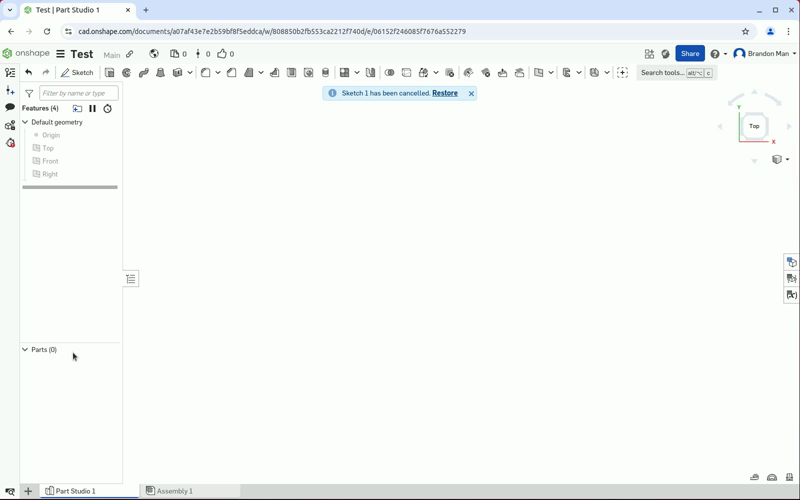
key_down(shift)
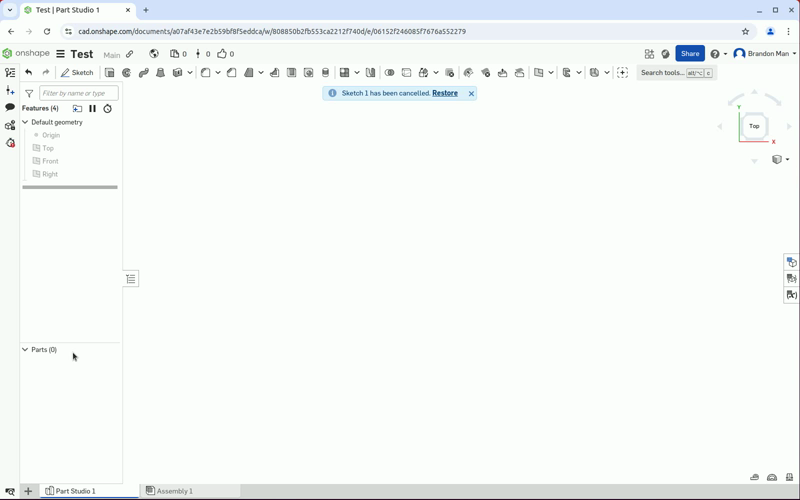
key(up)
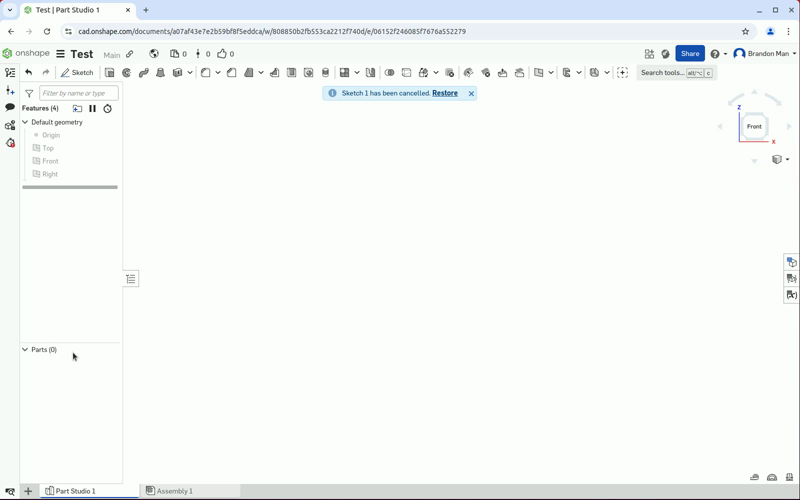
key_up(shift)
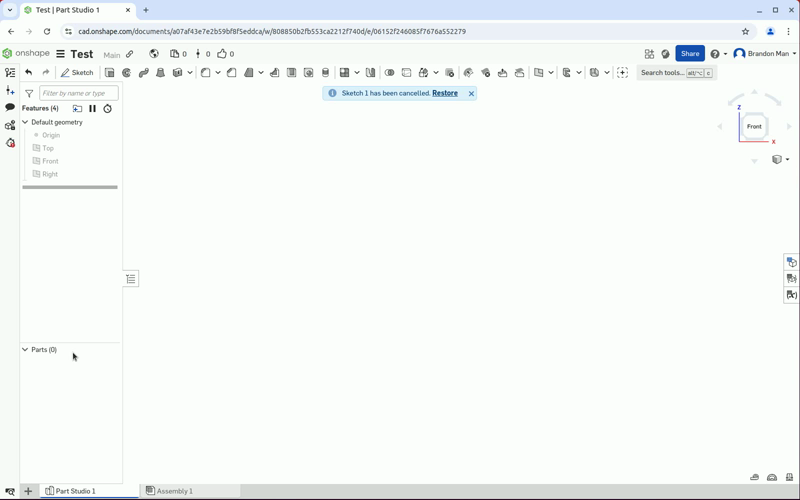
mouse_move(73, 352)
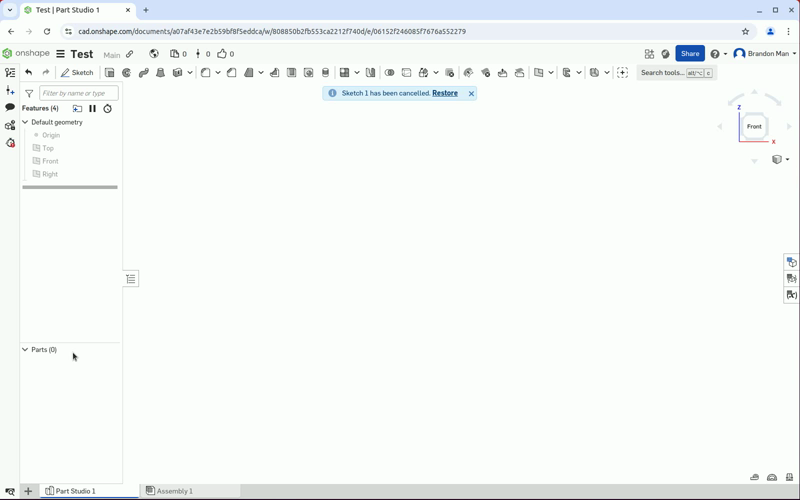
key(shift+y)
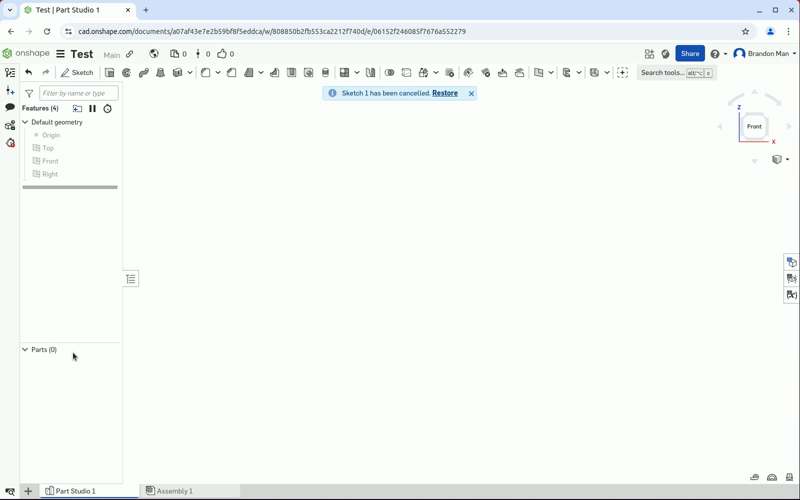
key(shift+s)
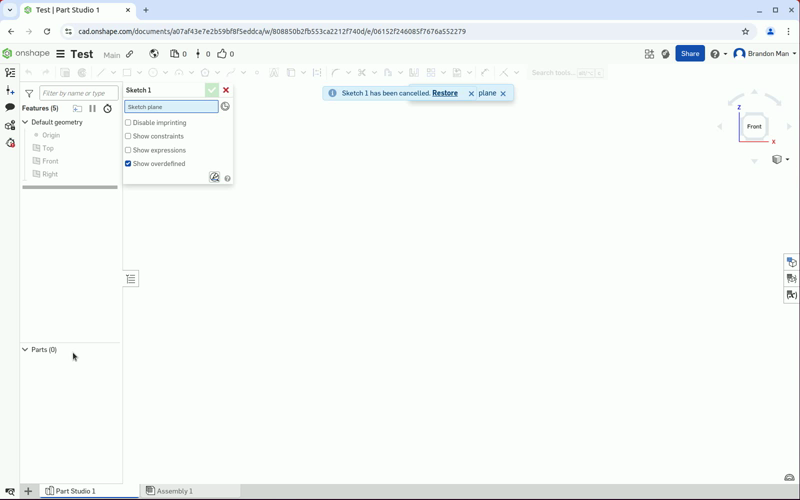
mouse_move(73, 163)
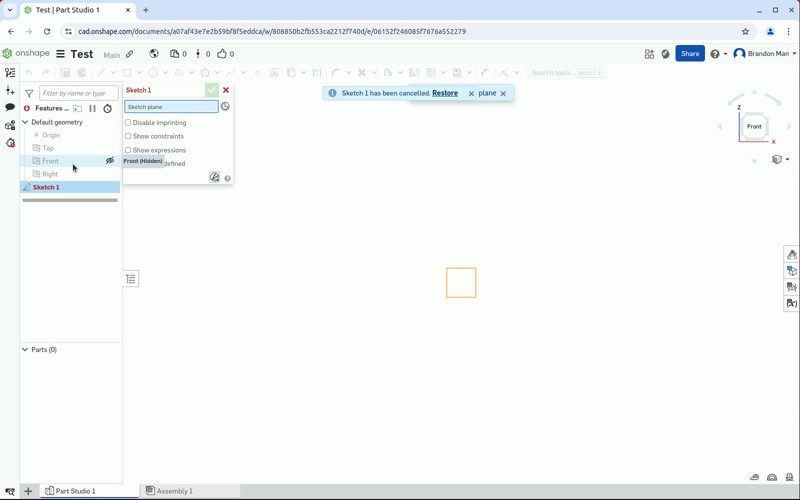
click(73, 163)
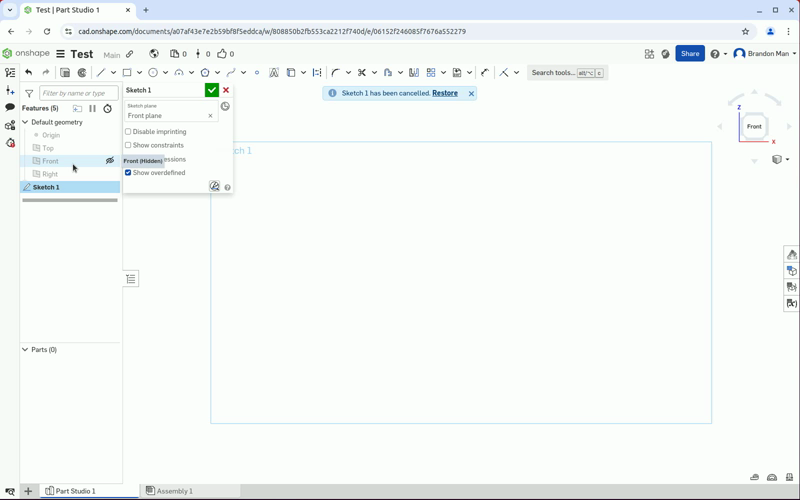
mouse_move(73, 352)
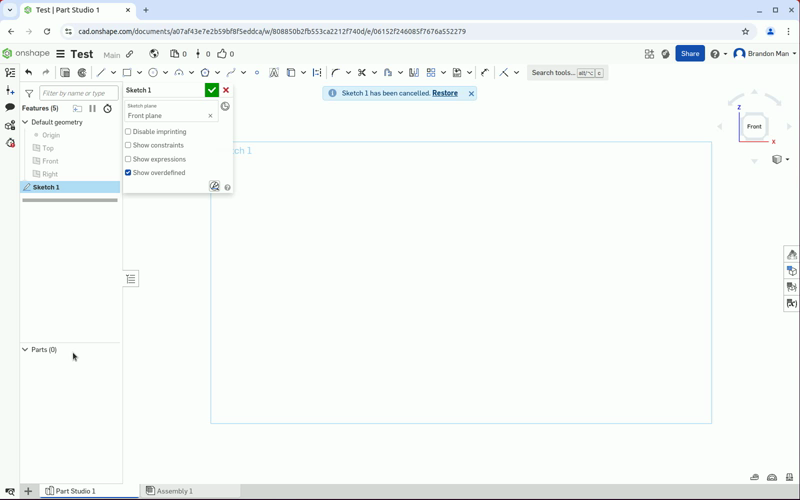
key(y)
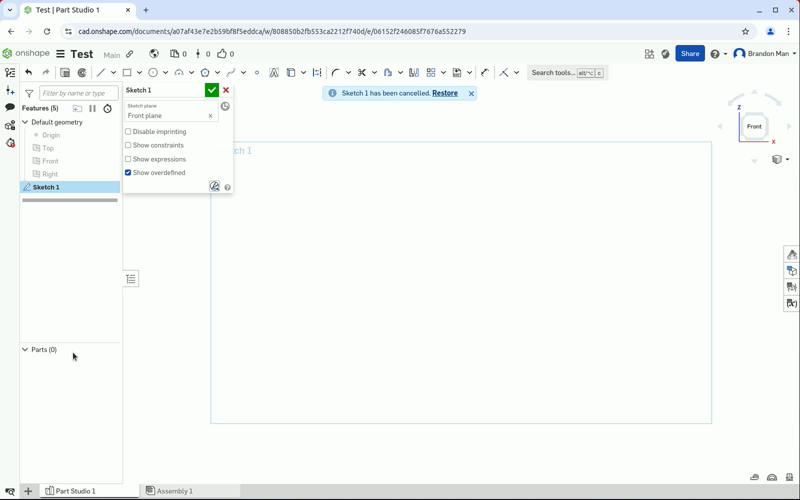
key(l)
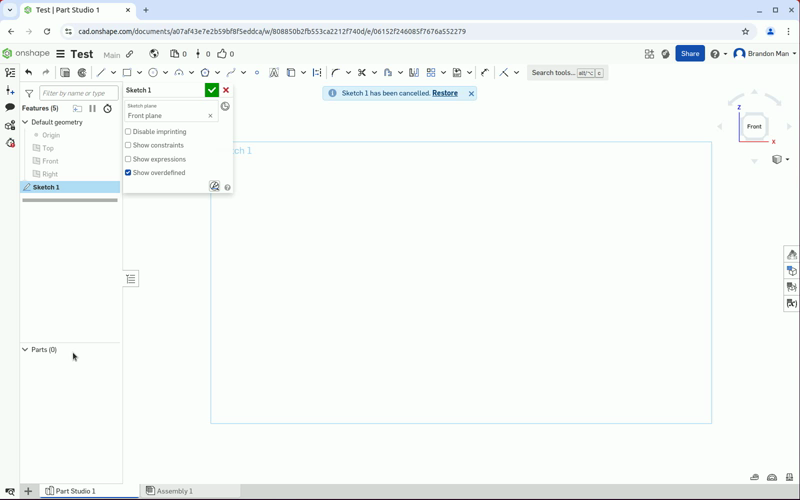
key_down(shift)
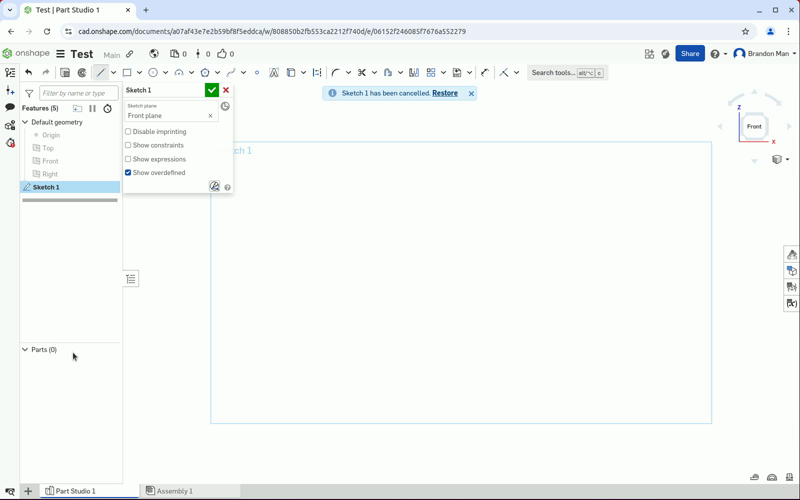
mouse_move(403, 282)
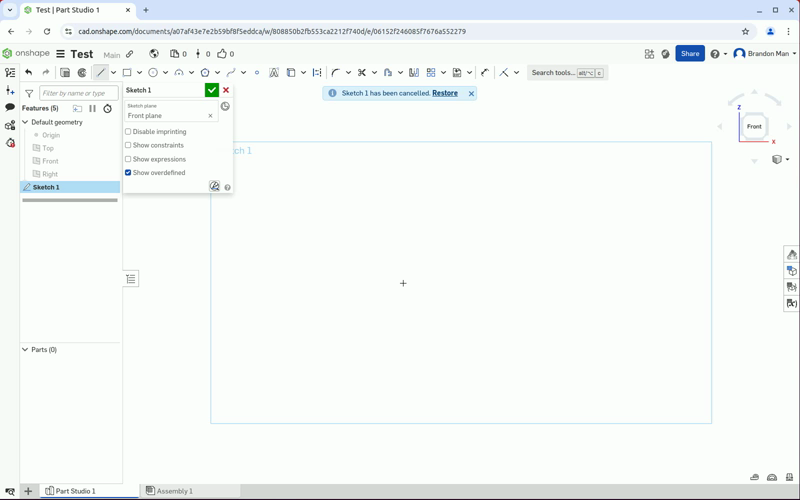
click(403, 282)
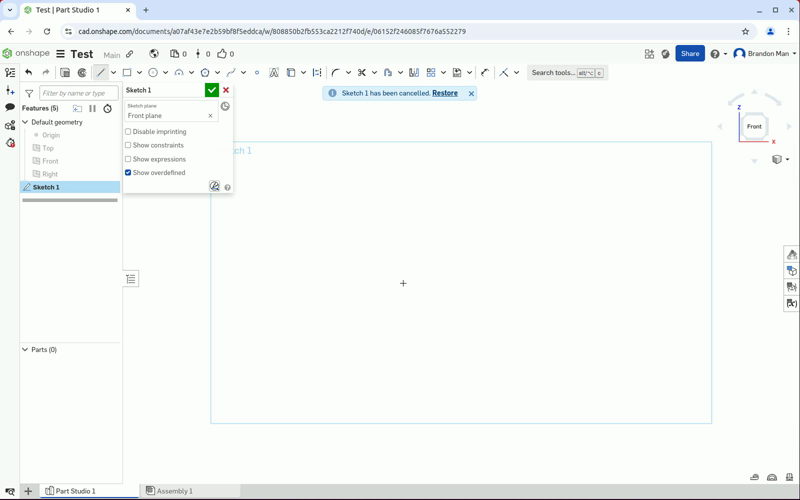
key_up(shift)
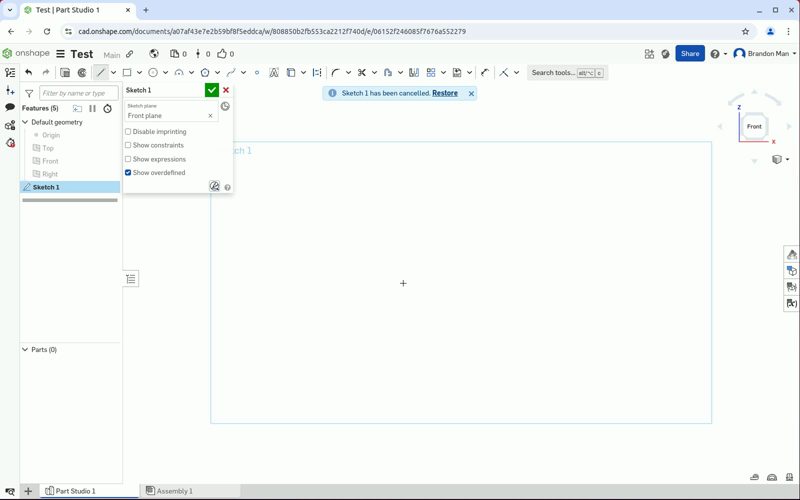
key_down(shift)
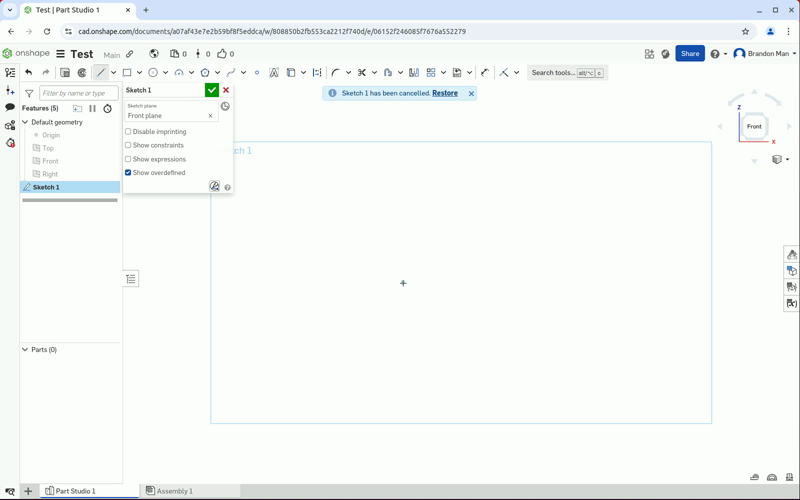
mouse_move(433, 282)
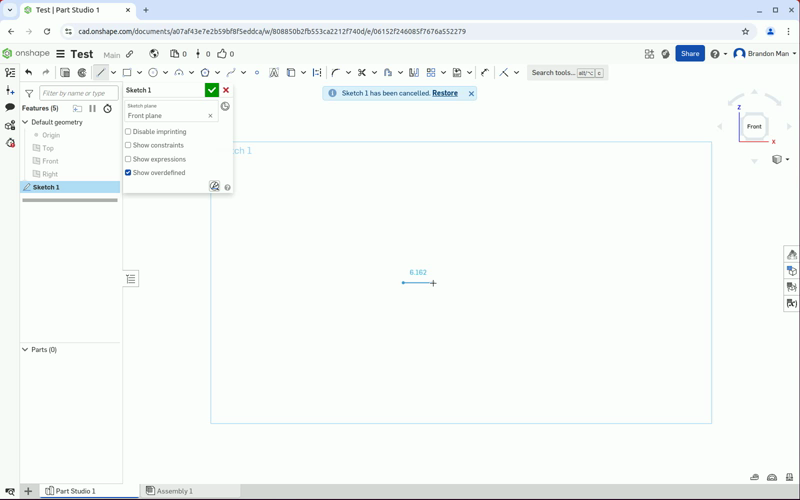
mouse_move(408, 282)
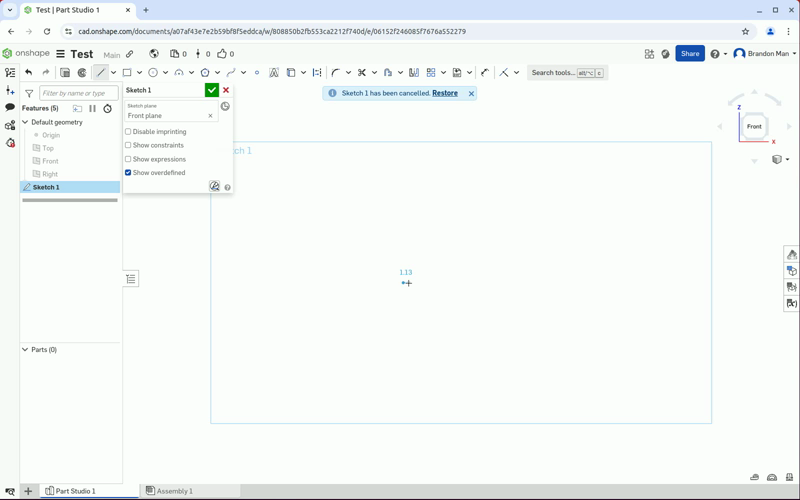
scroll(6)
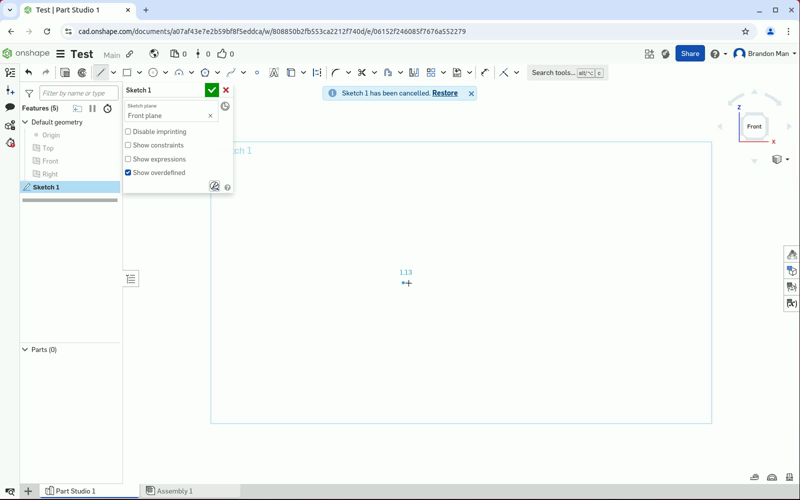
scroll(6)
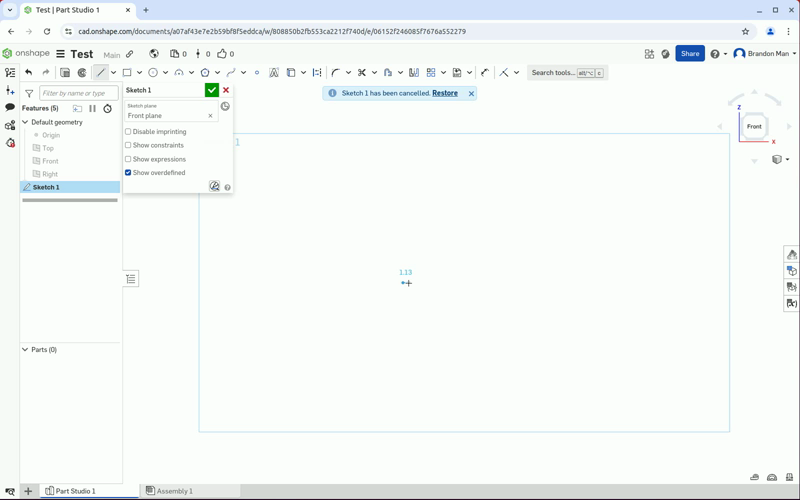
scroll(6)
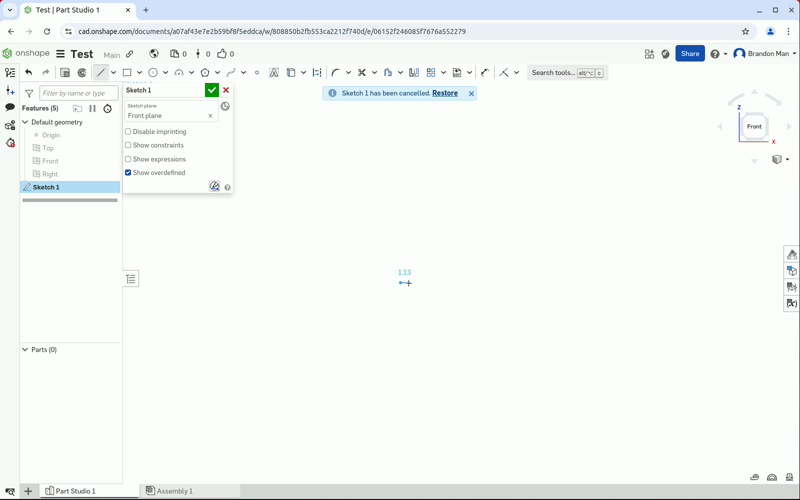
scroll(6)
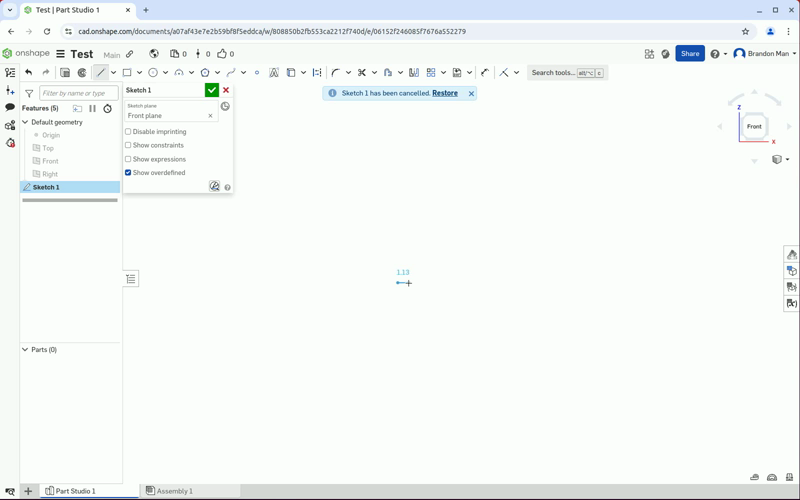
scroll(6)
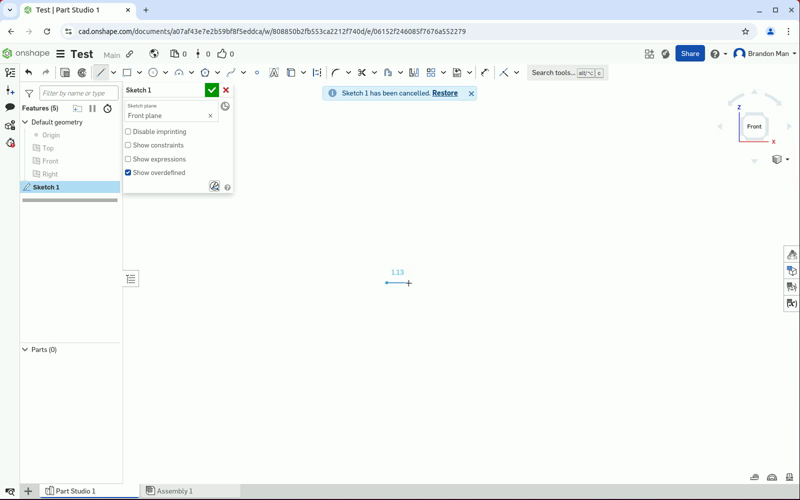
scroll(6)
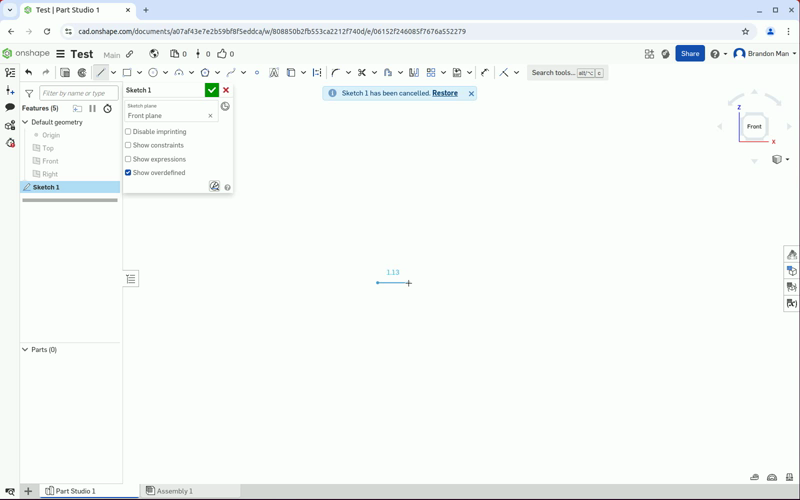
scroll(6)
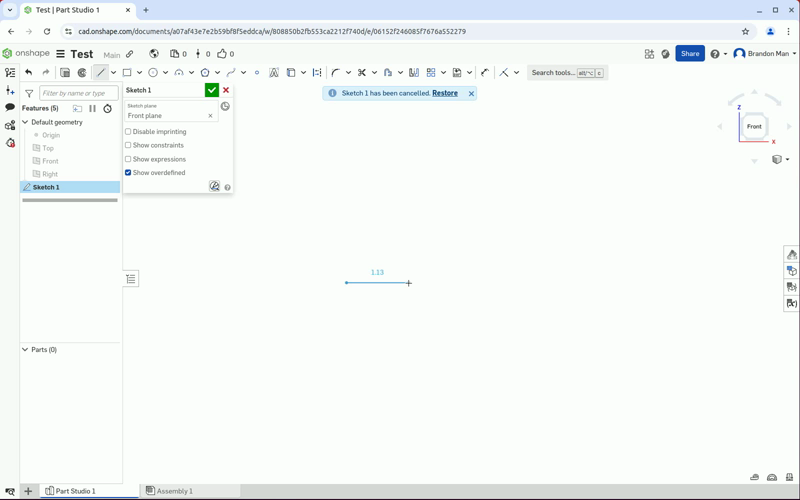
click(408, 282)
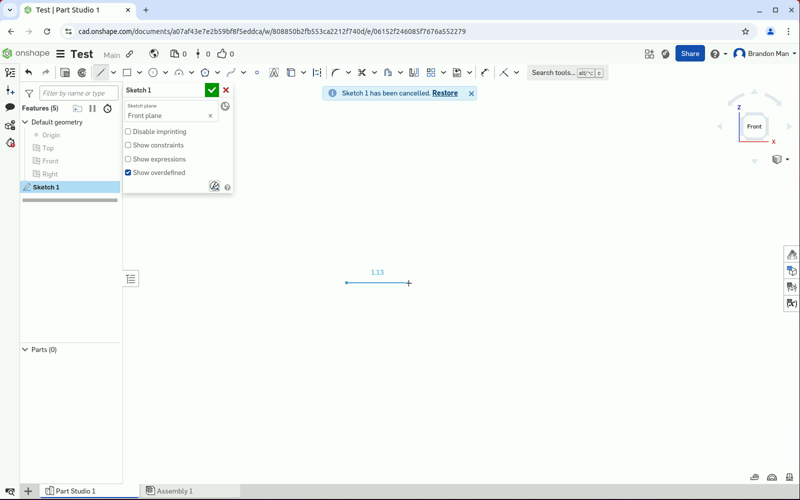
scroll(-6)
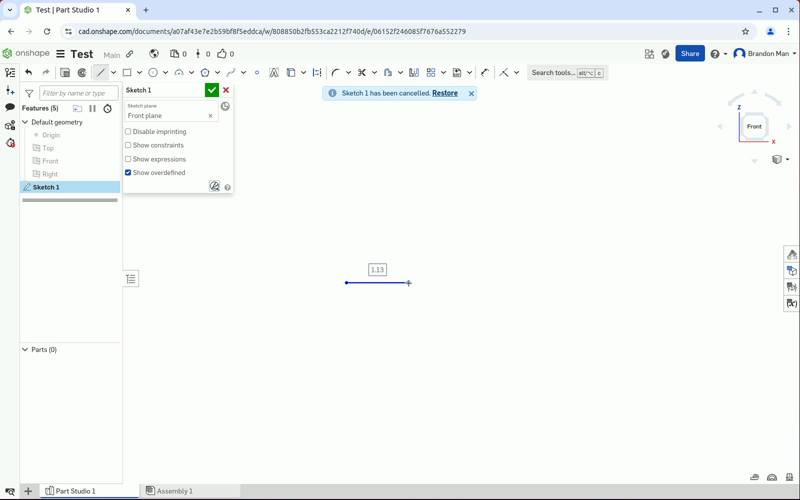
scroll(-6)
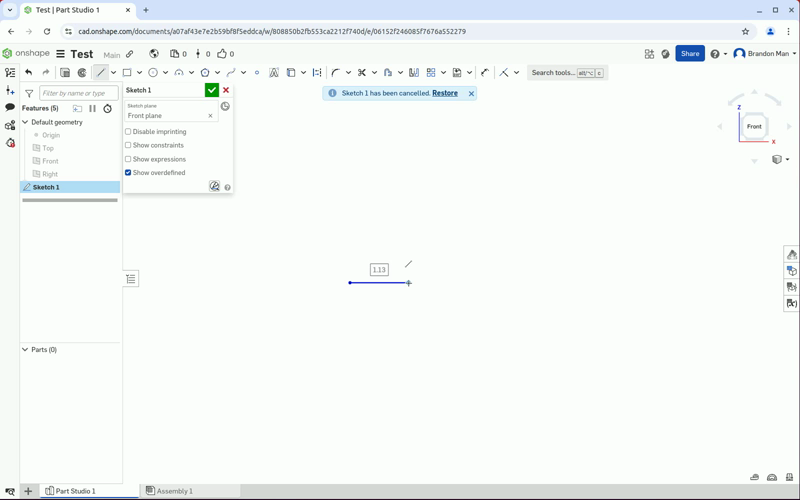
scroll(-6)
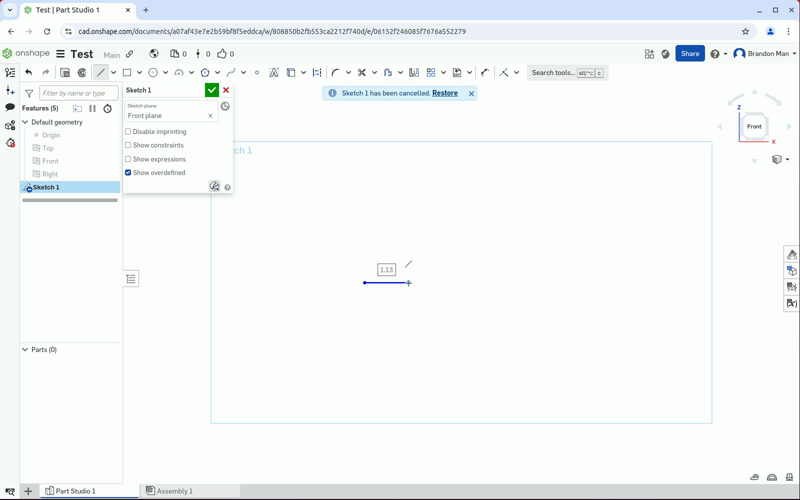
scroll(-6)
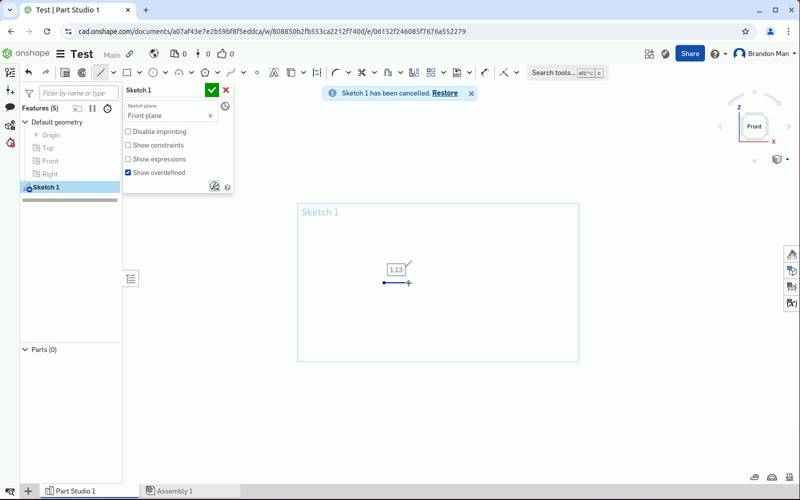
scroll(-6)
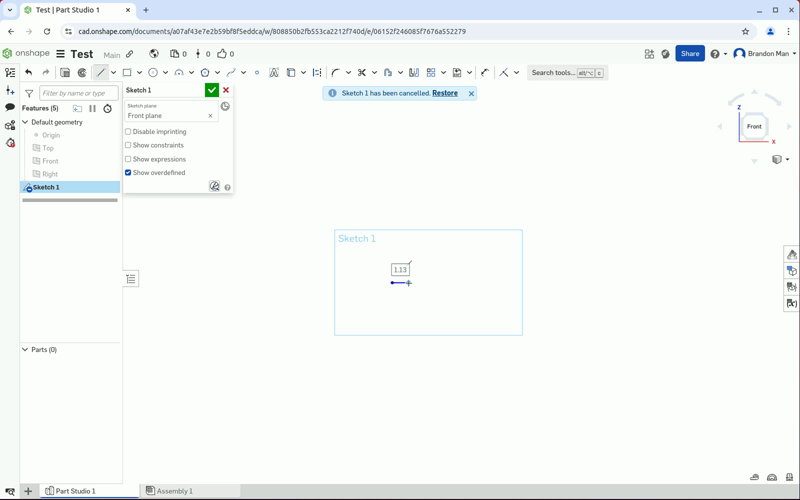
scroll(-6)
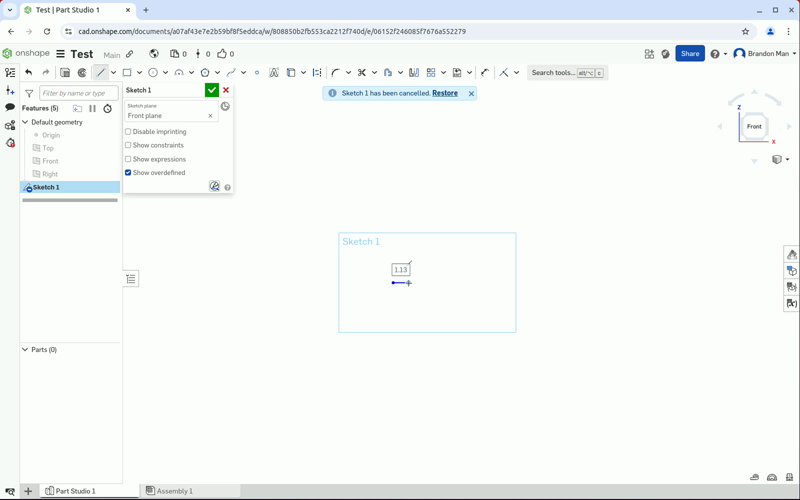
scroll(-6)
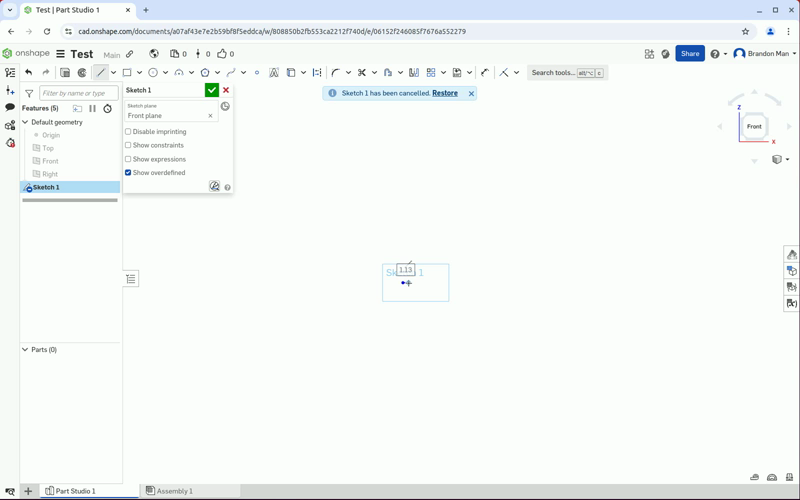
key_up(shift)
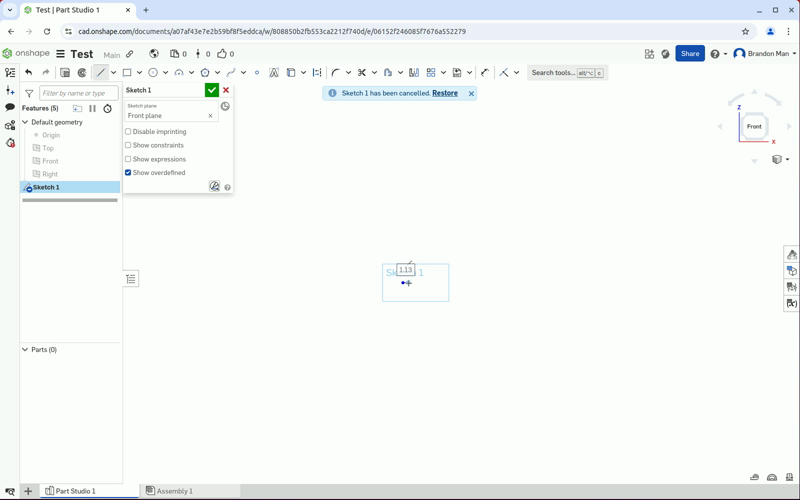
key_down(shift)
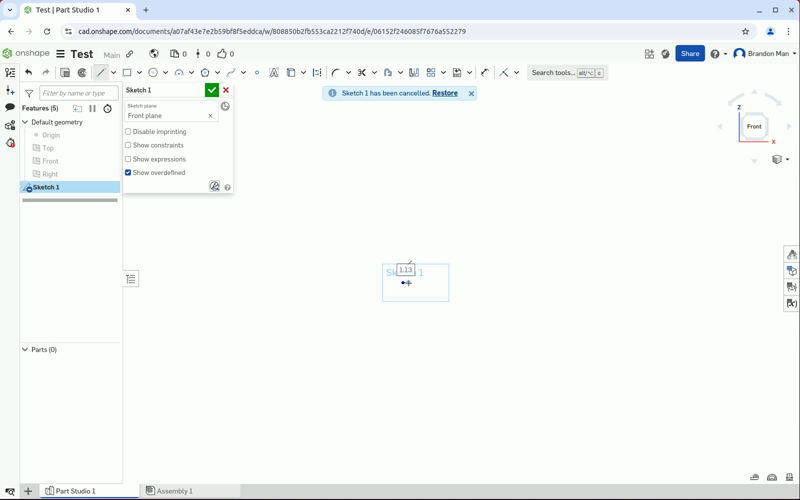
mouse_move(438, 282)
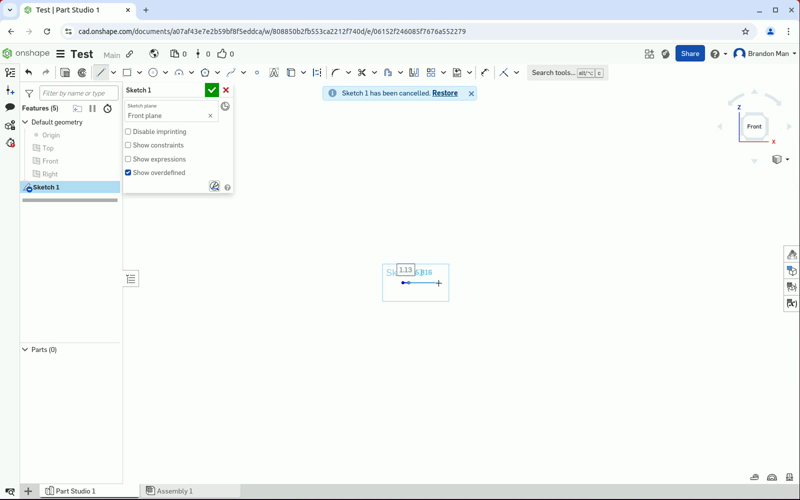
mouse_move(408, 253)
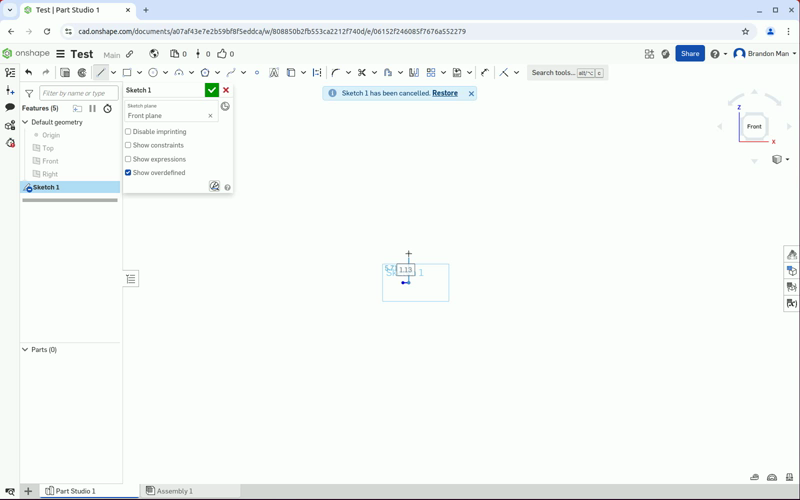
click(408, 253)
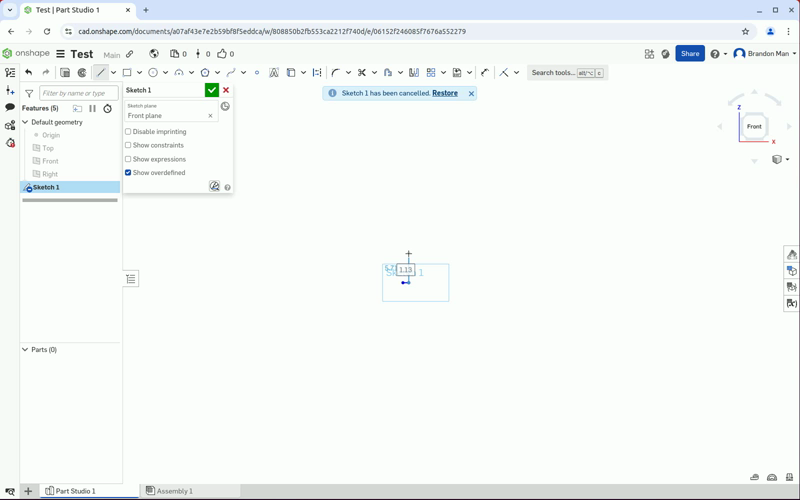
key_up(shift)
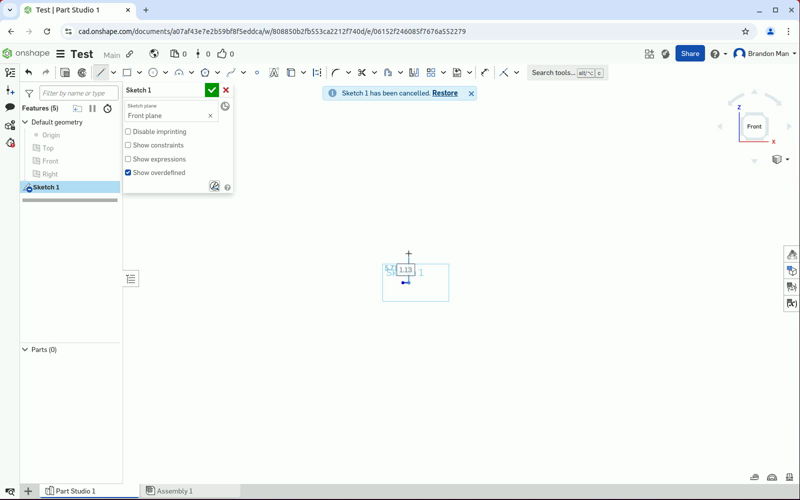
key(esc)
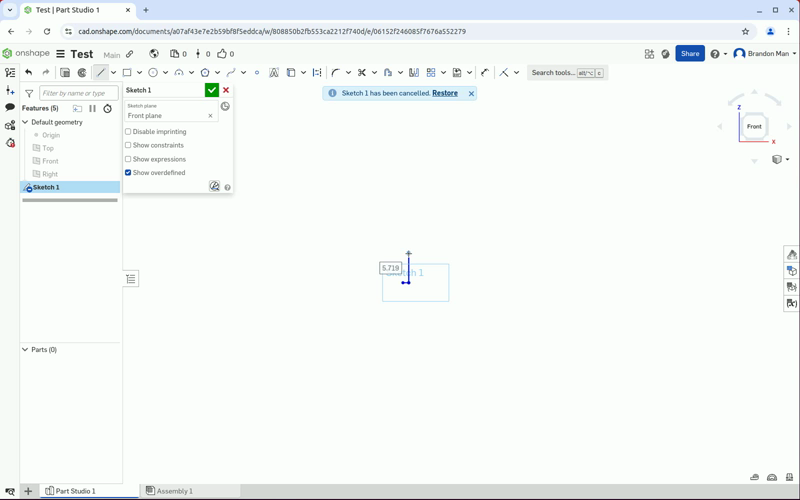
key(a)
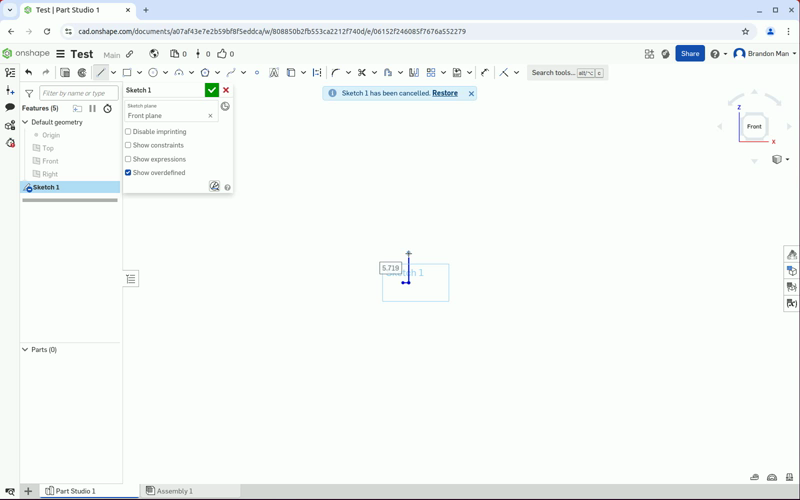
mouse_move(408, 253)
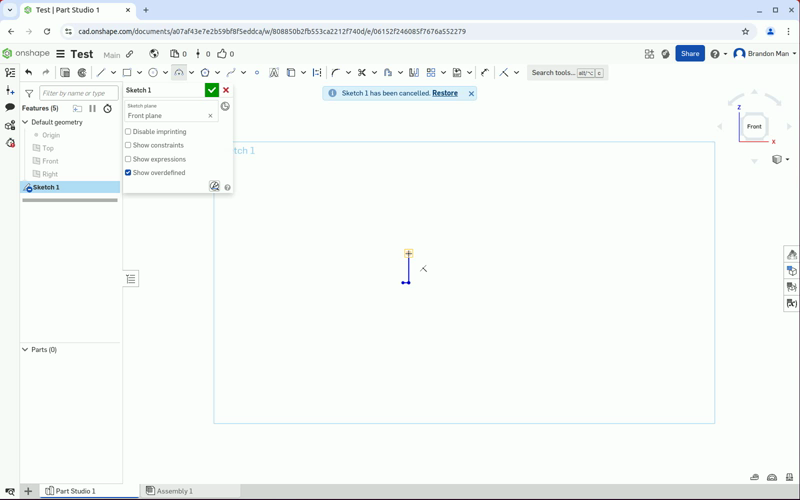
click(408, 253)
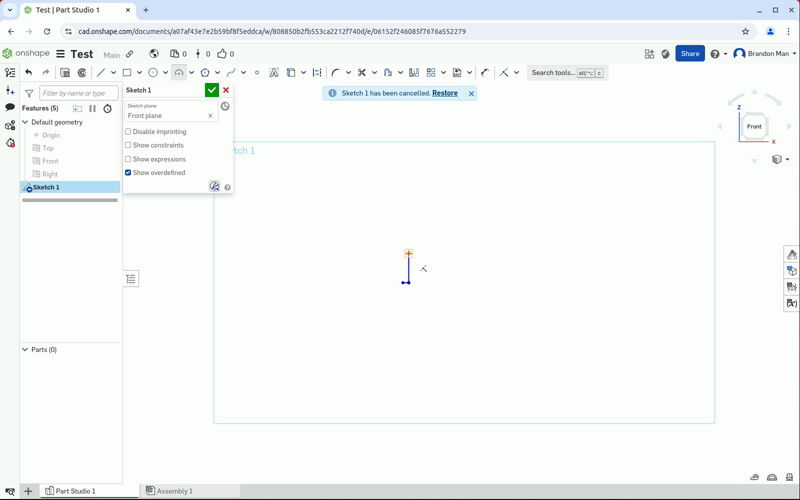
key_down(shift)
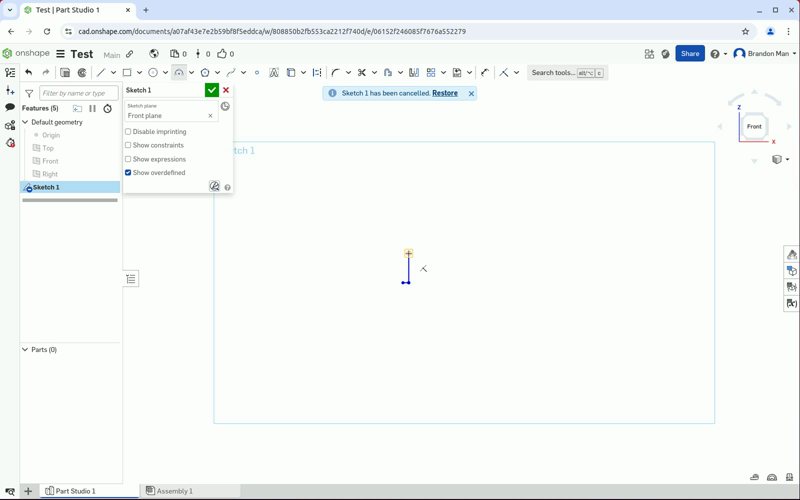
mouse_move(417, 244)
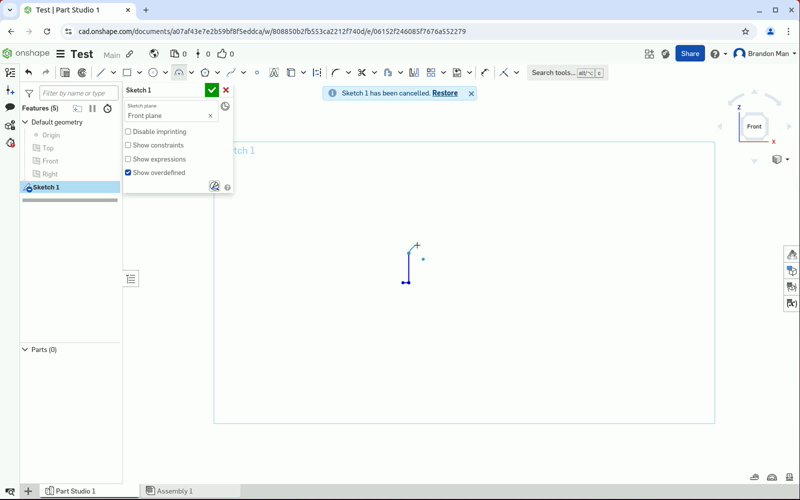
click(417, 244)
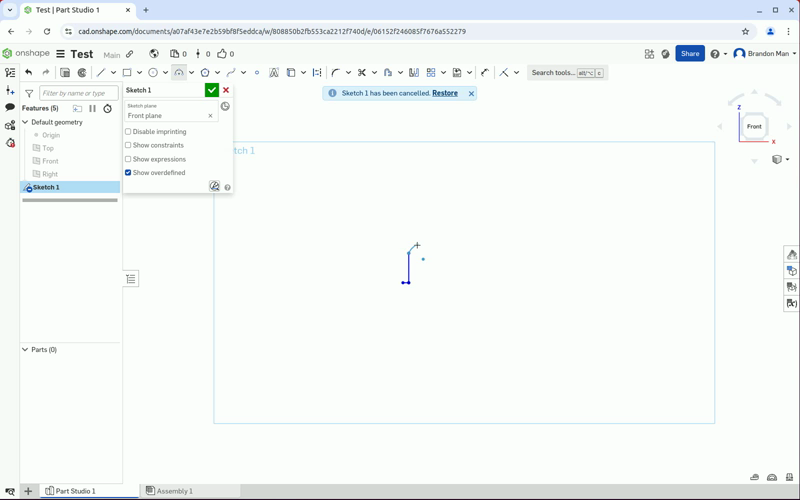
mouse_move(410, 247)
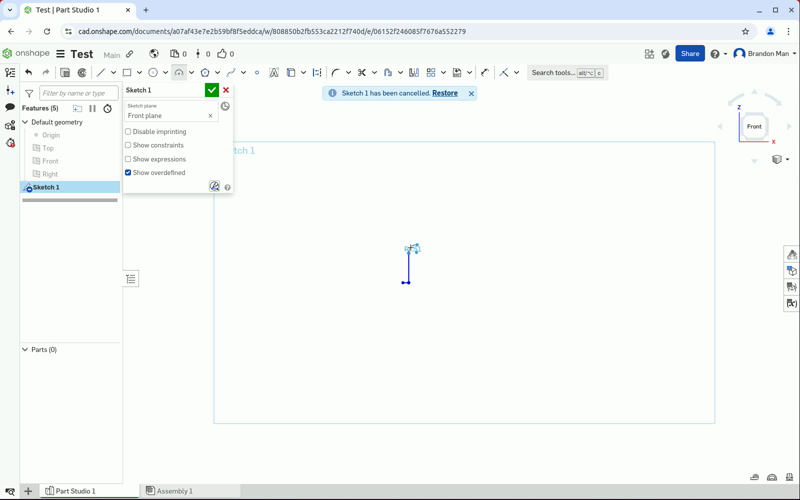
click(410, 247)
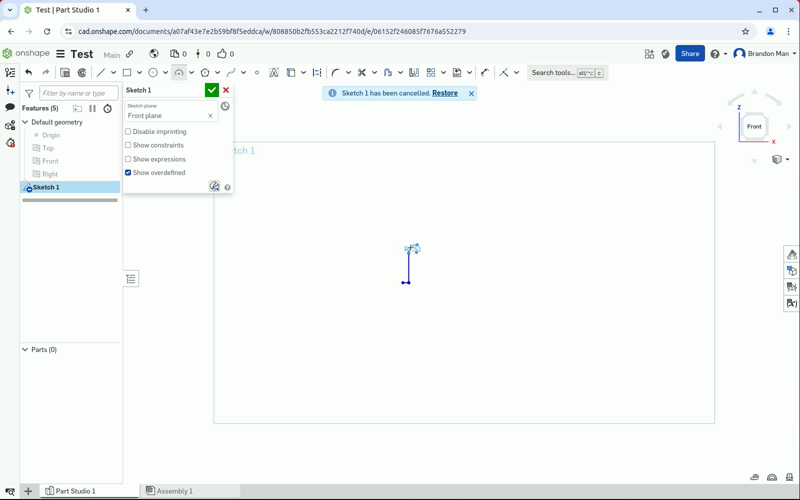
key_up(shift)
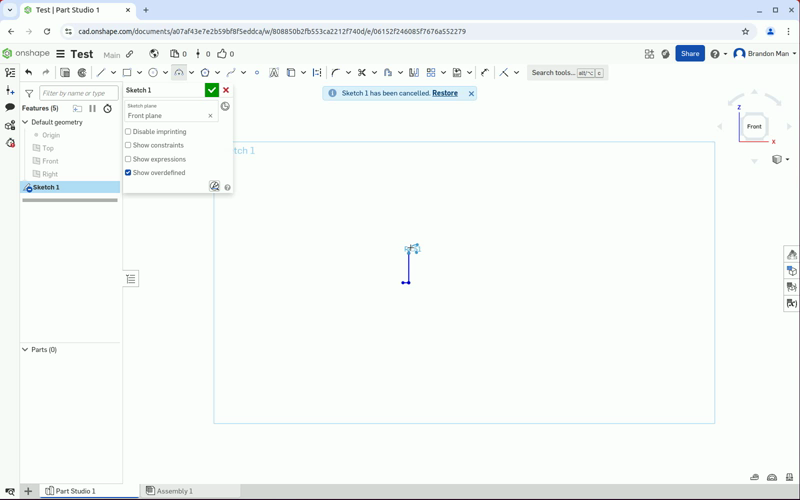
key(esc)
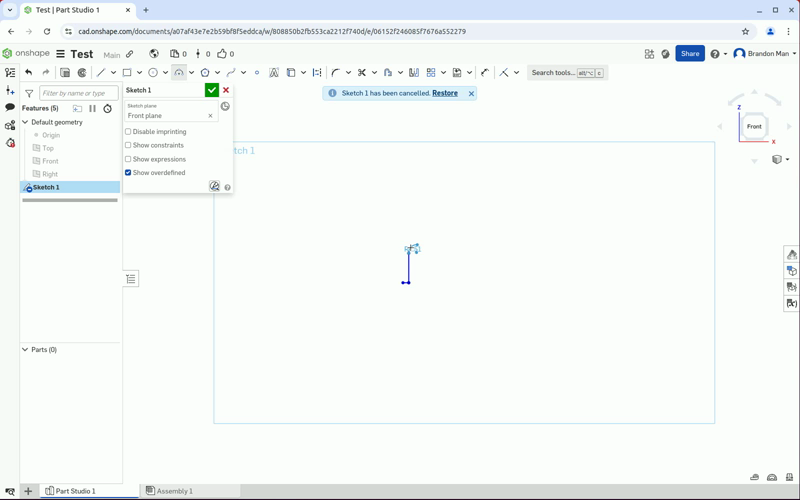
key(l)
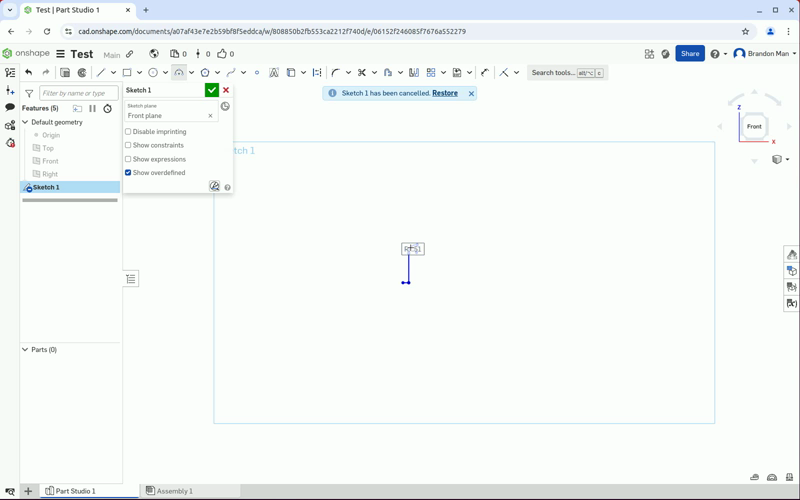
mouse_move(417, 244)
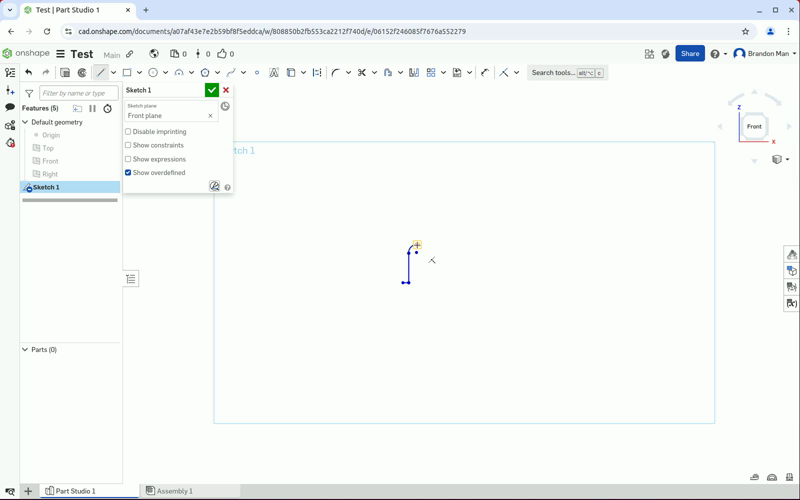
click(417, 244)
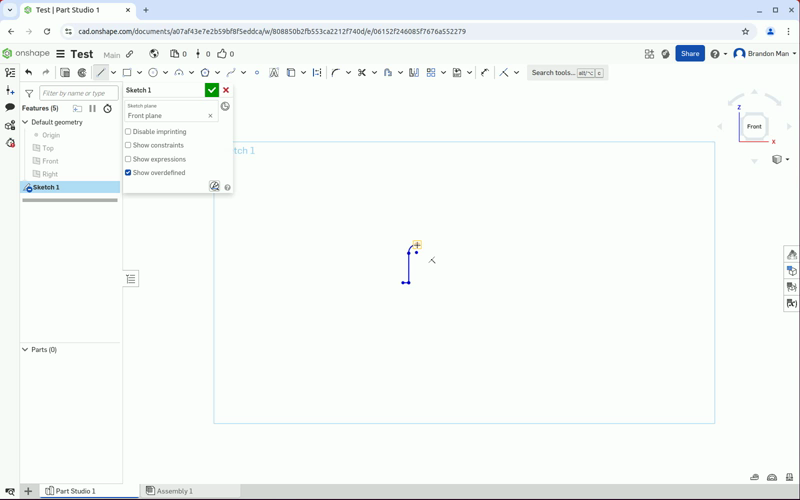
key_down(shift)
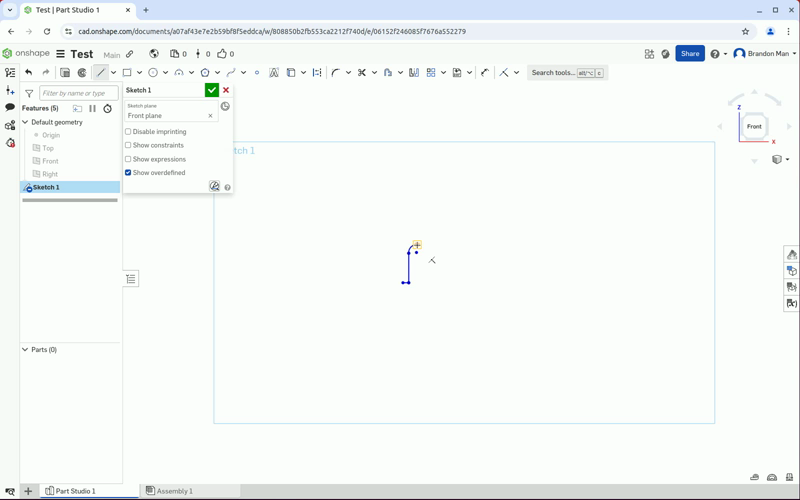
mouse_move(490, 244)
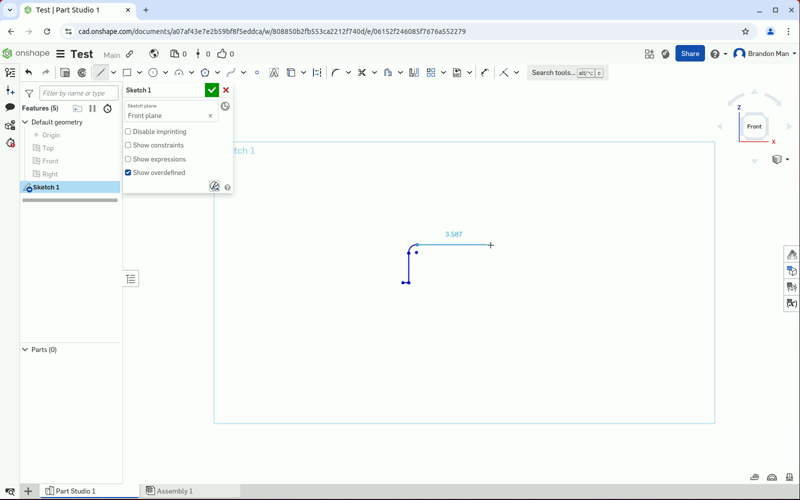
click(490, 244)
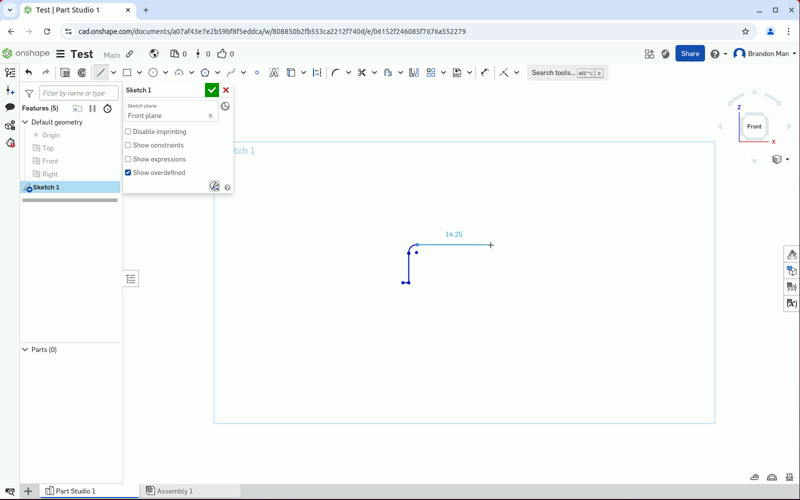
key_up(shift)
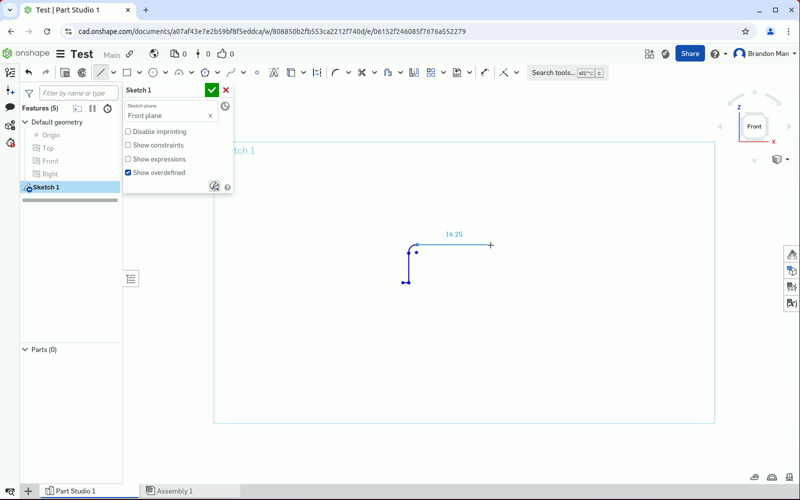
key(esc)
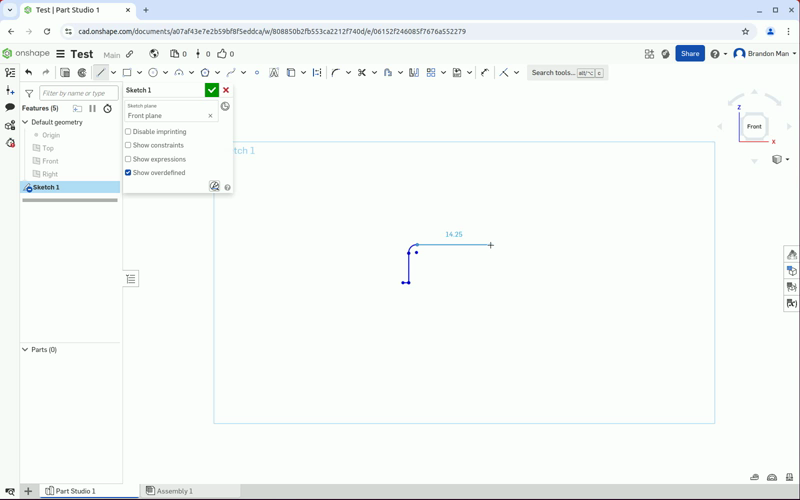
key(a)
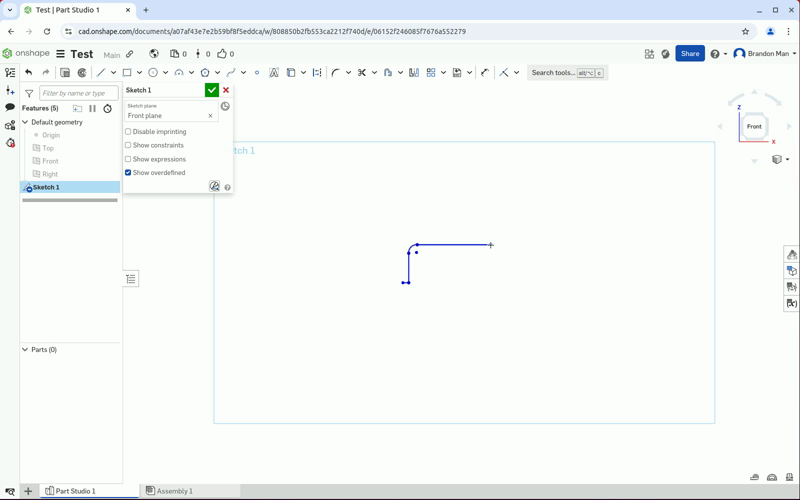
mouse_move(490, 244)
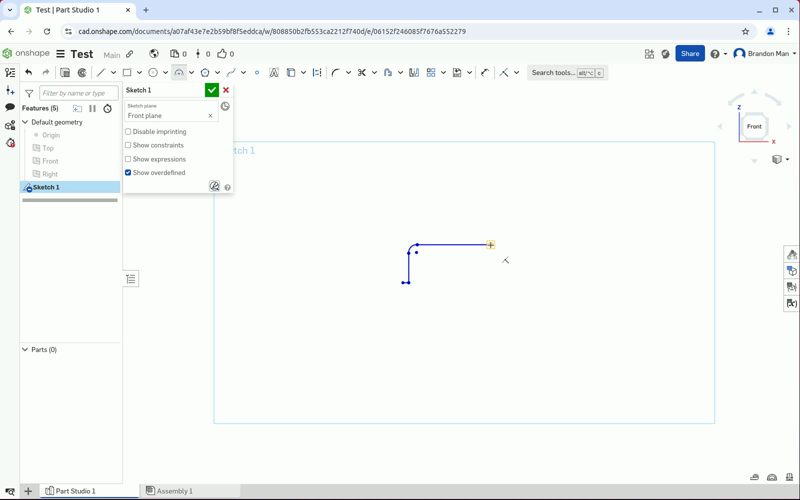
click(490, 244)
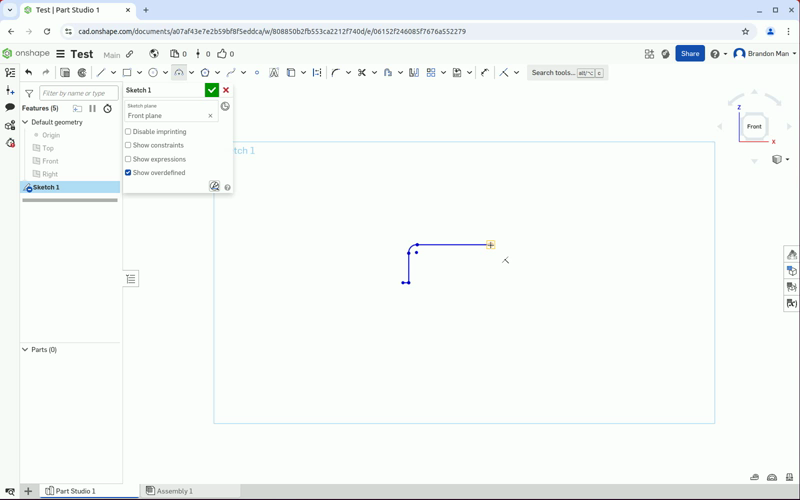
key_down(shift)
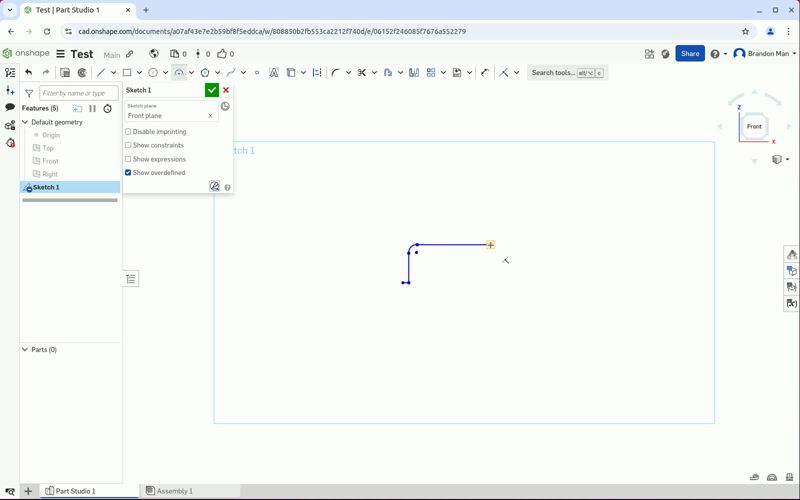
mouse_move(498, 253)
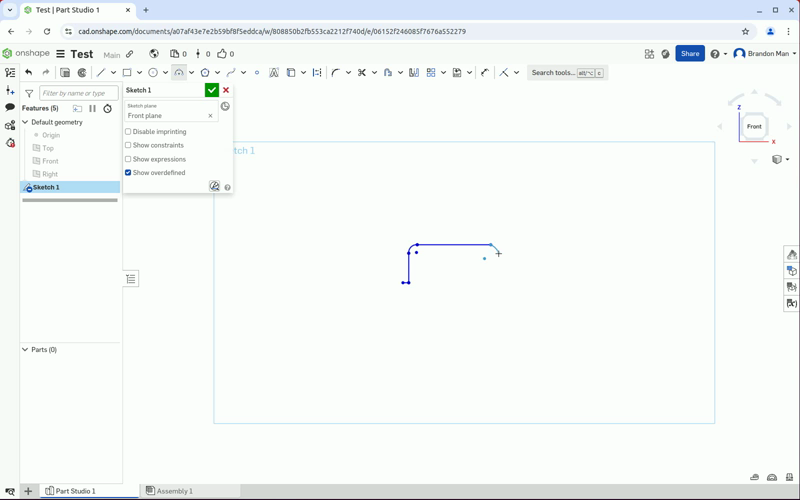
click(498, 253)
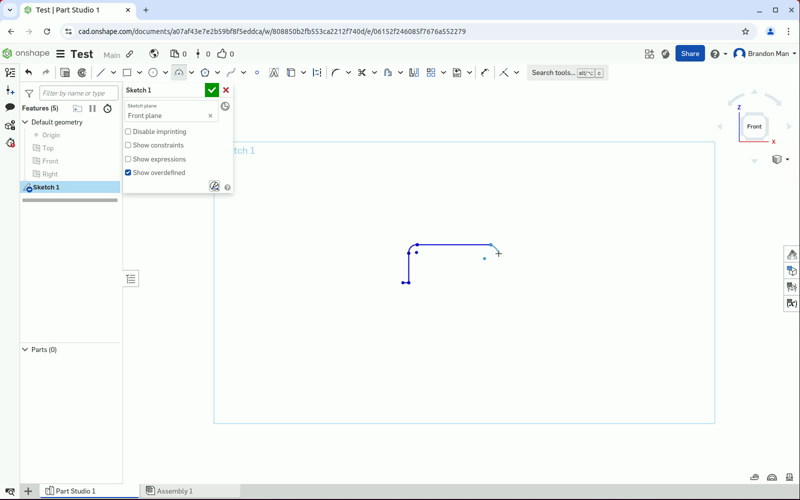
mouse_move(496, 247)
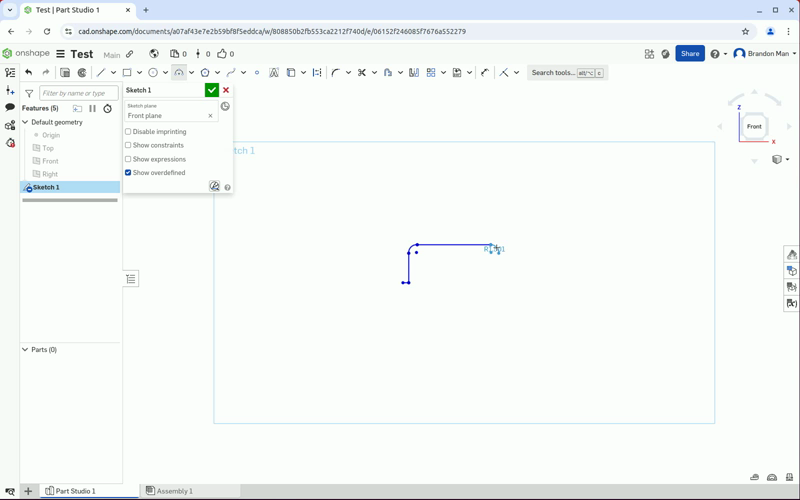
click(496, 247)
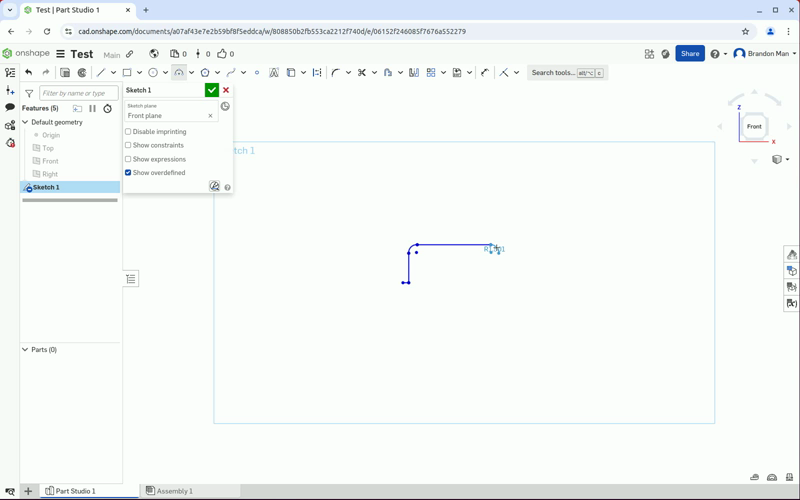
key_up(shift)
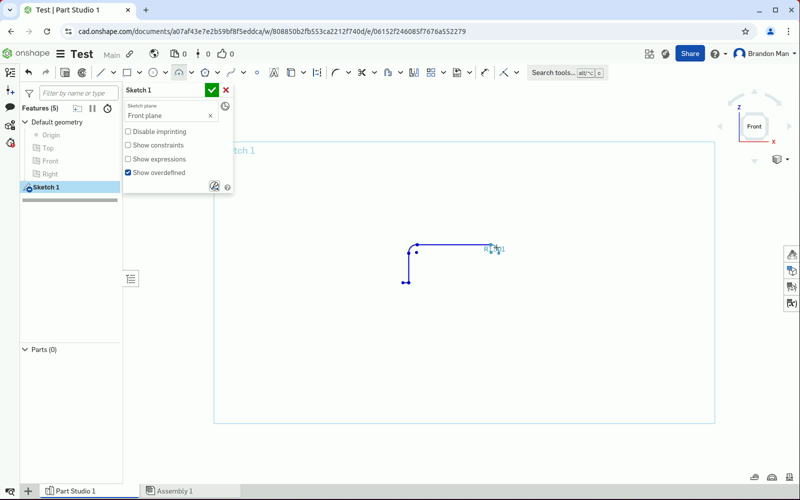
key(esc)
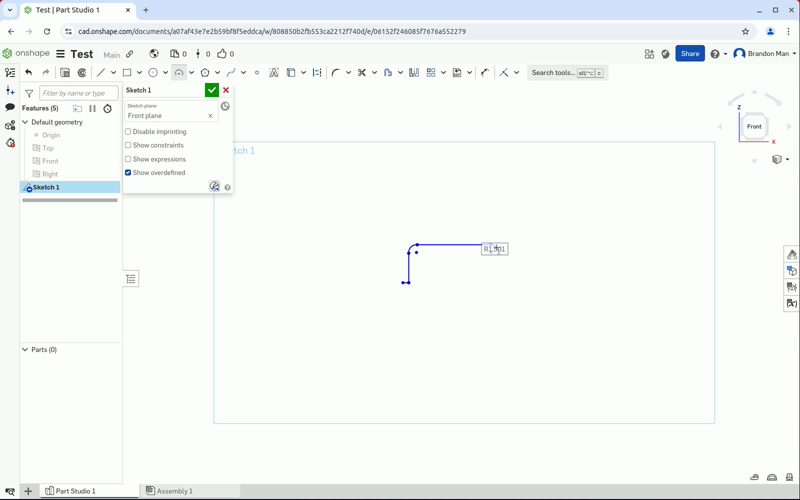
key(l)
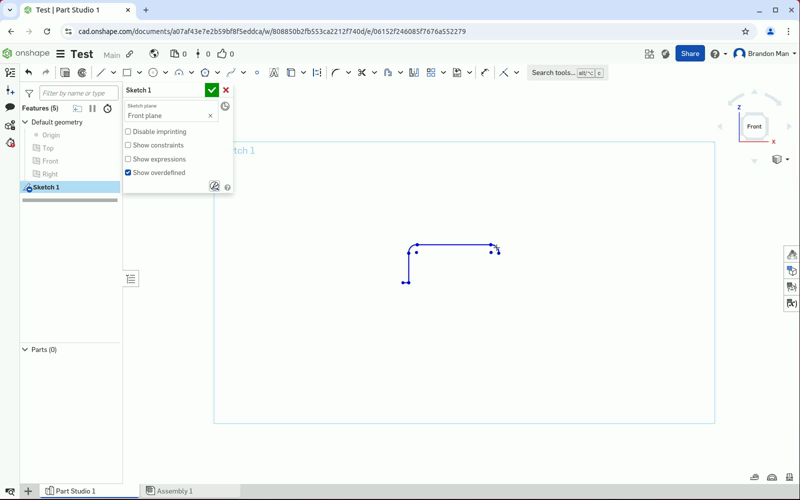
mouse_move(498, 253)
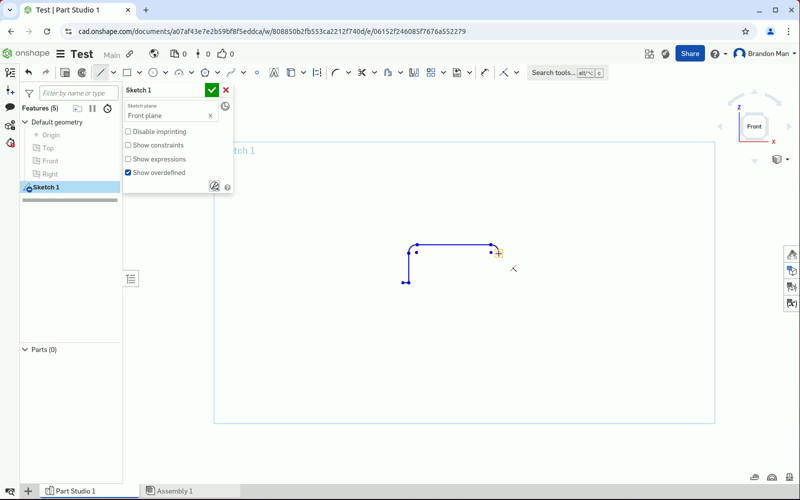
click(498, 253)
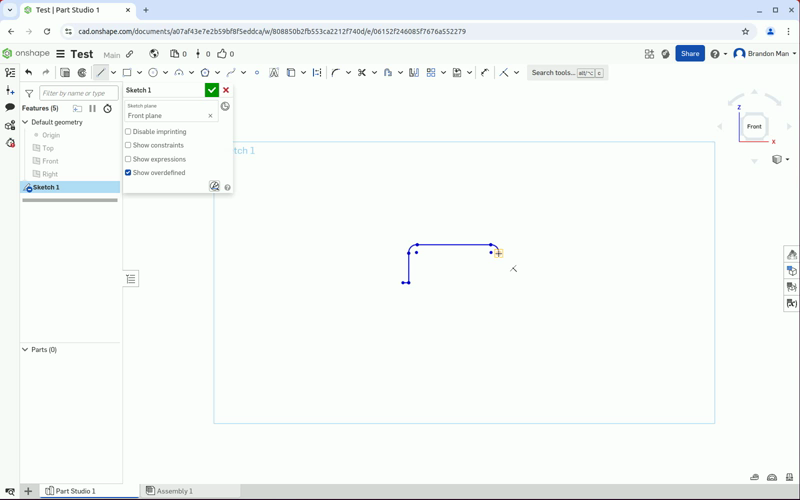
key_down(shift)
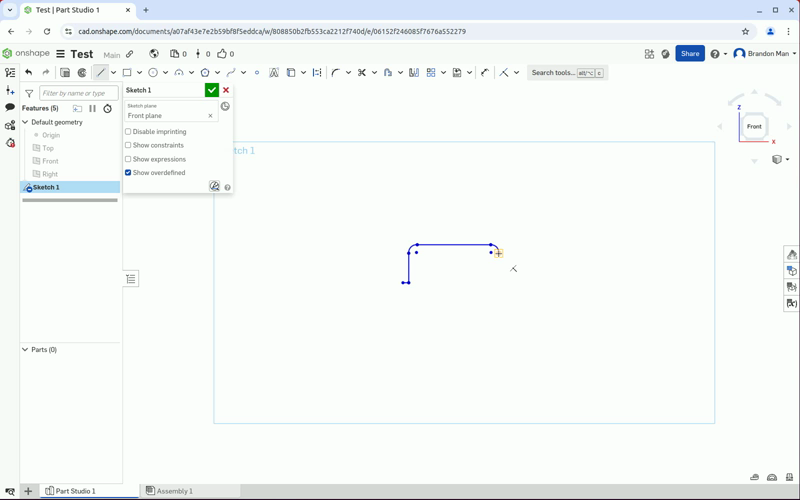
mouse_move(528, 253)
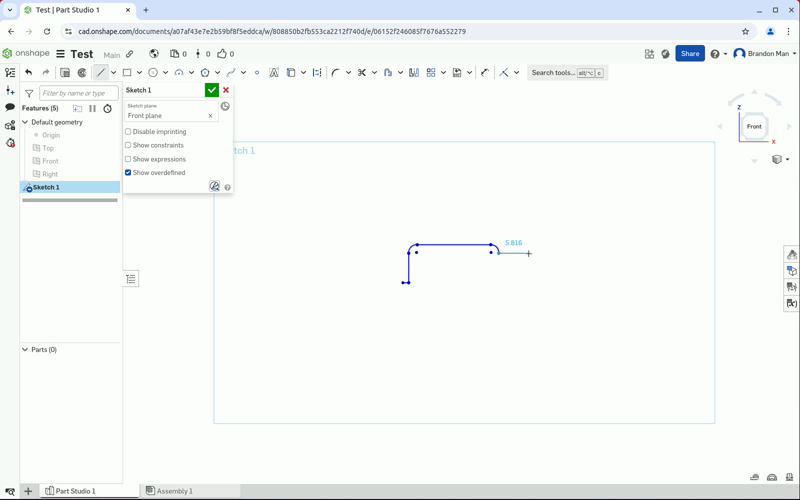
mouse_move(498, 282)
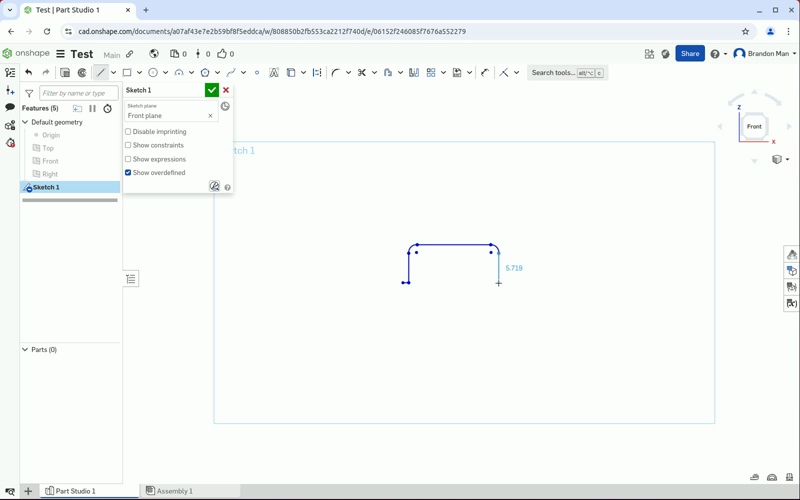
click(498, 282)
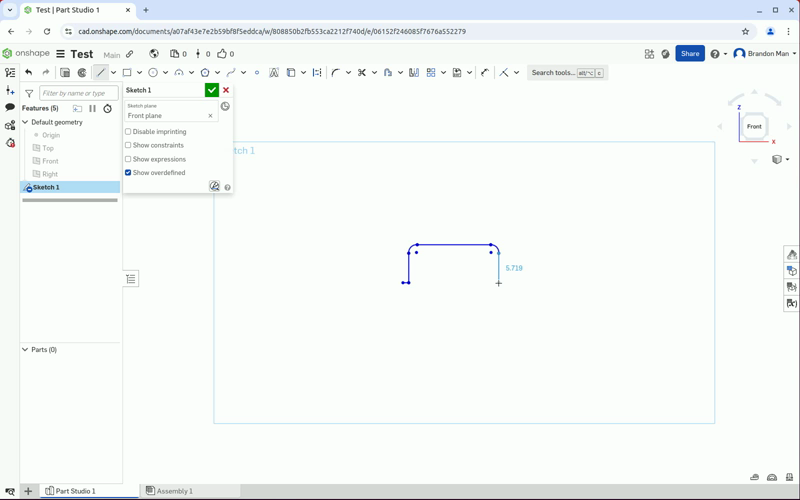
key_up(shift)
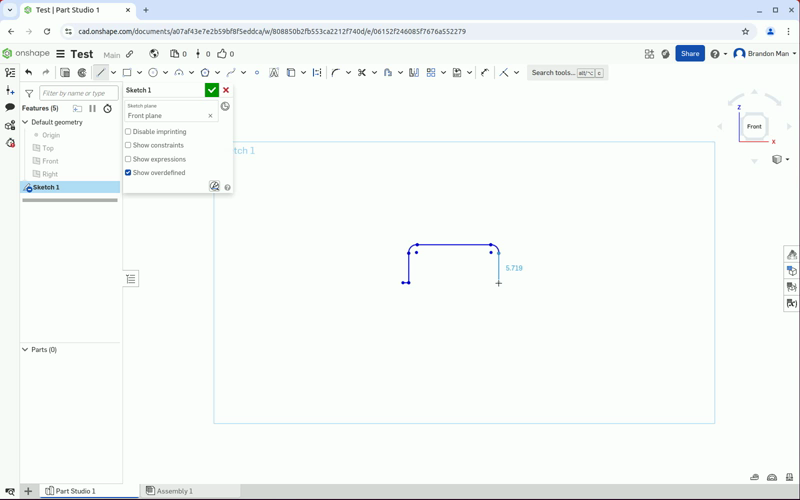
key_down(shift)
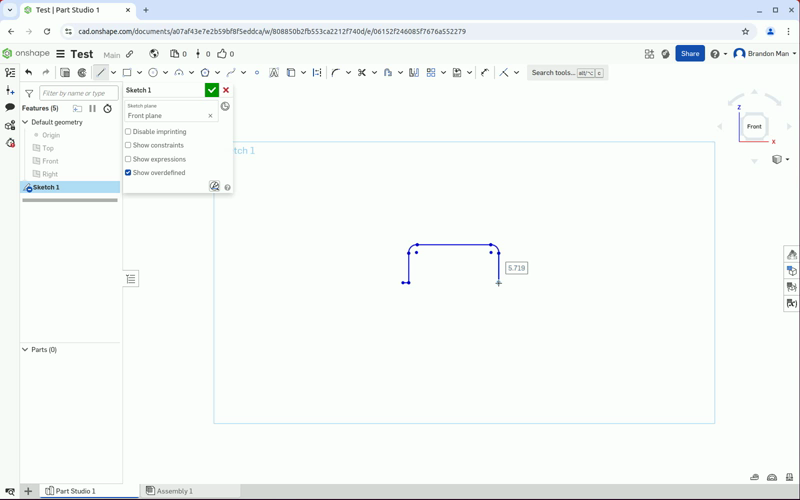
mouse_move(528, 282)
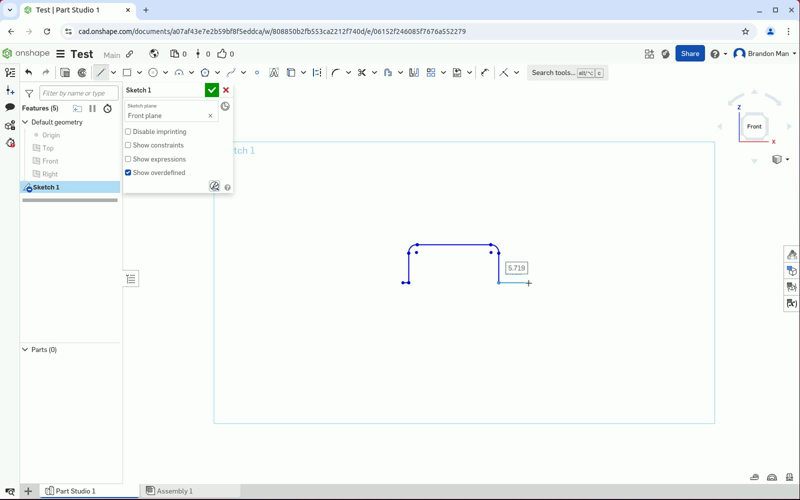
mouse_move(504, 282)
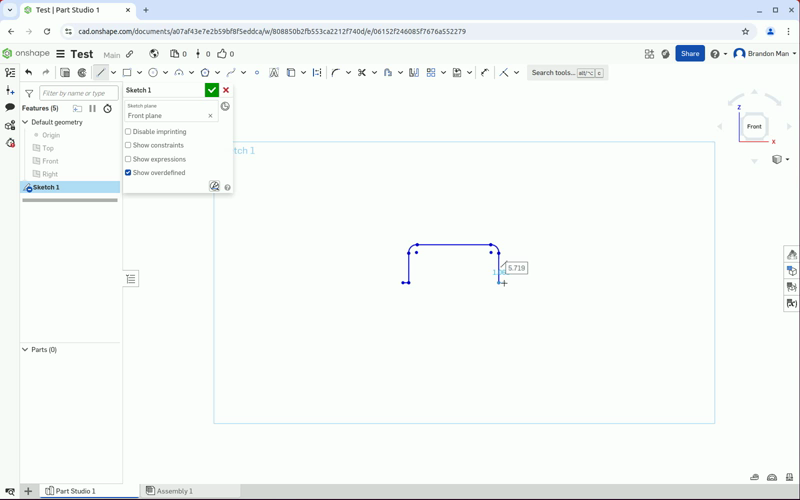
scroll(6)
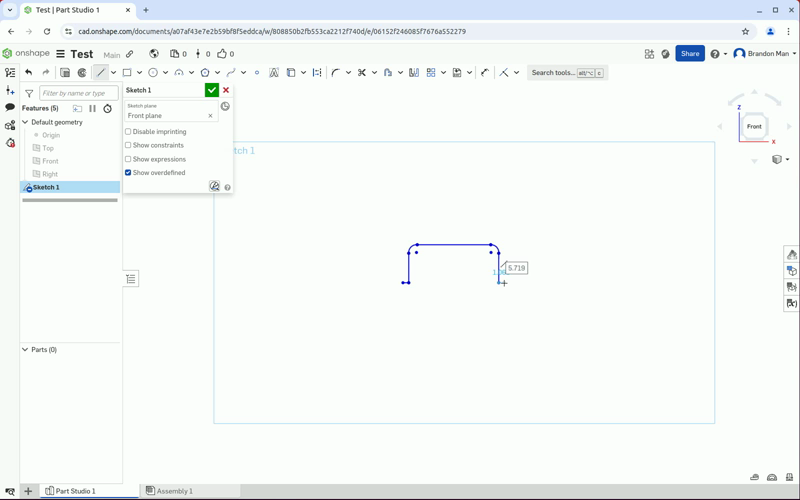
scroll(6)
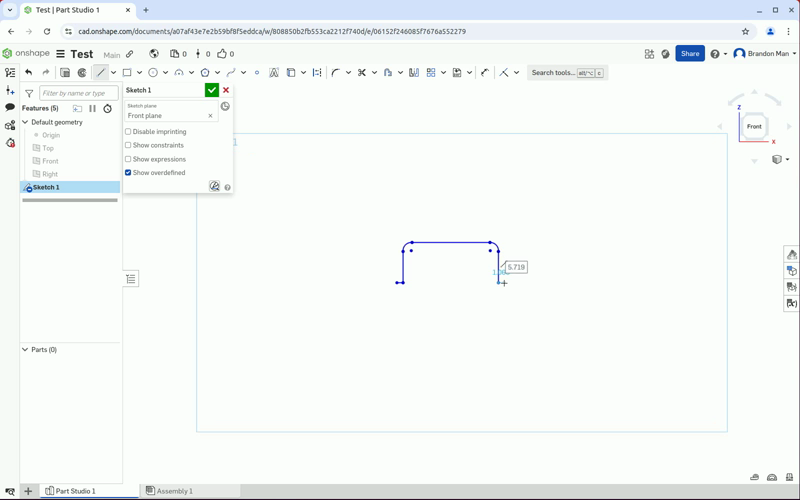
scroll(6)
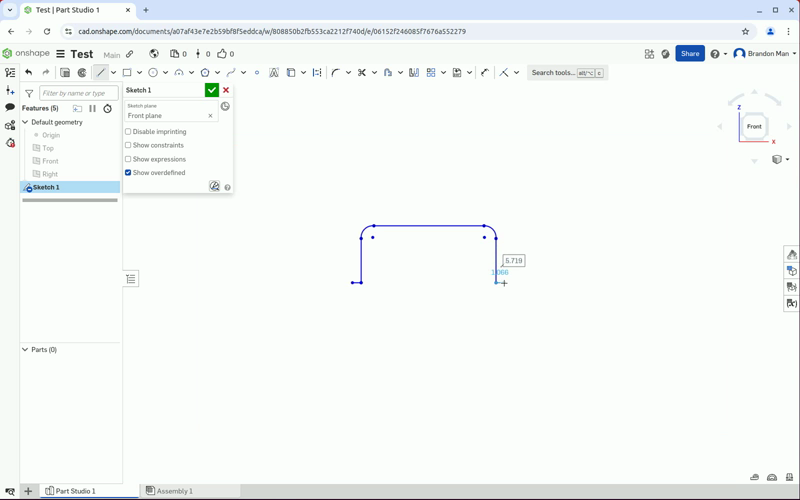
scroll(6)
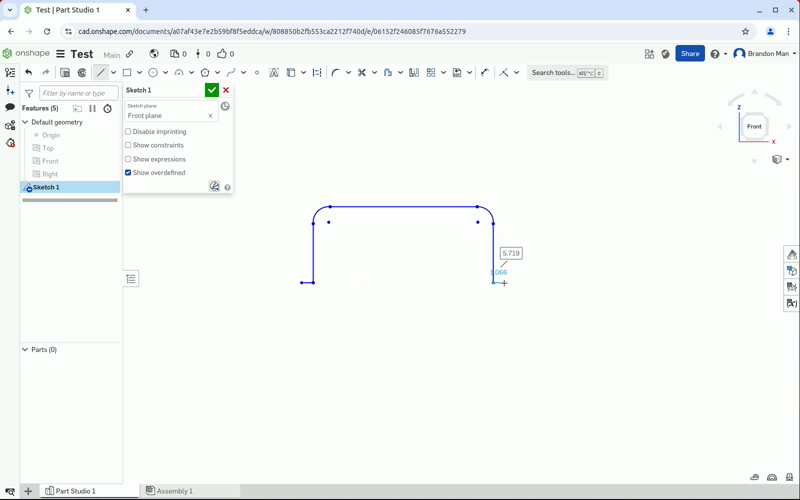
scroll(6)
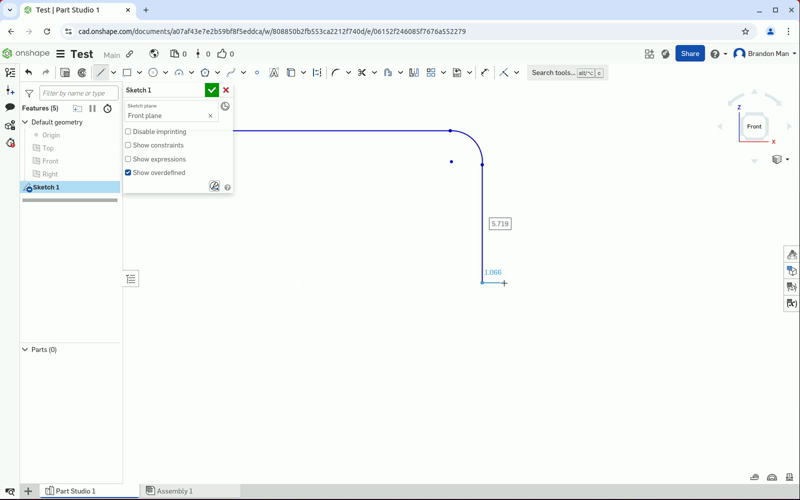
scroll(6)
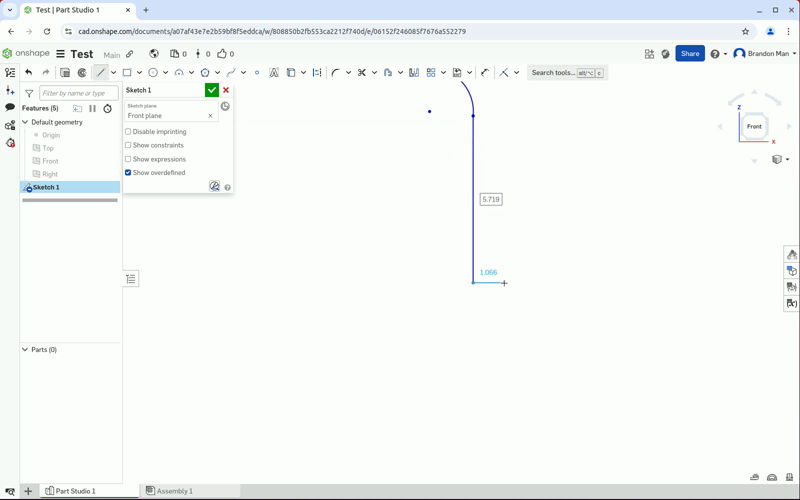
scroll(6)
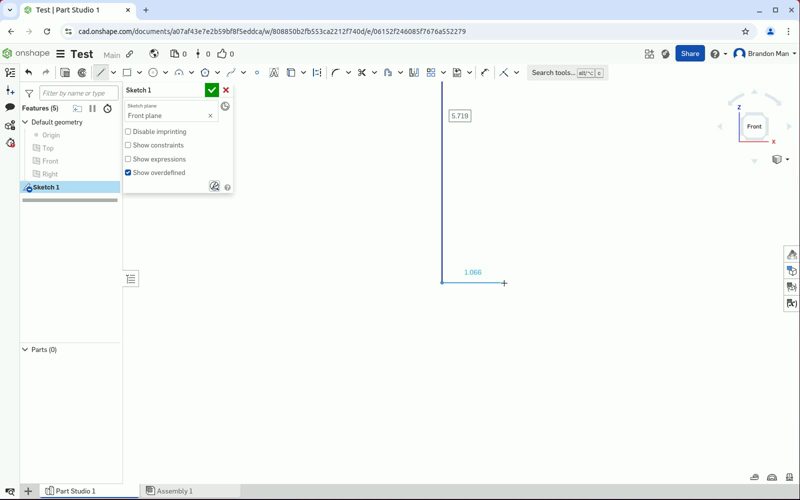
click(504, 282)
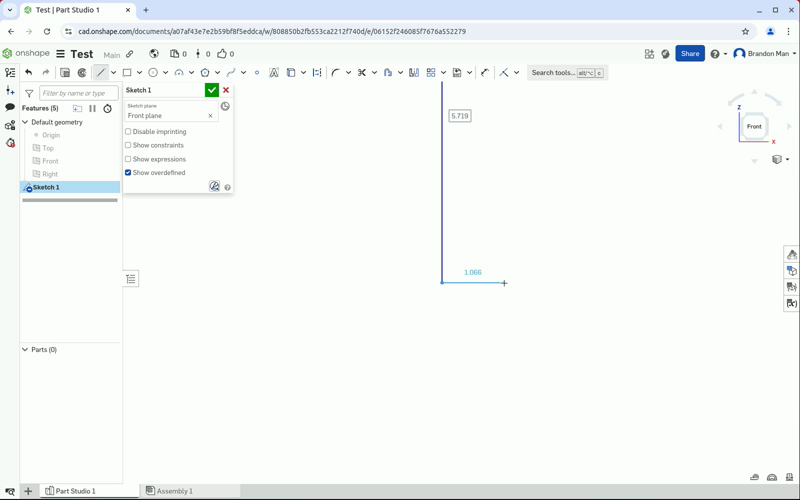
scroll(-6)
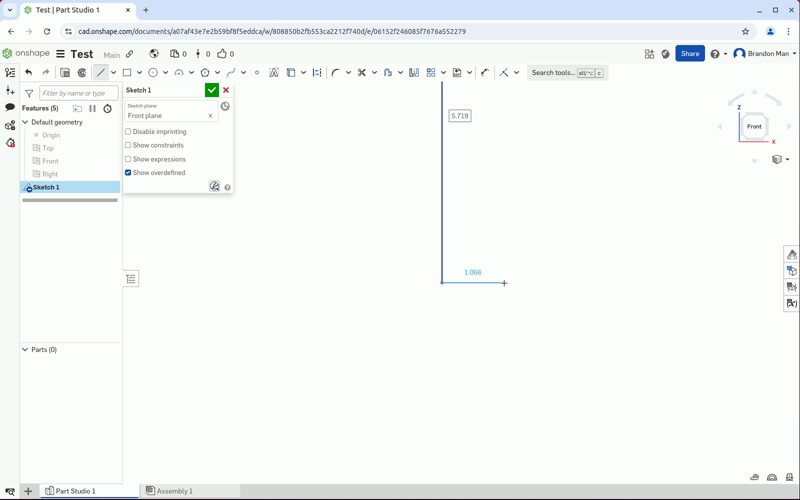
scroll(-6)
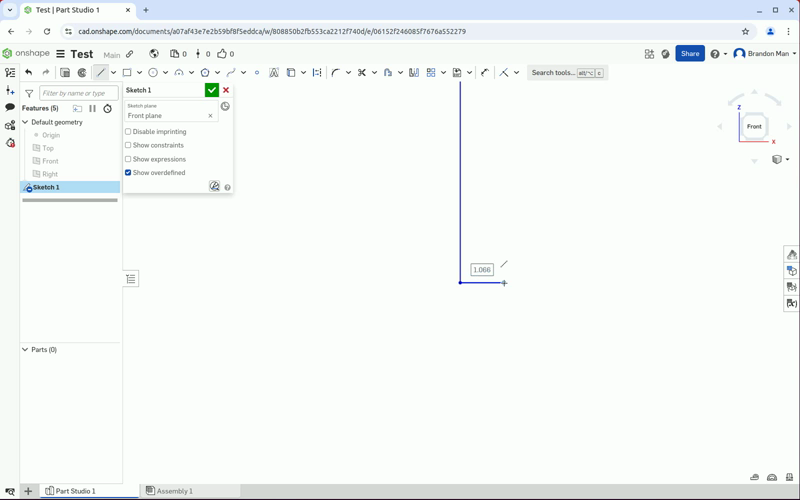
scroll(-6)
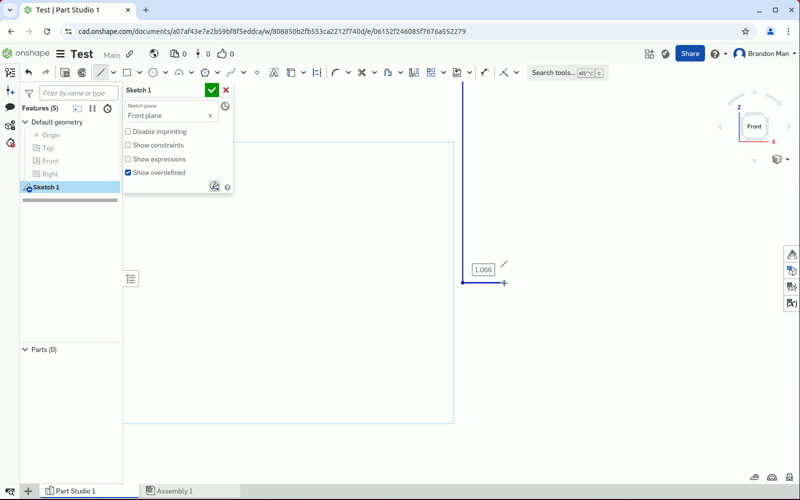
scroll(-6)
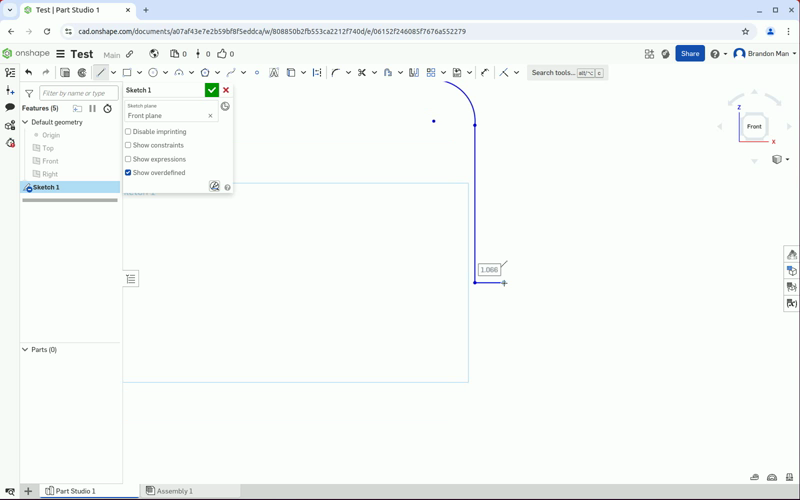
scroll(-6)
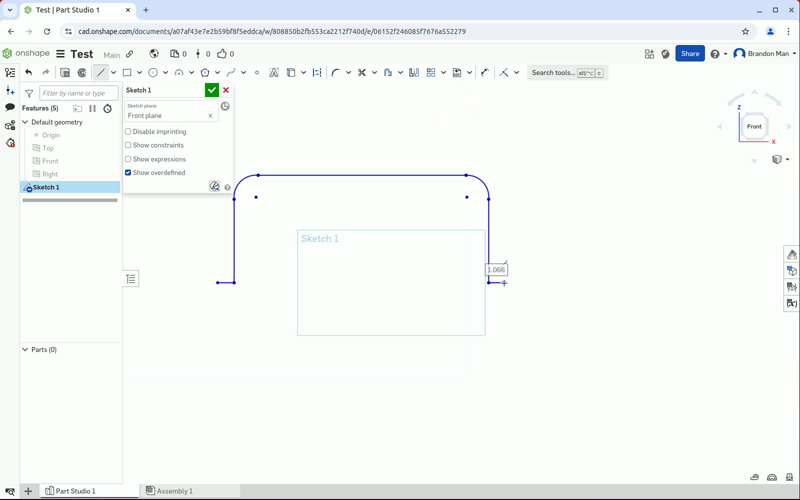
scroll(-6)
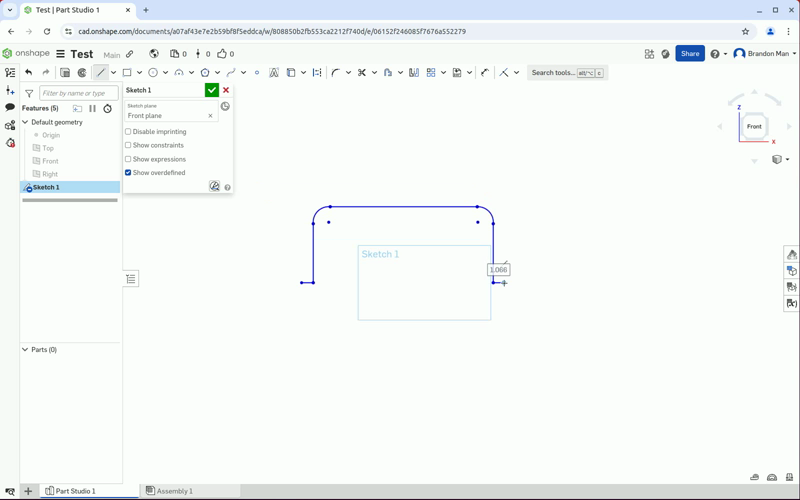
scroll(-6)
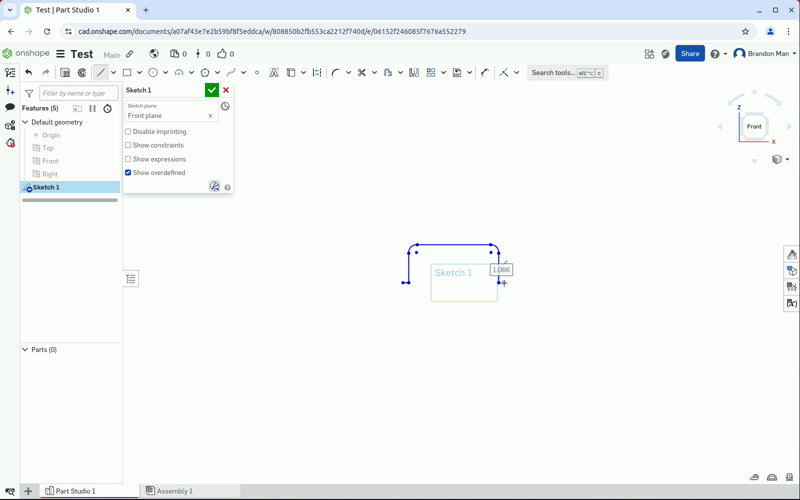
key_up(shift)
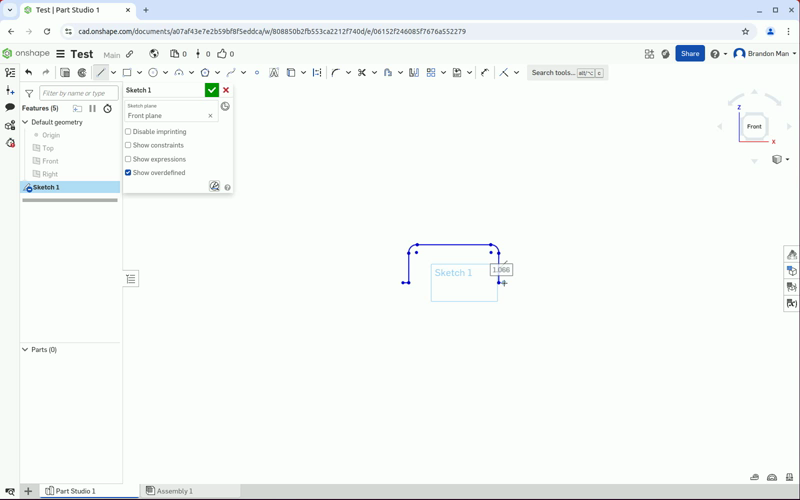
key_down(shift)
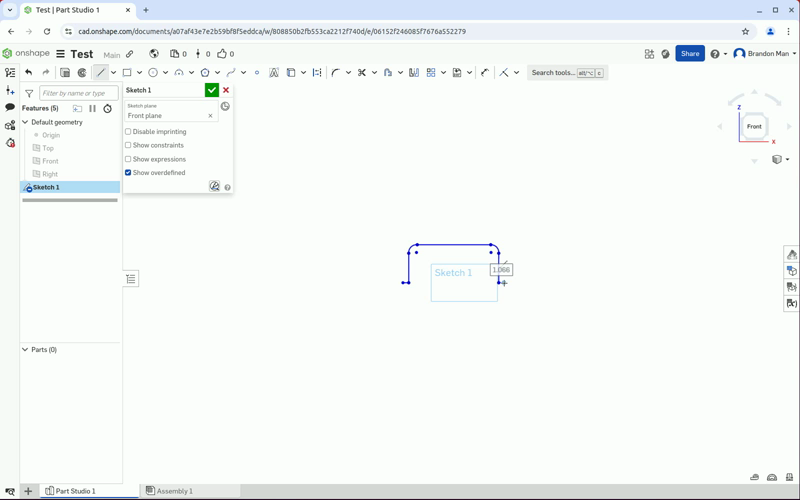
mouse_move(534, 282)
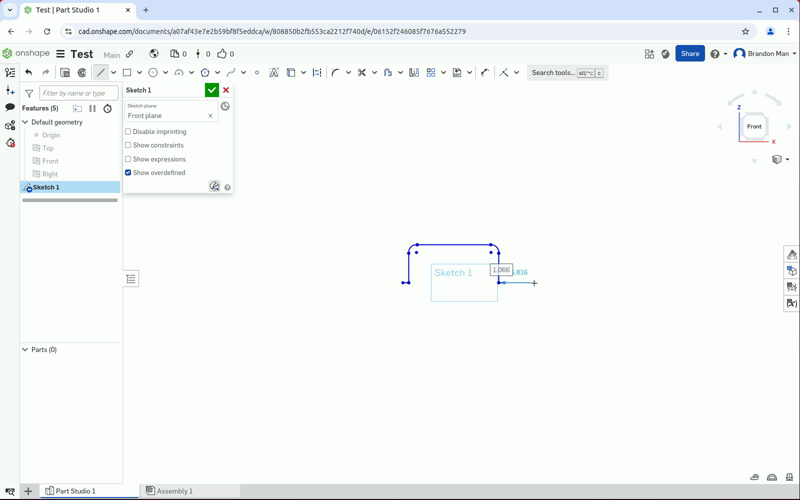
mouse_move(504, 239)
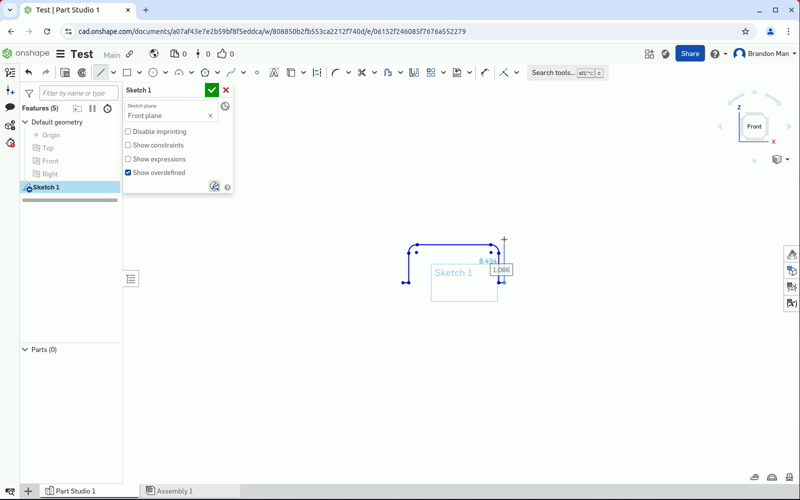
click(504, 239)
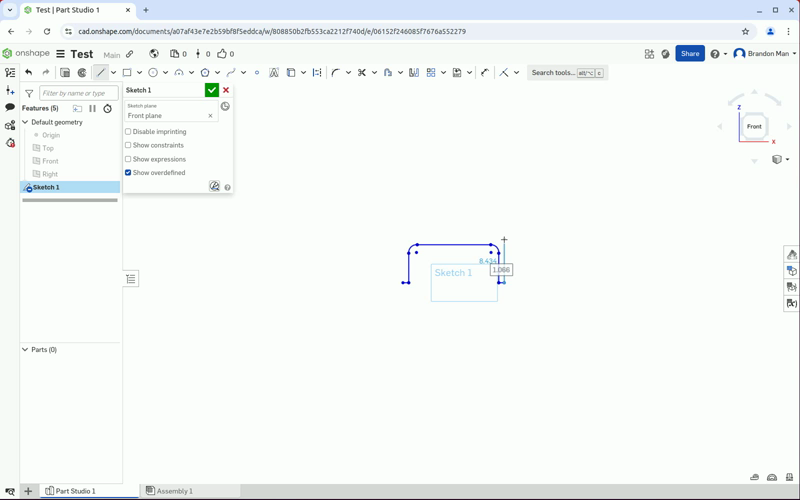
key_up(shift)
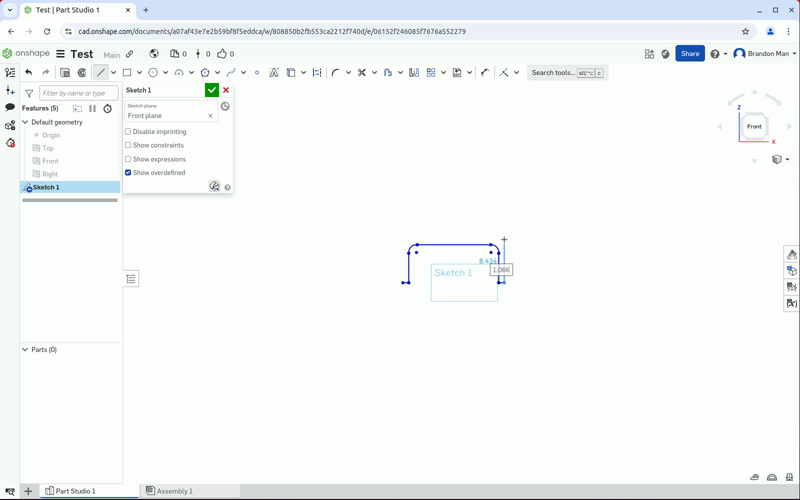
key_down(shift)
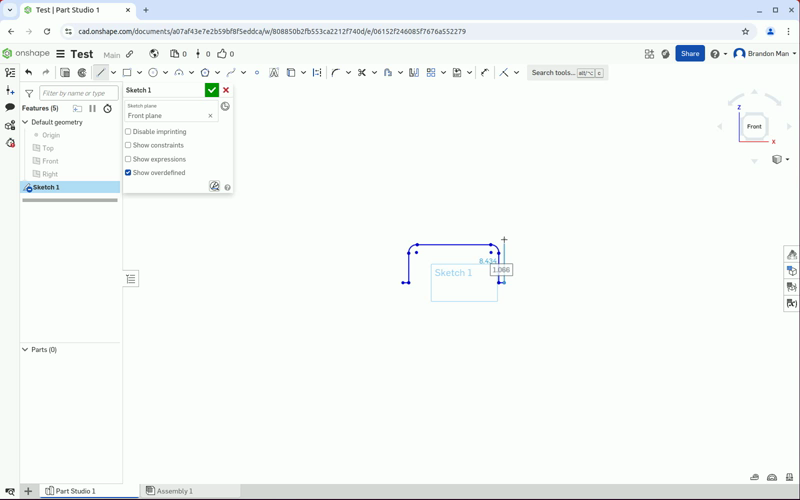
mouse_move(403, 239)
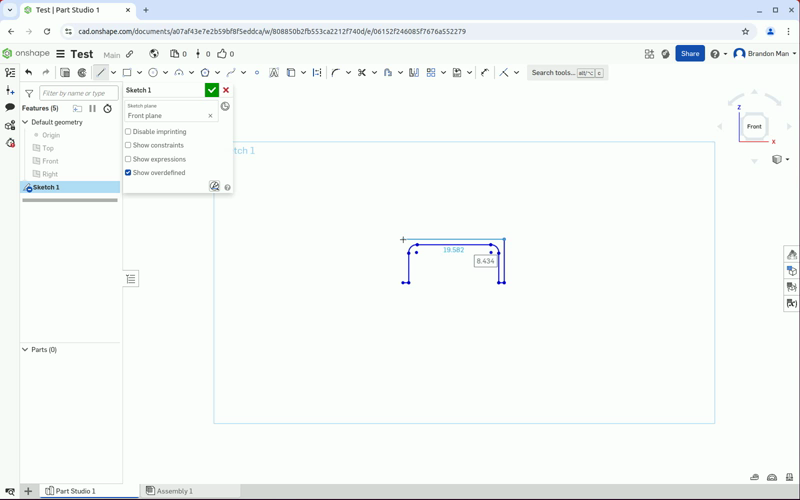
click(403, 239)
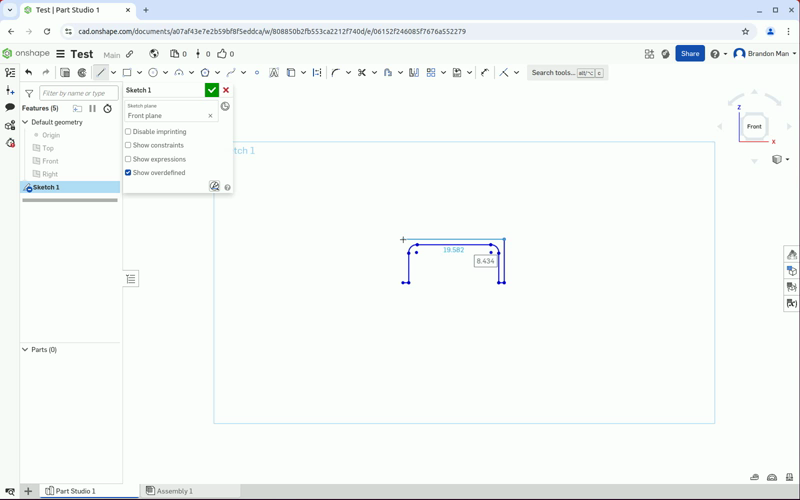
key_up(shift)
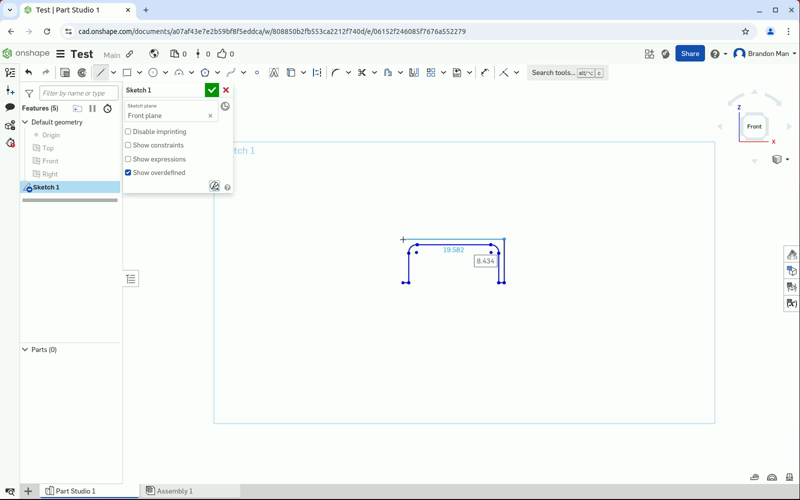
mouse_move(433, 239)
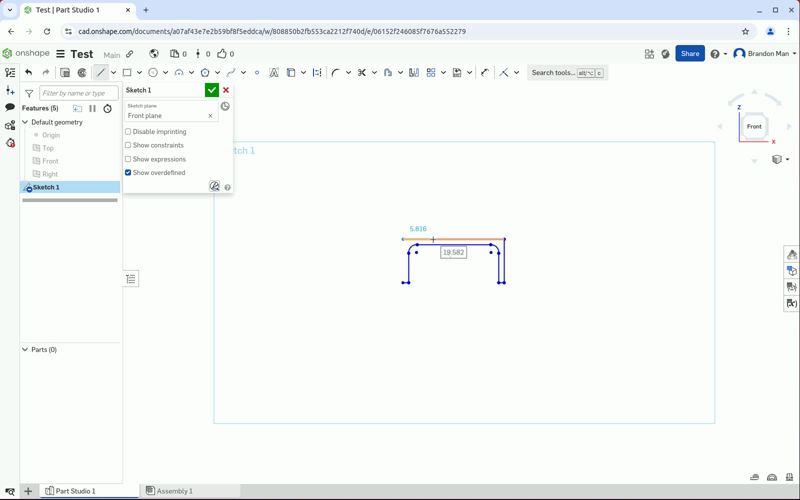
key_down(shift)
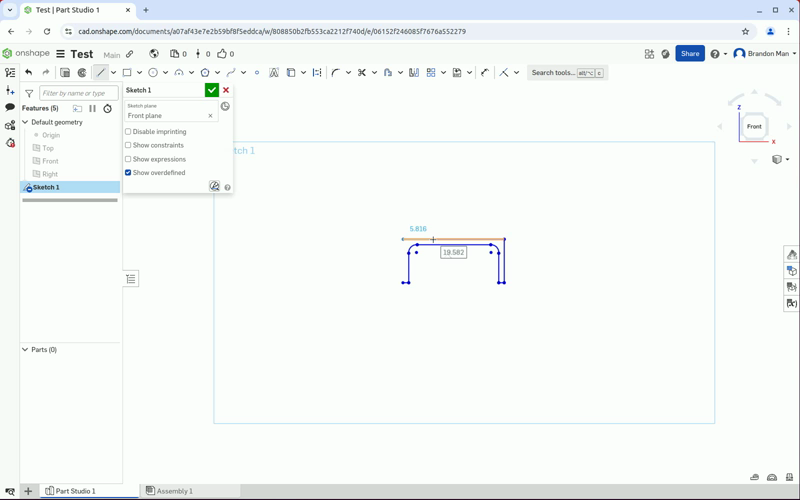
mouse_move(403, 282)
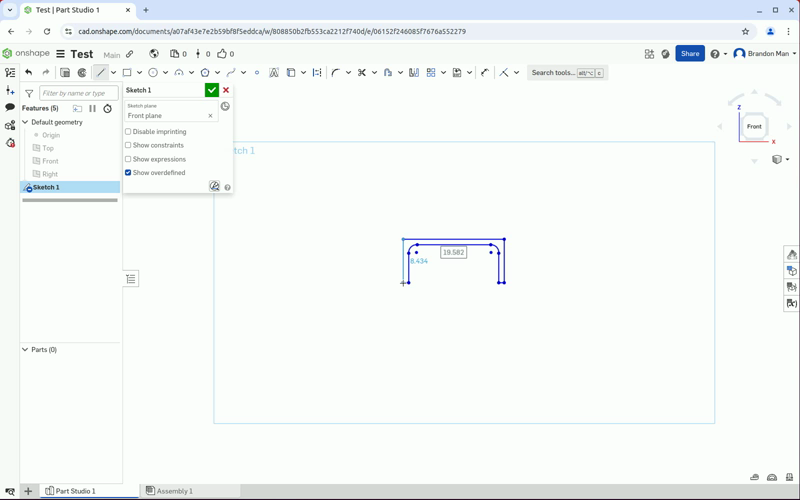
key_up(shift)
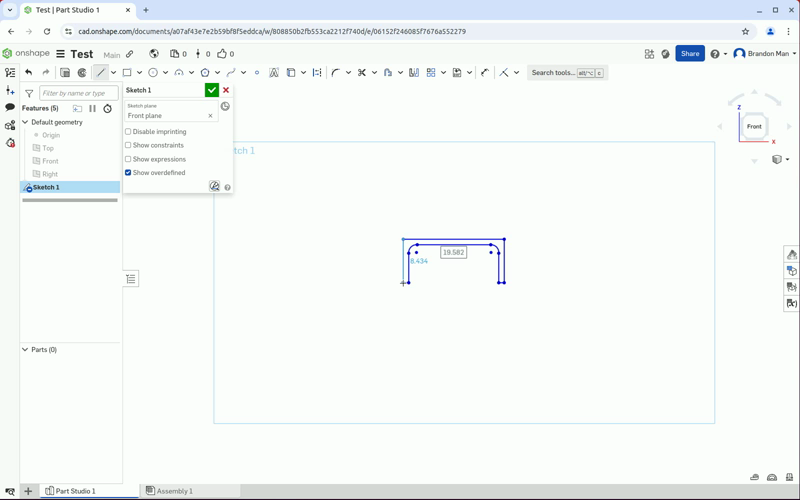
click(403, 282)
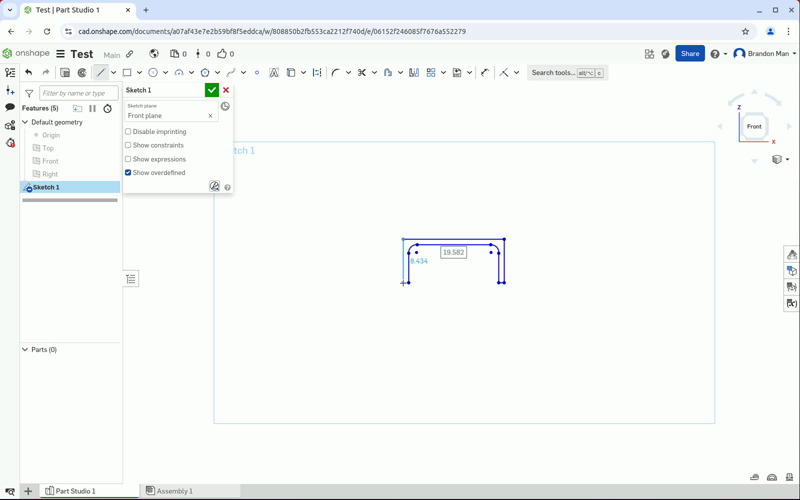
key(esc)
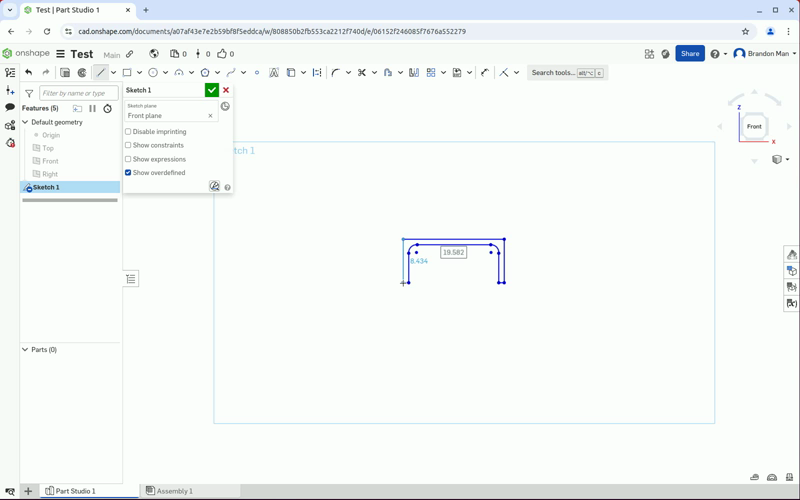
mouse_move(405, 277)
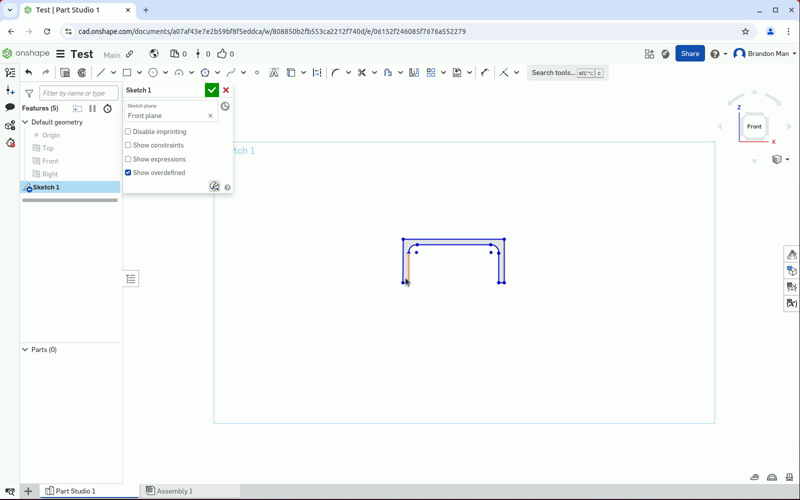
scroll(6)
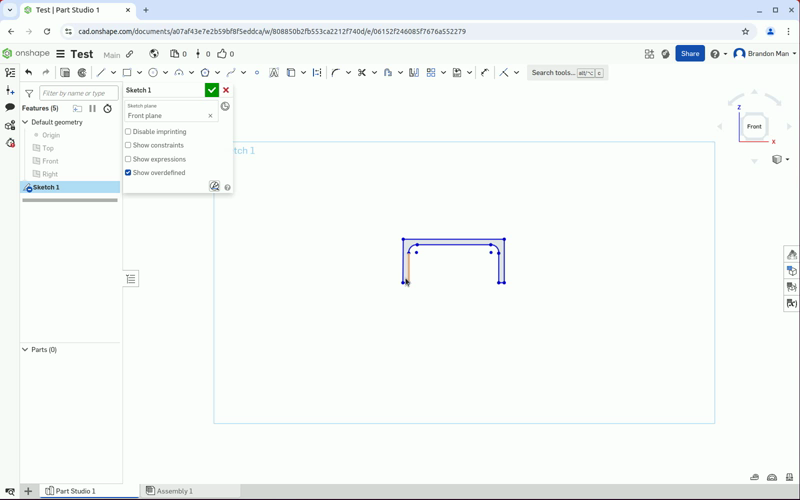
scroll(6)
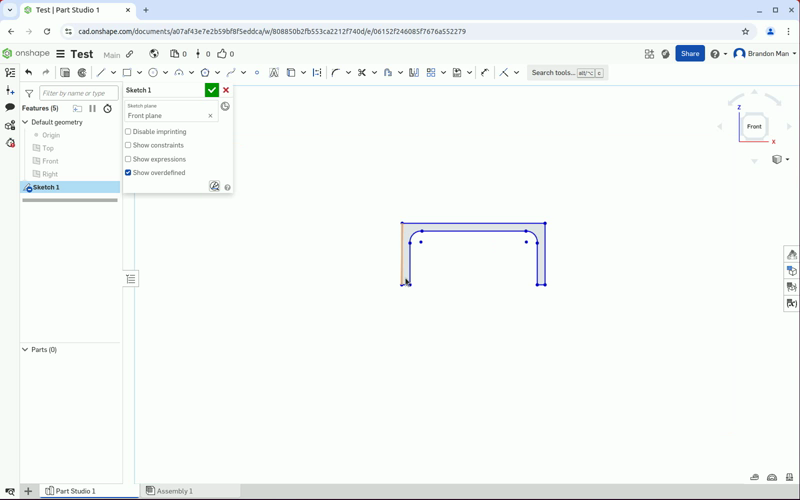
scroll(6)
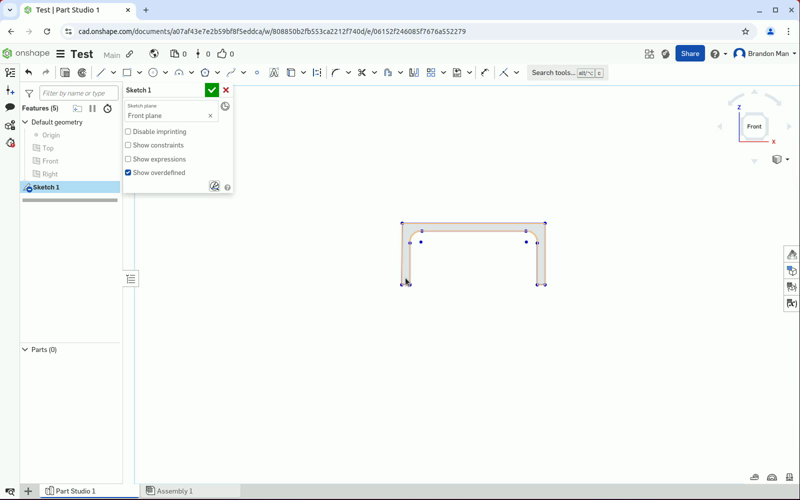
scroll(6)
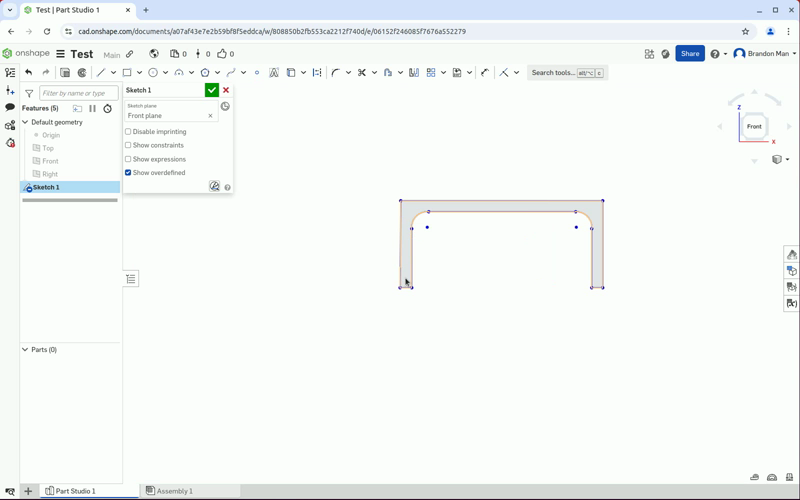
scroll(6)
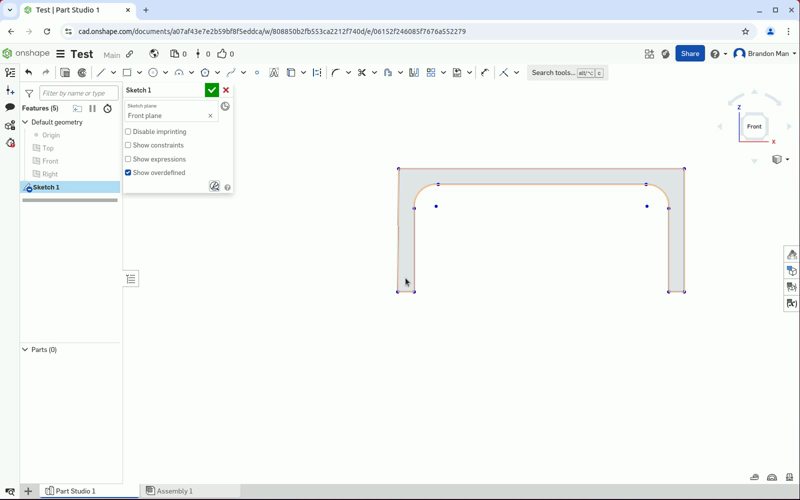
scroll(6)
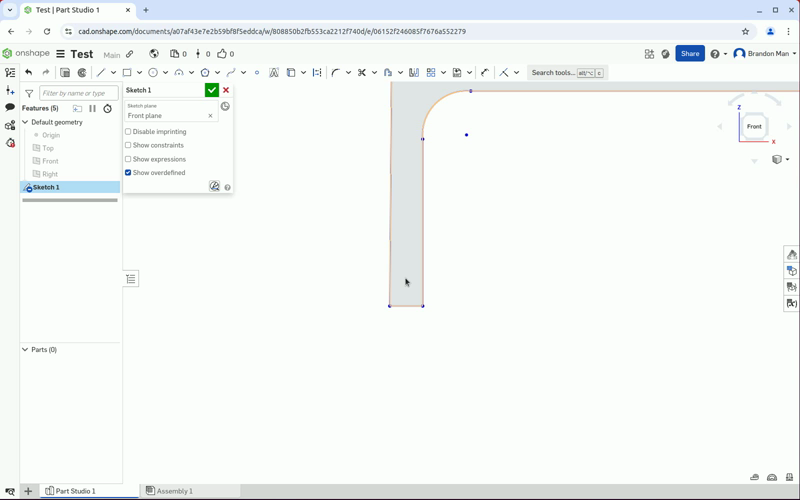
scroll(6)
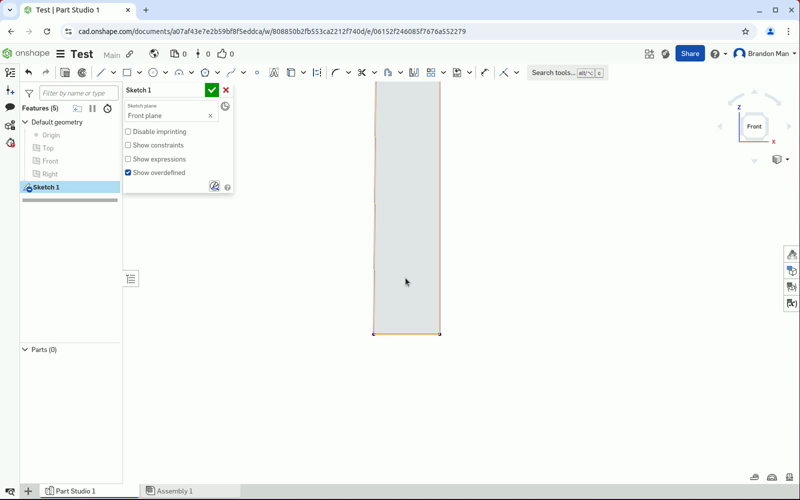
click(405, 277)
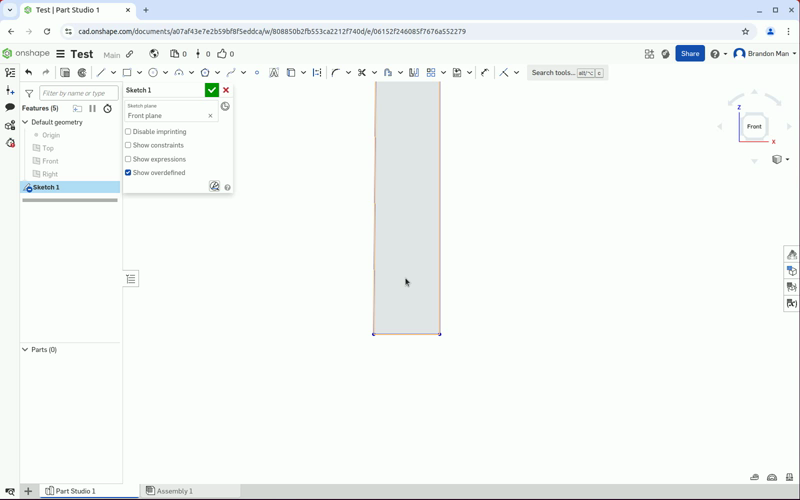
scroll(-6)
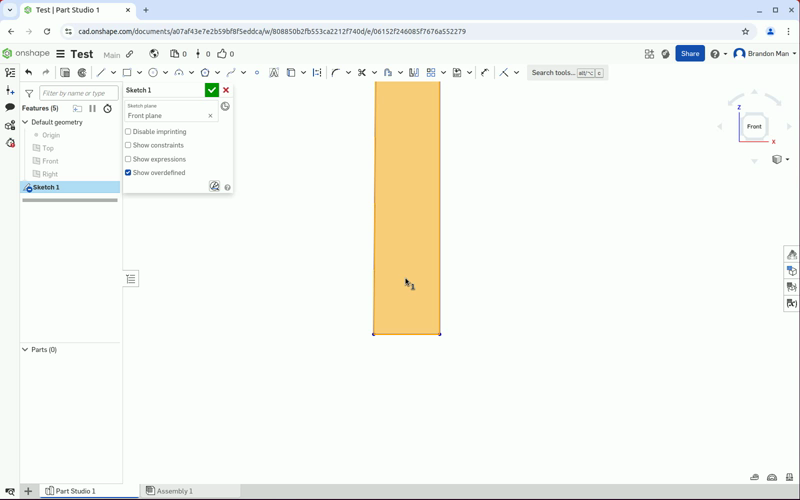
scroll(-6)
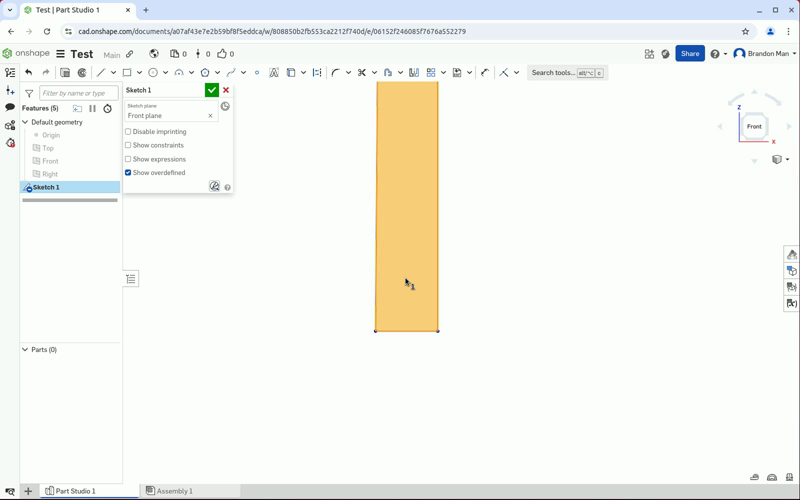
scroll(-6)
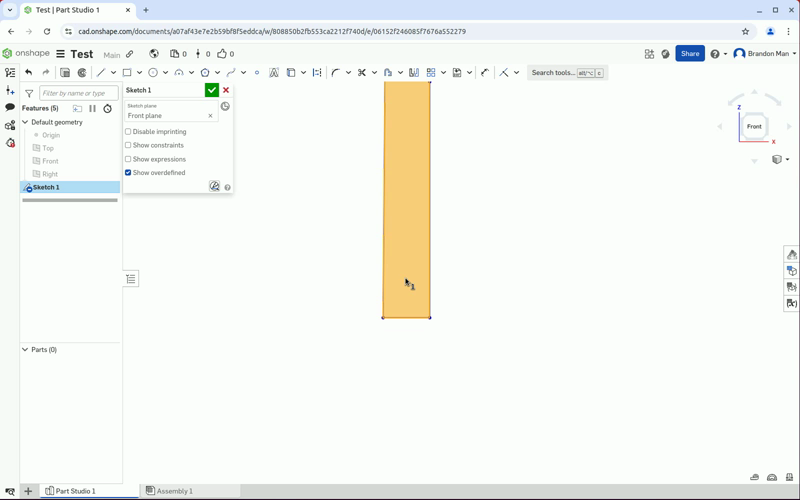
scroll(-6)
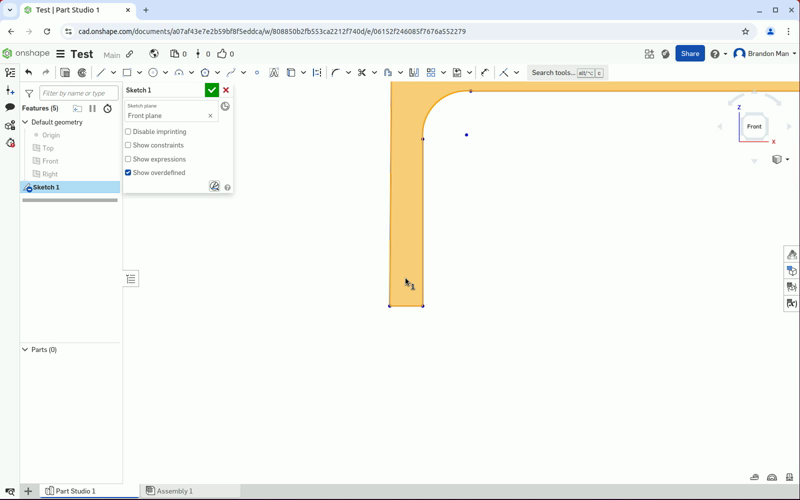
scroll(-6)
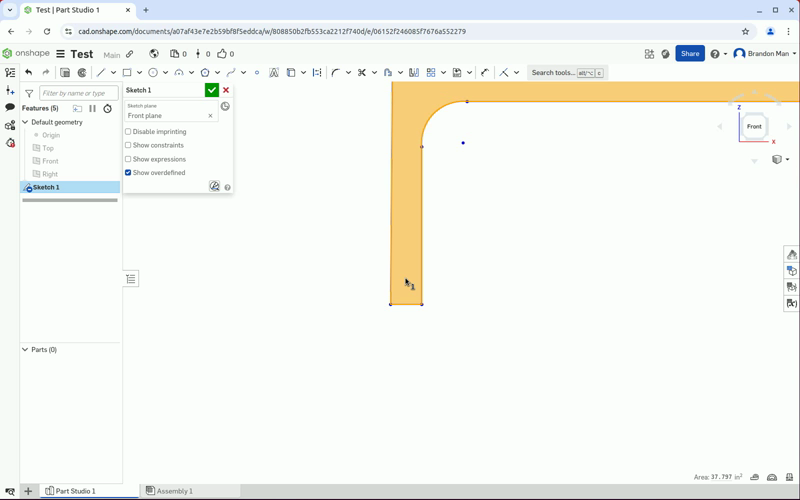
scroll(-6)
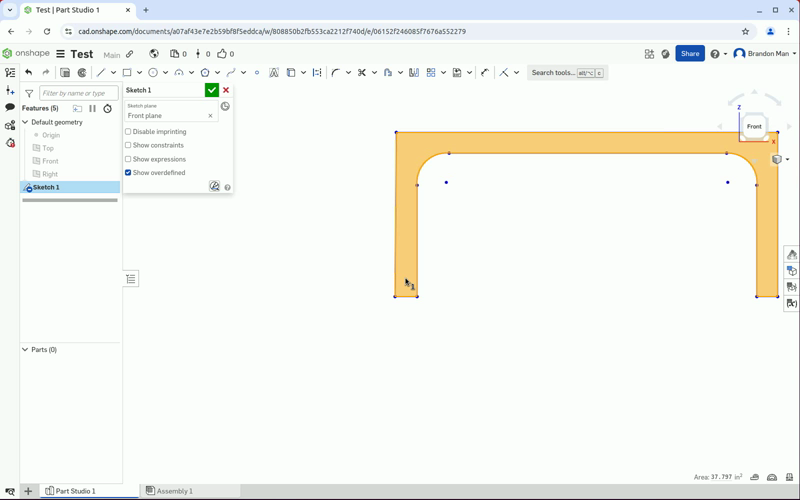
scroll(-6)
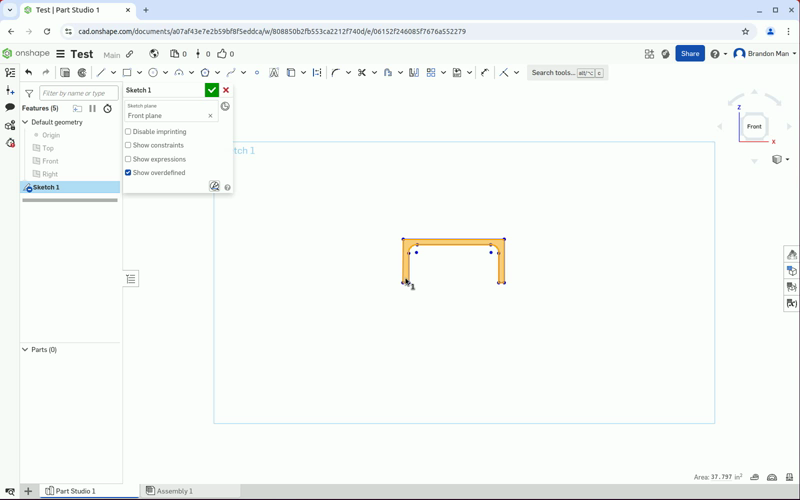
mouse_move(73, 352)
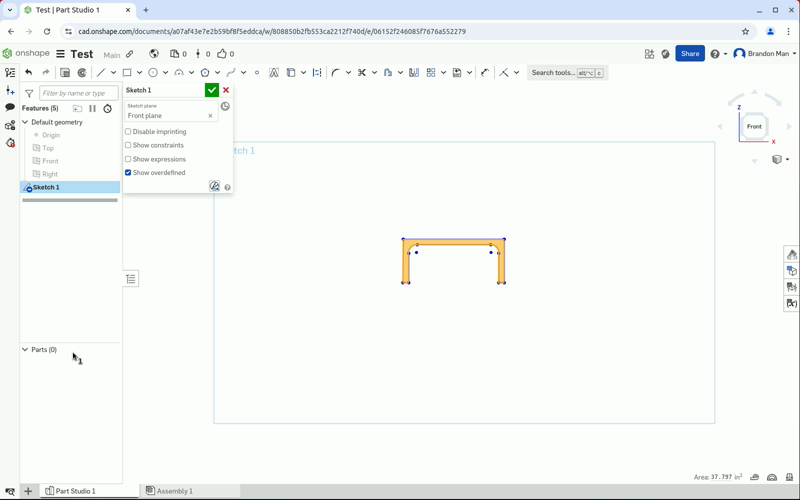
key(shift+y)
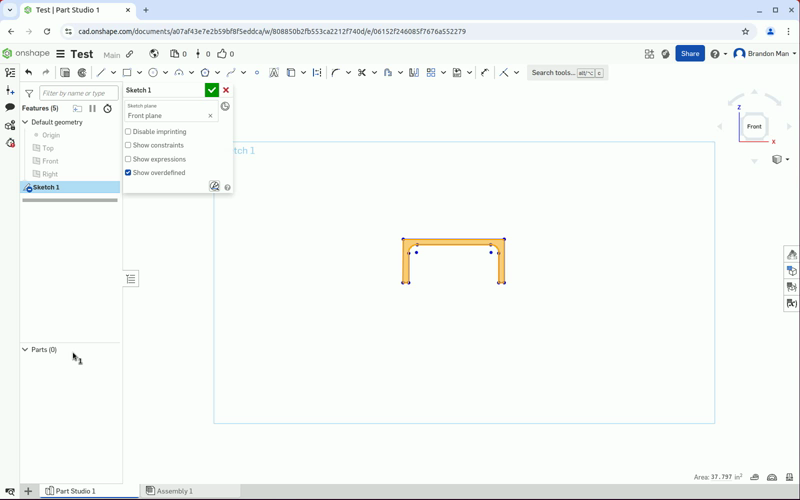
key(shift+e)
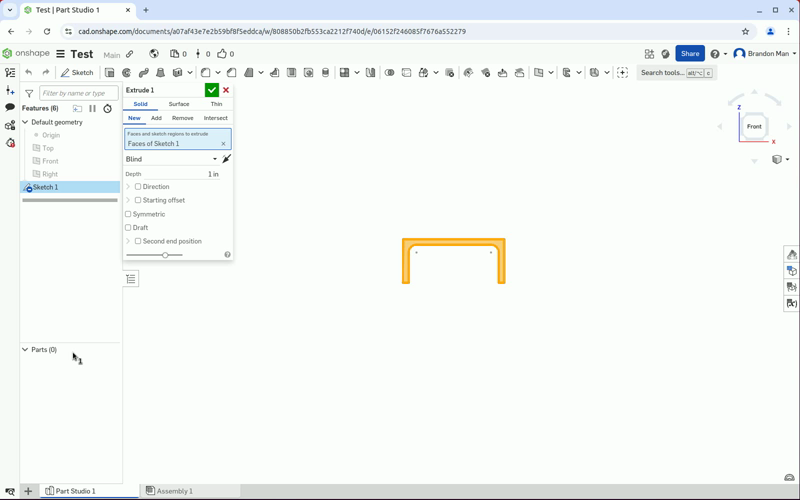
mouse_move(143, 106)
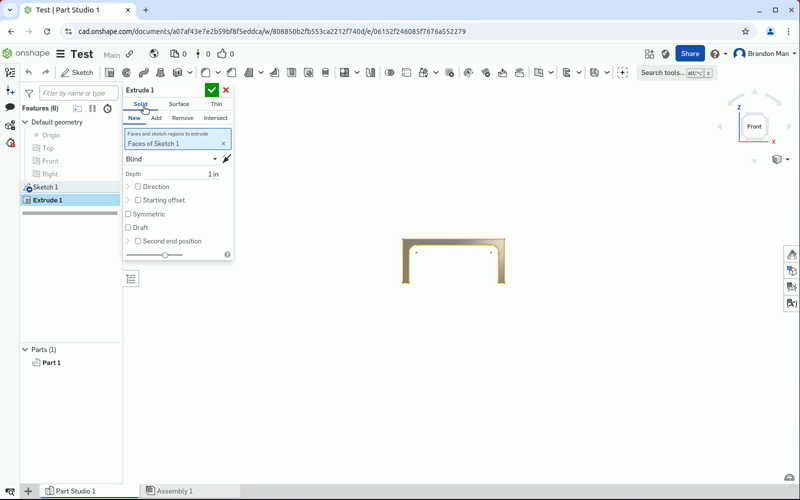
click(143, 106)
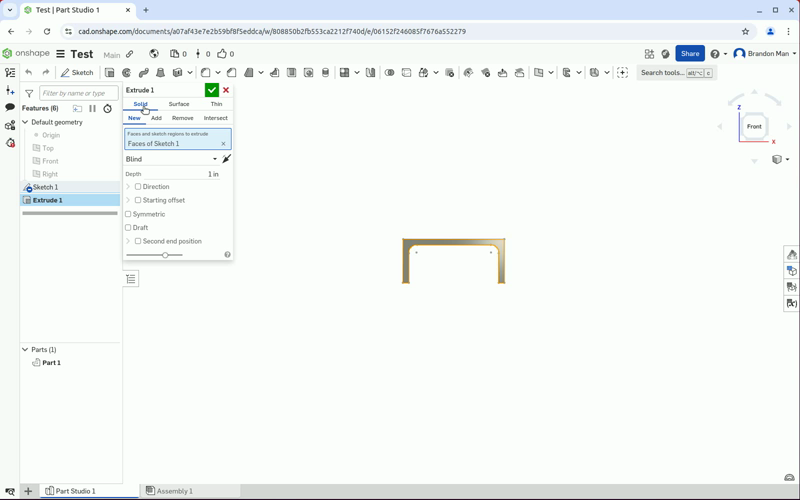
mouse_move(137, 120)
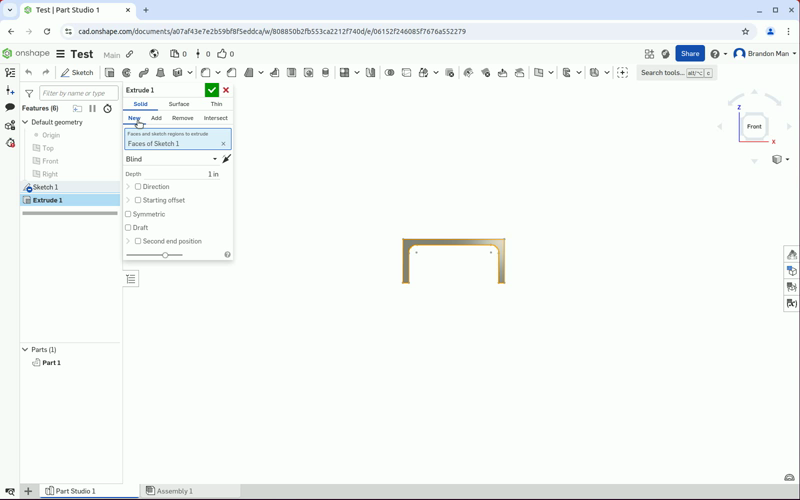
click(137, 120)
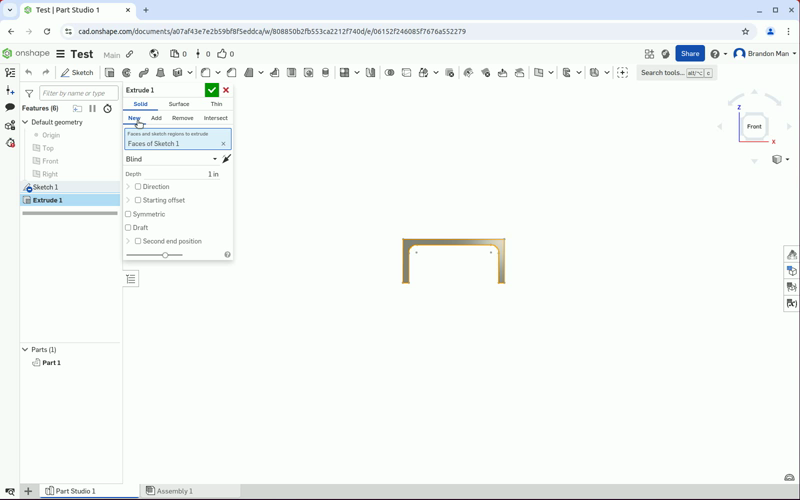
key(tab, 4)
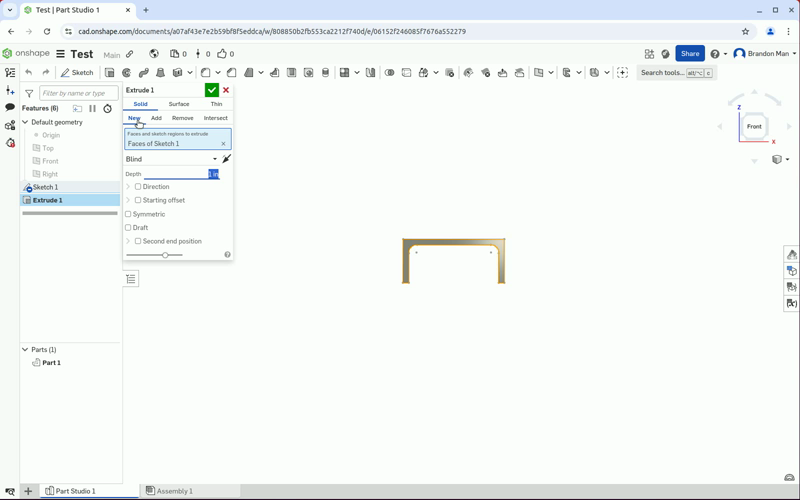
text(46.216)
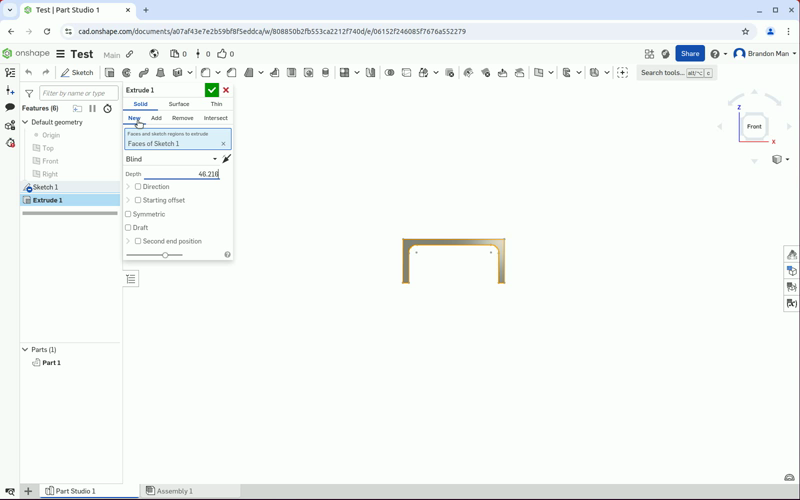
key(tab, 3)
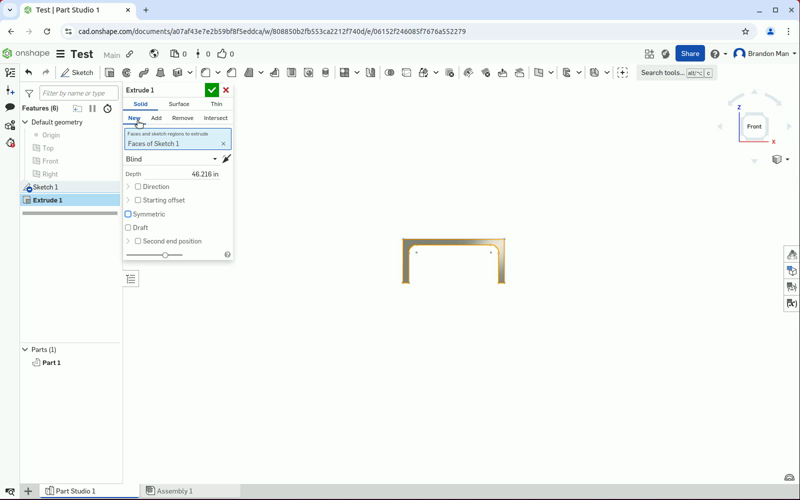
key(space)
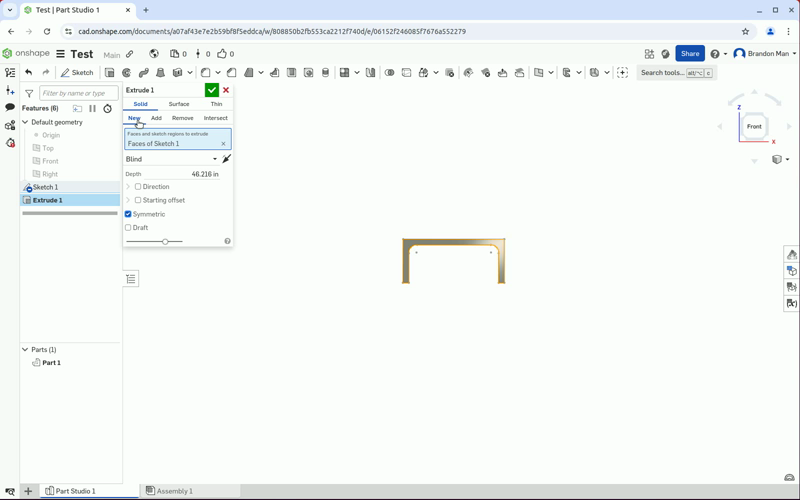
key(enter)
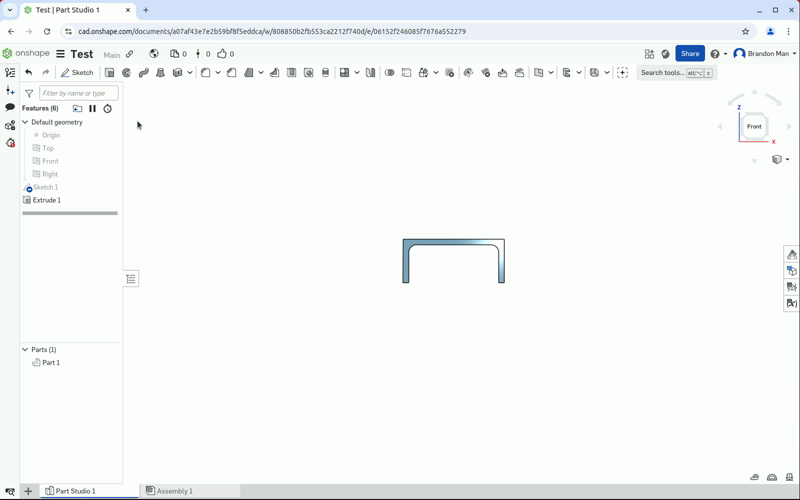
key(shift+h)
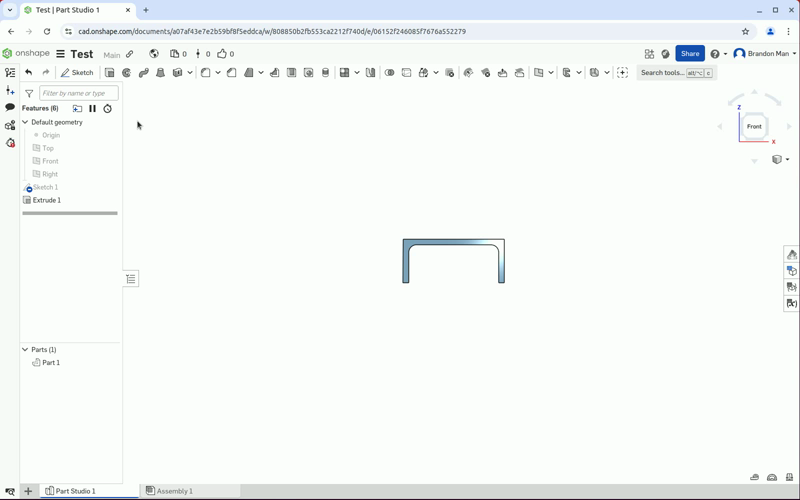
key(shift+h)
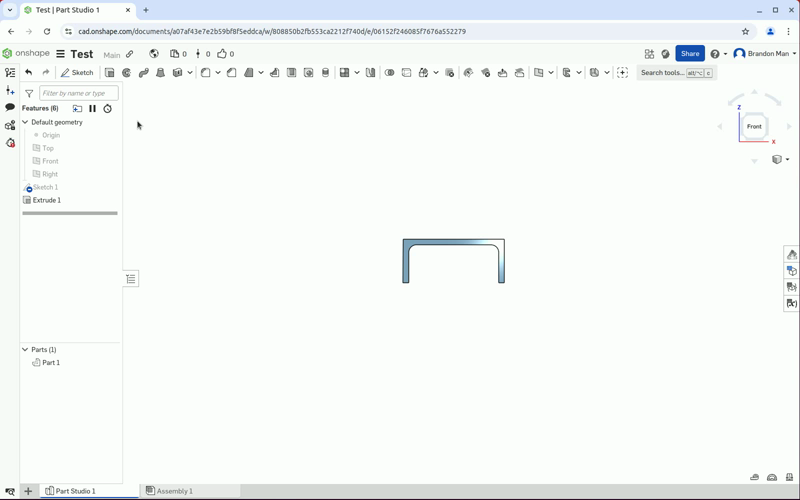
mouse_move(73, 189)
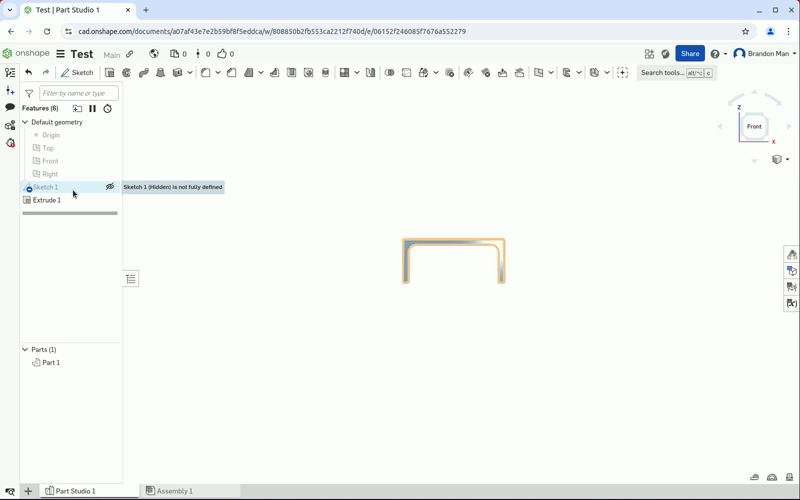
click(73, 189)
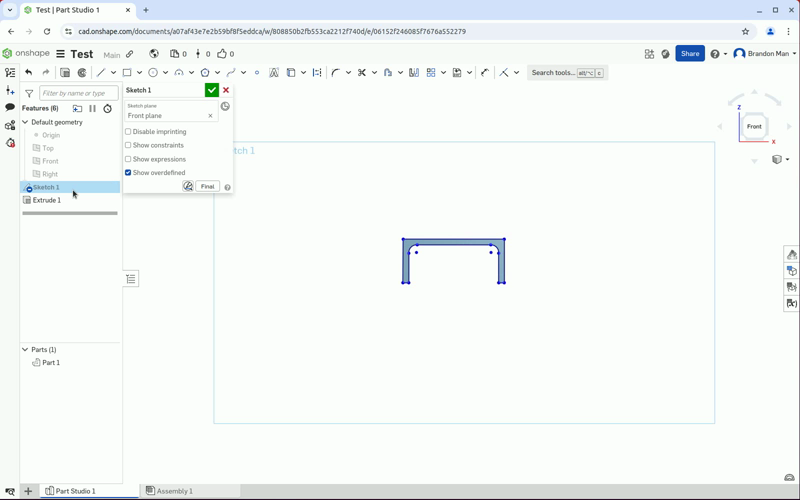
mouse_move(229, 92)
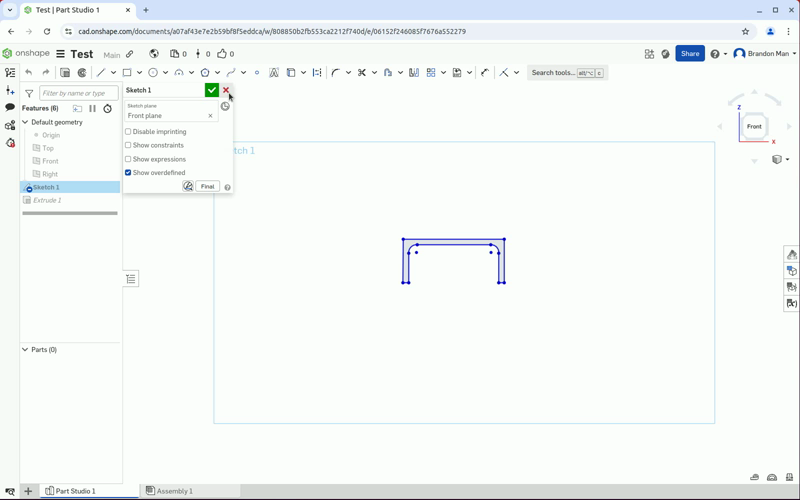
click(229, 92)
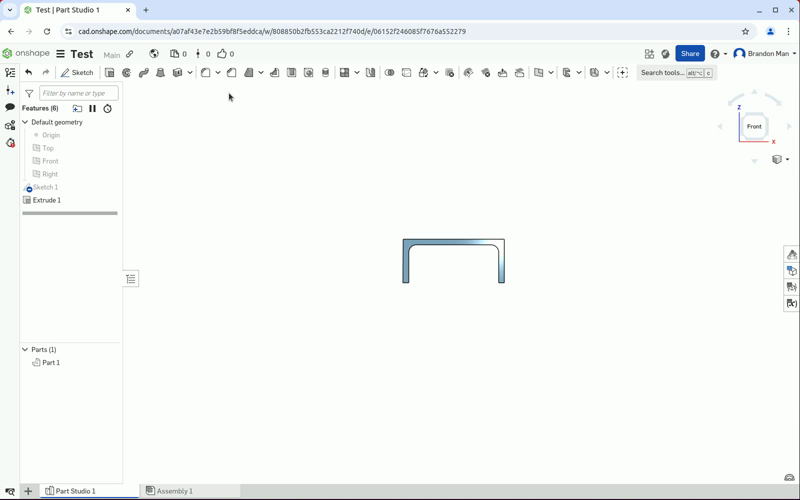
mouse_move(73, 352)
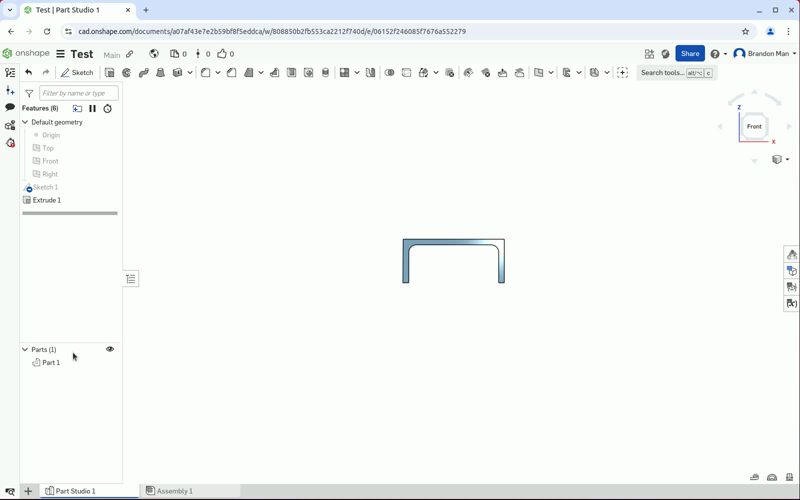
key(y)
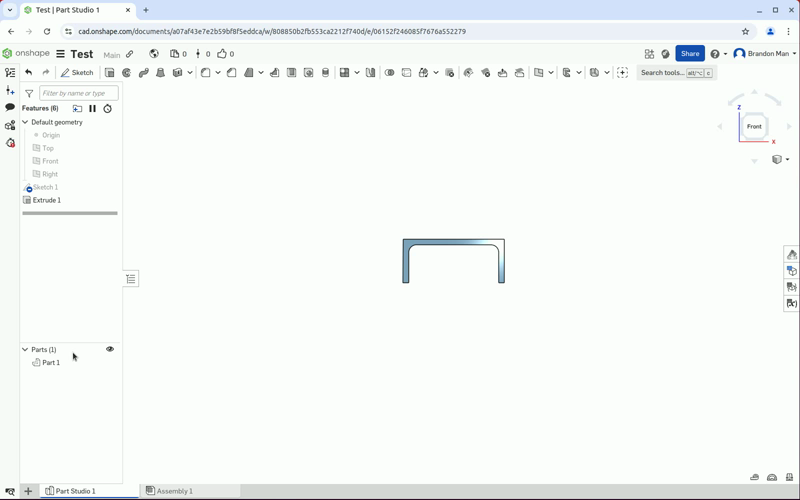
key(shift+p)
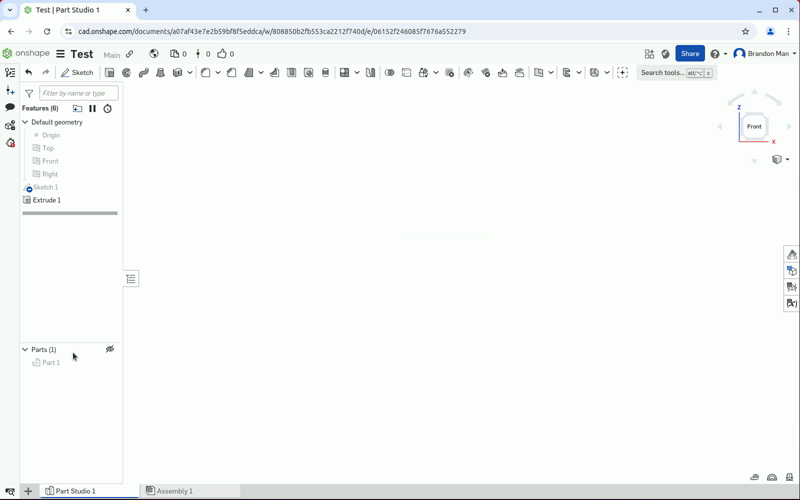
key(space)
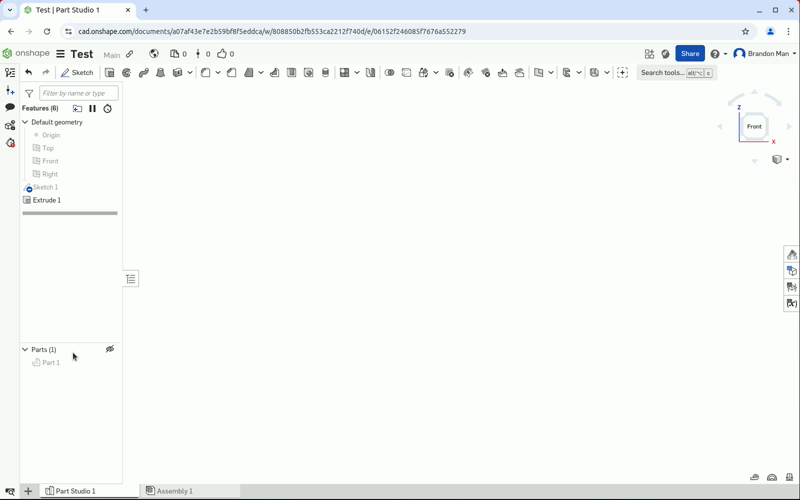
key_down(shift)
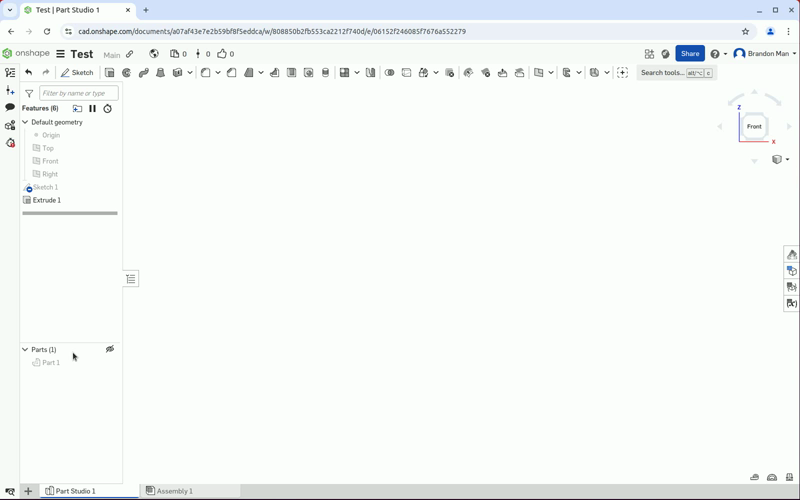
key(down)
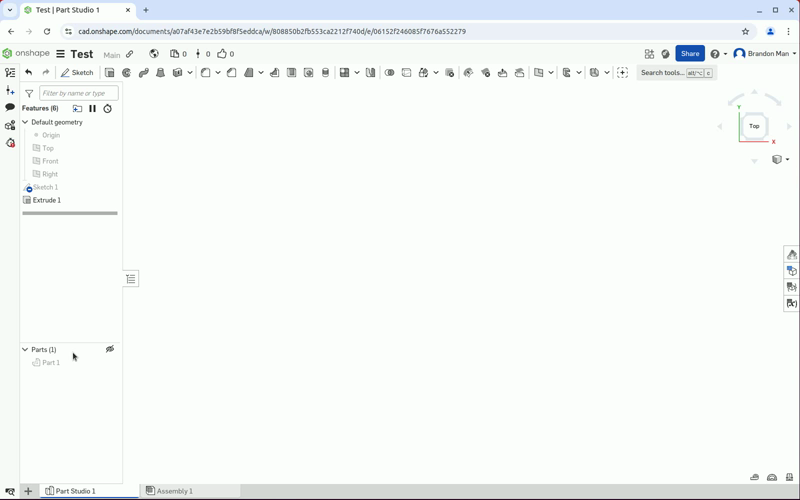
key_up(shift)
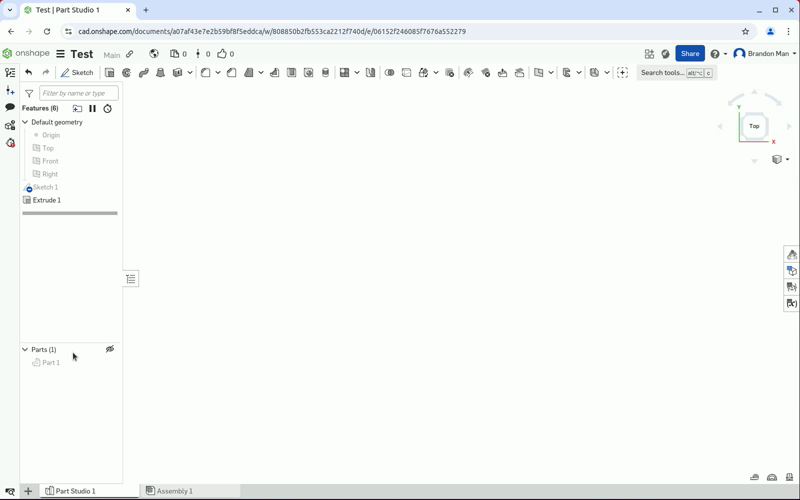
mouse_move(73, 352)
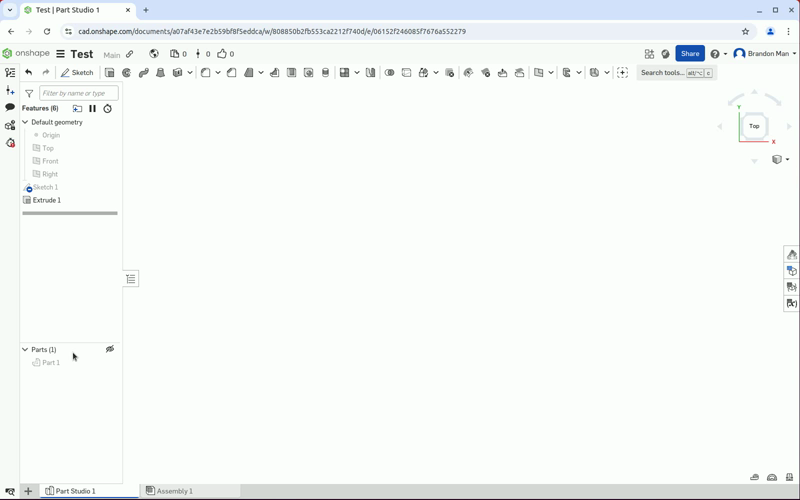
key(shift+y)
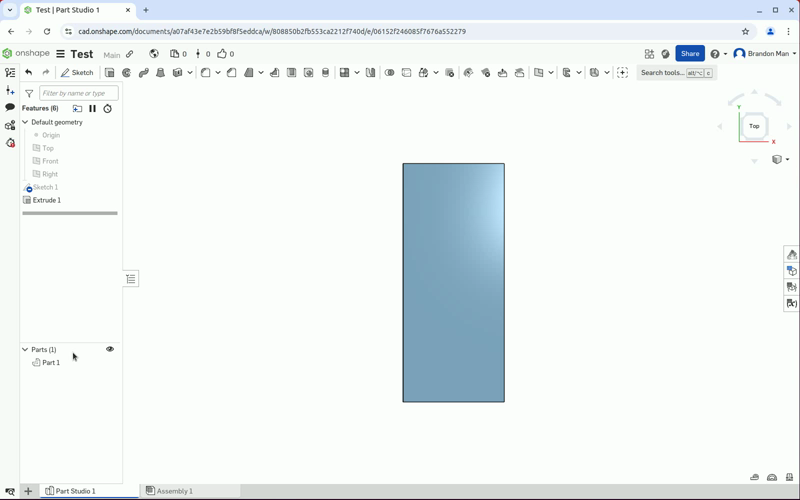
mouse_move(541, 75)
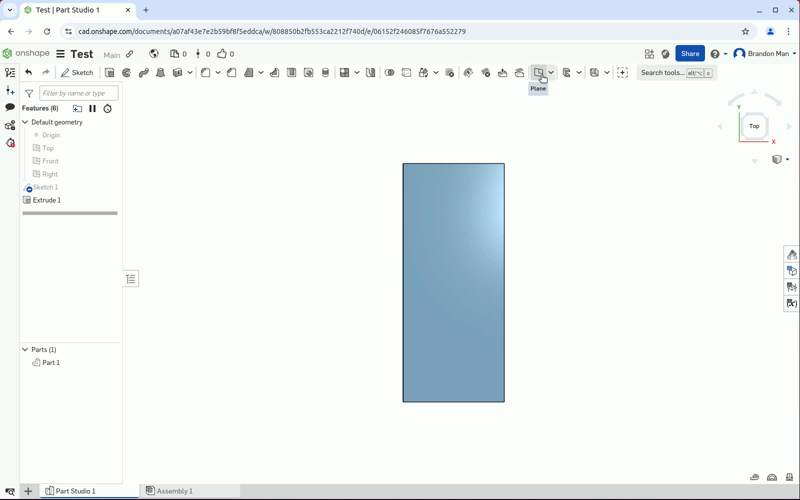
click(541, 75)
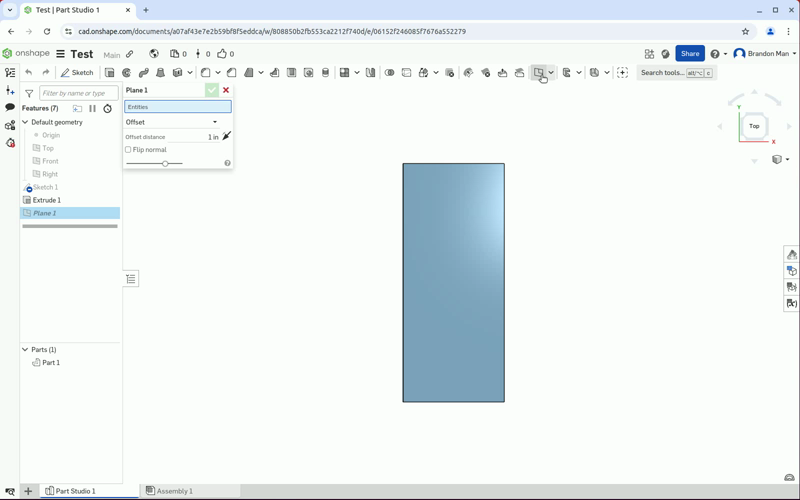
mouse_move(73, 150)
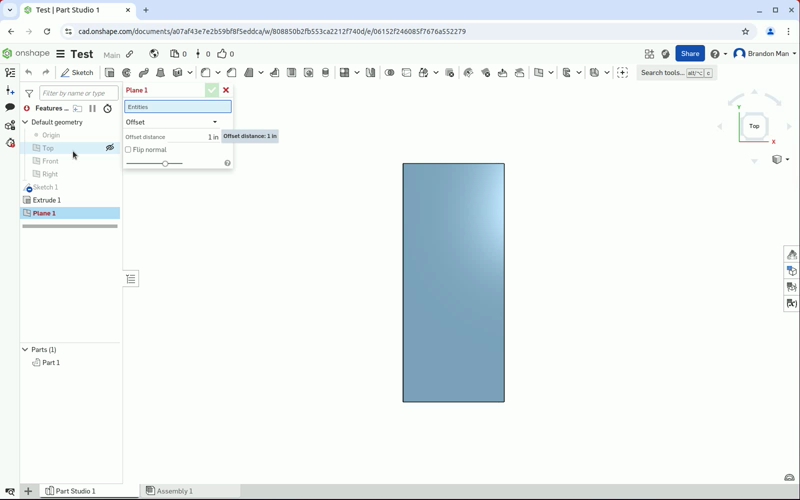
click(73, 150)
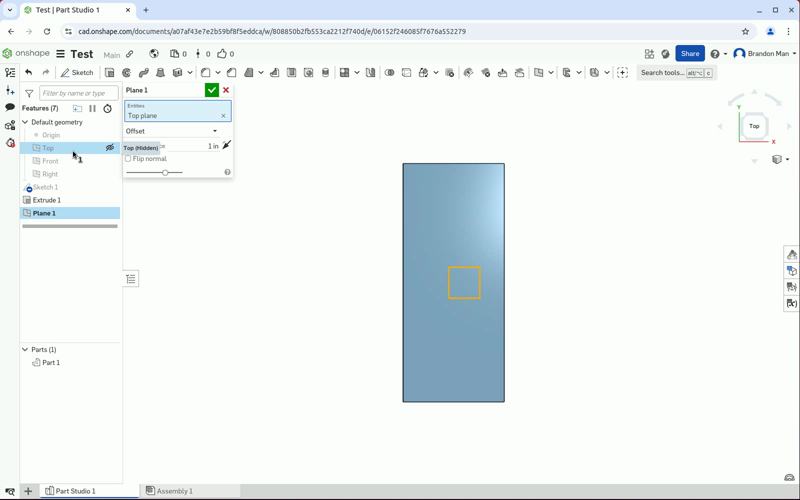
key(tab, 2)
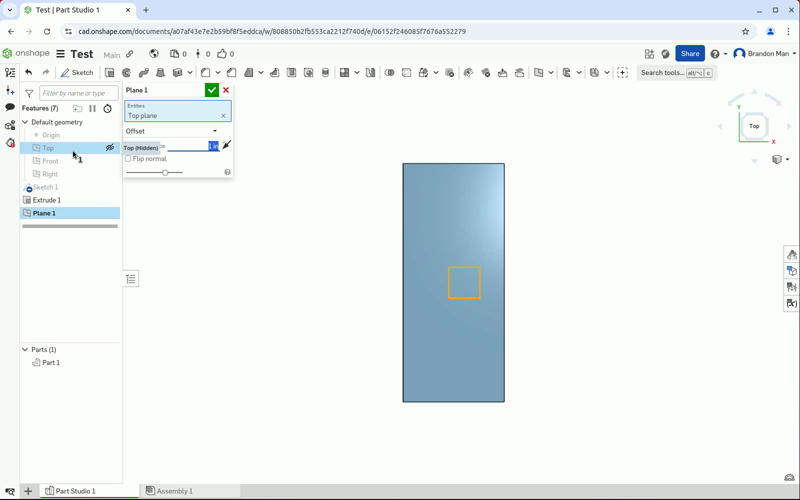
text(8.904)
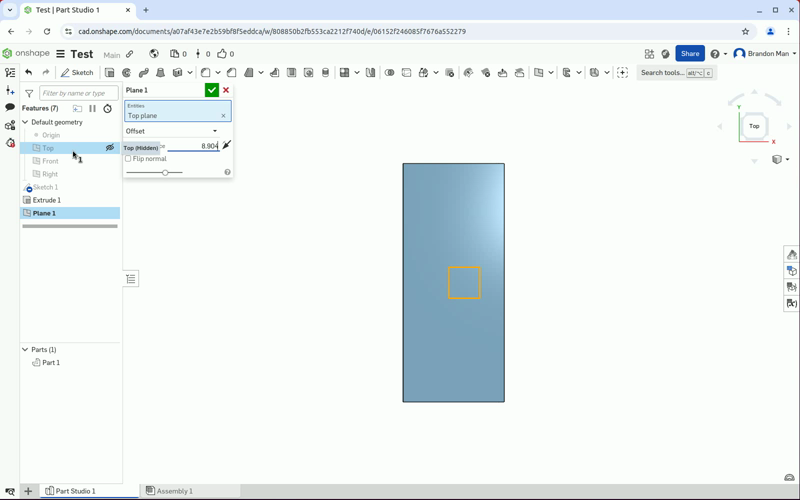
key(enter, 2)
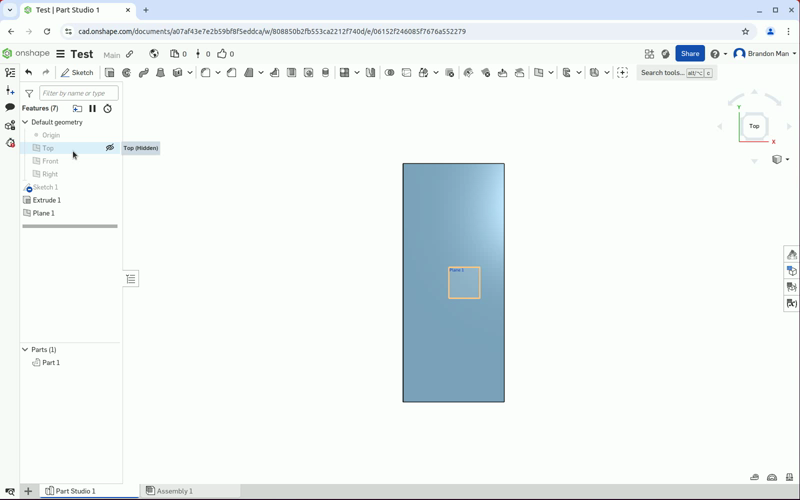
key(shift+s)
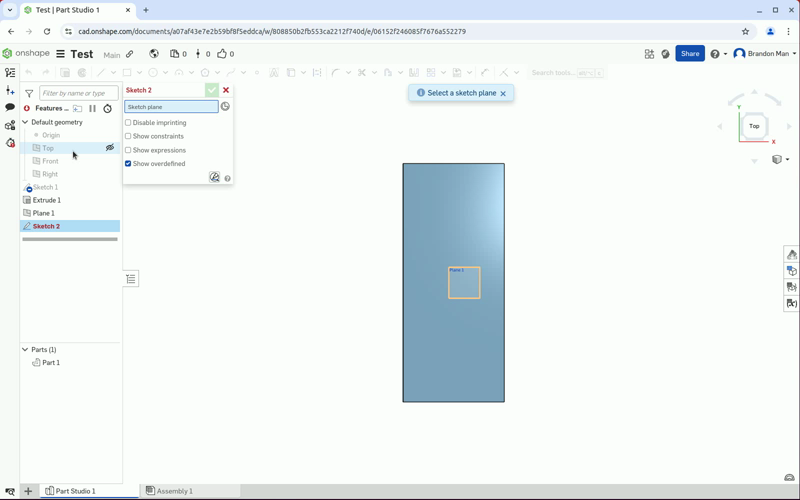
mouse_move(73, 215)
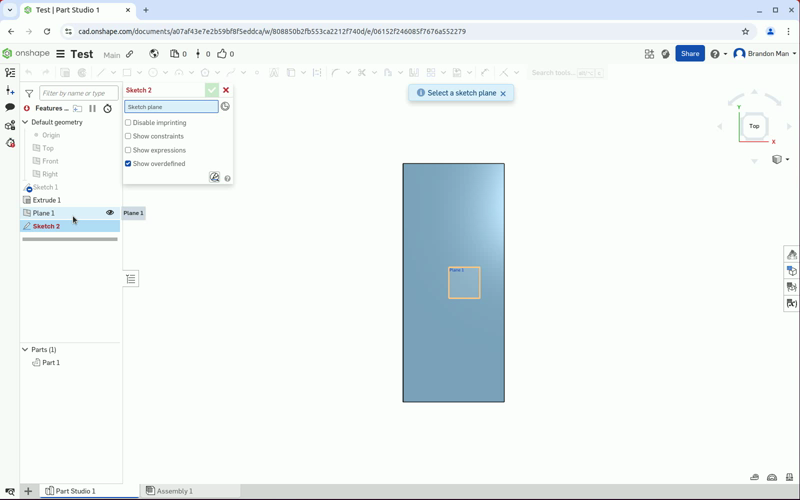
click(73, 215)
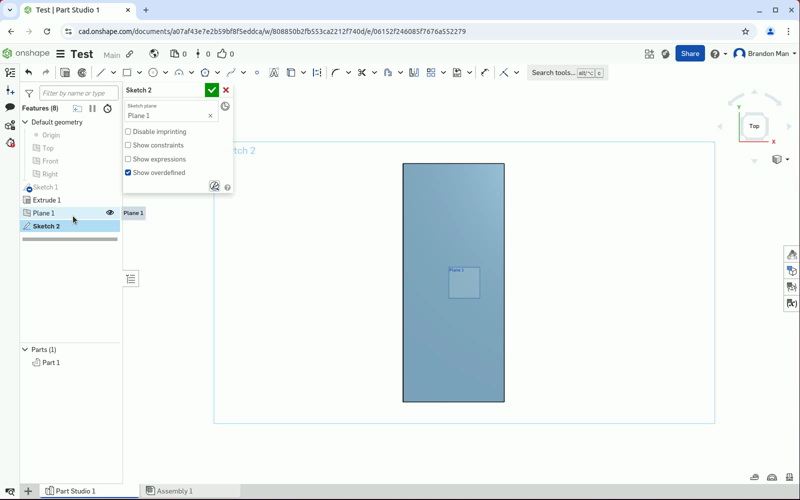
mouse_move(73, 352)
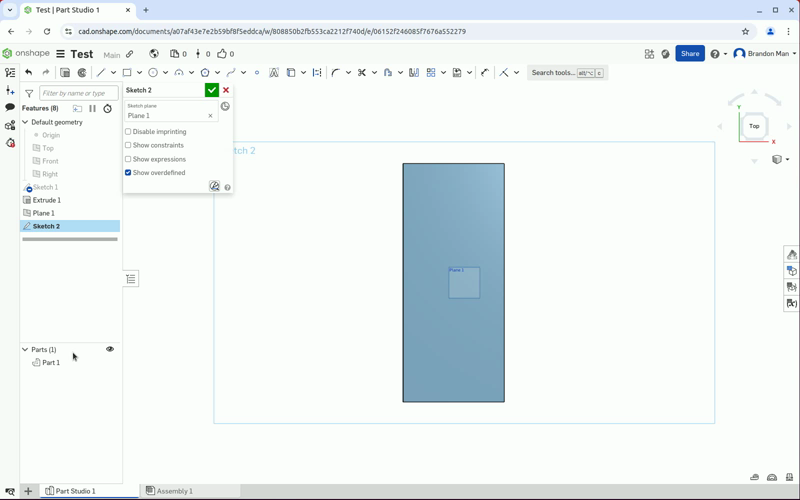
key(y)
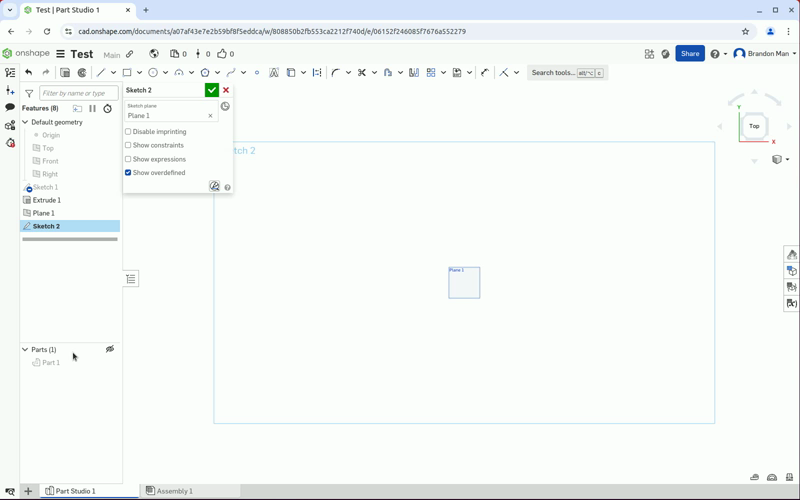
key(a)
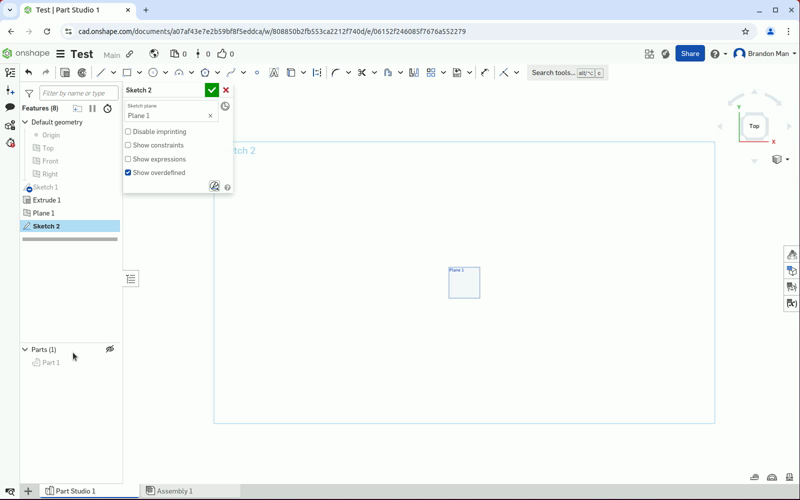
key_down(shift)
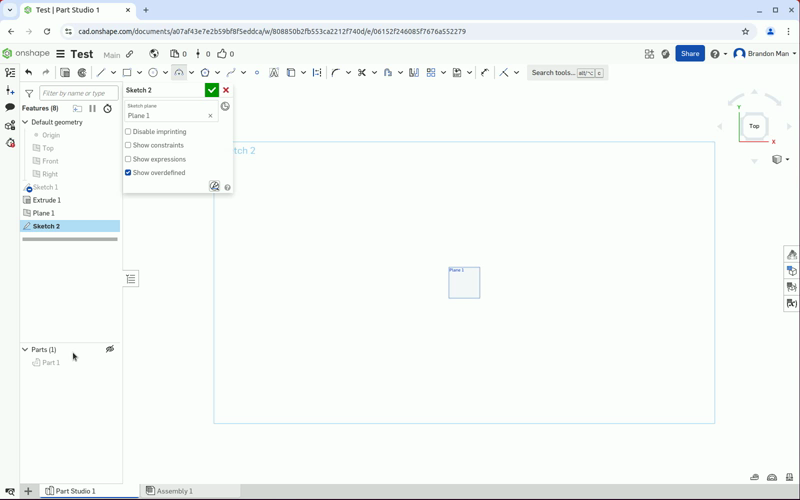
mouse_move(445, 243)
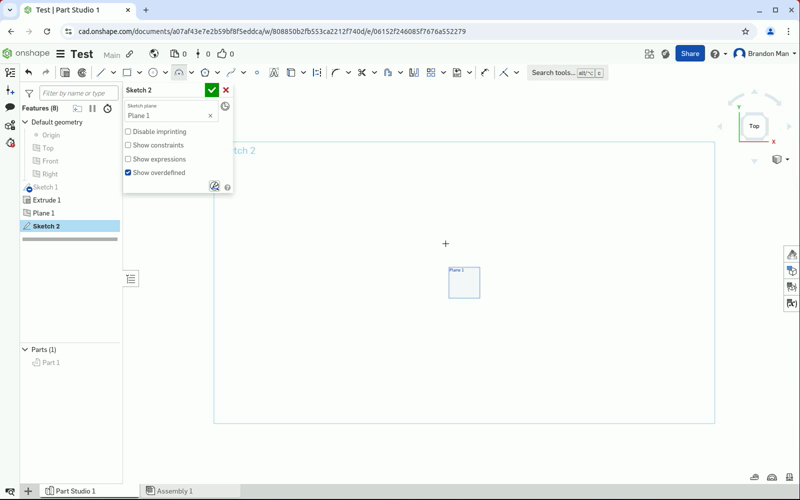
click(445, 243)
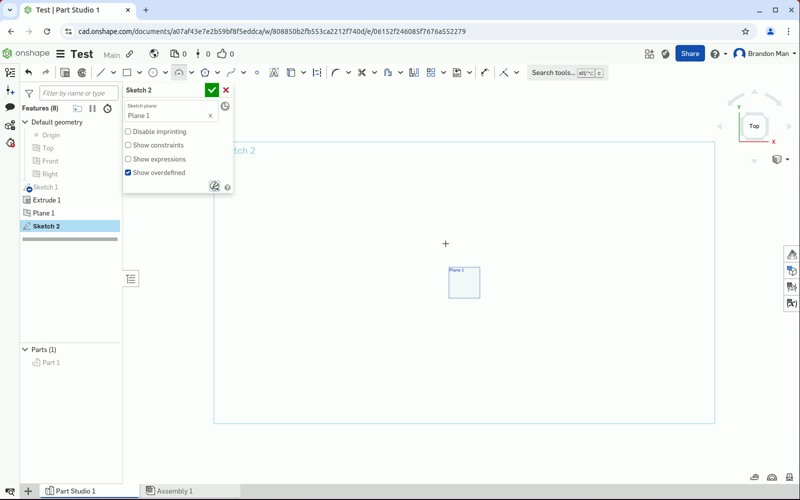
key_up(shift)
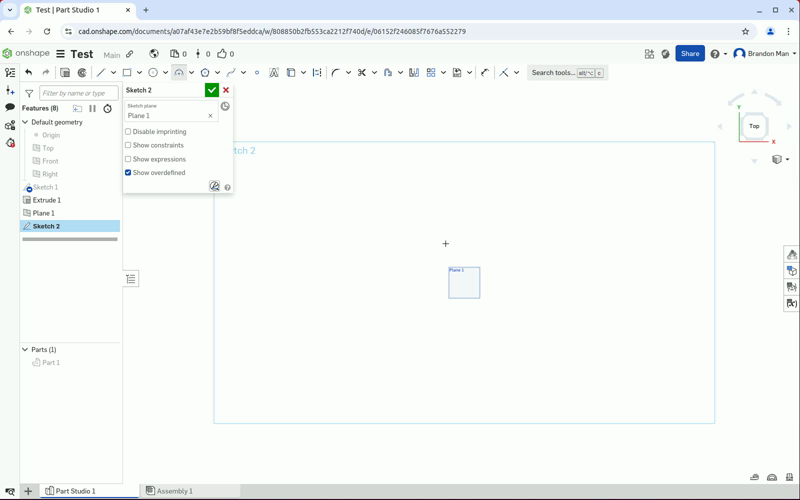
key_down(shift)
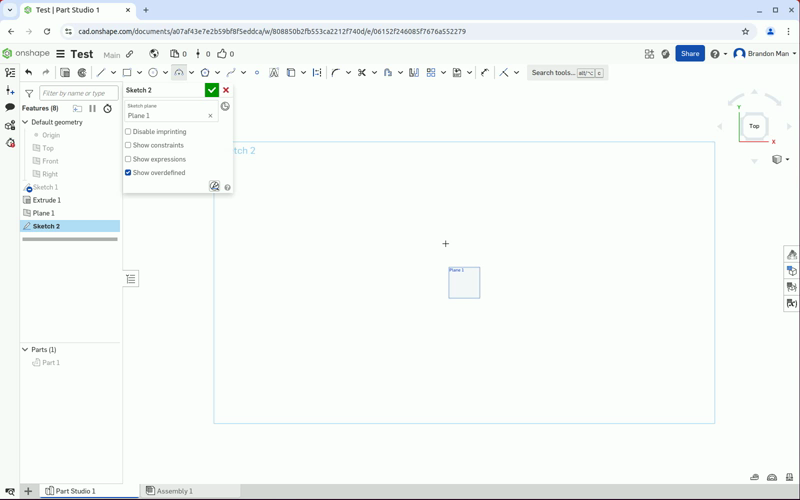
mouse_move(461, 243)
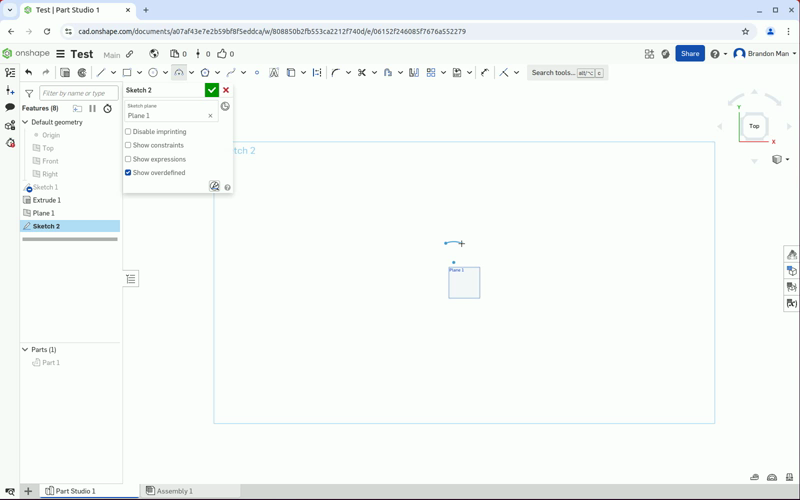
click(461, 243)
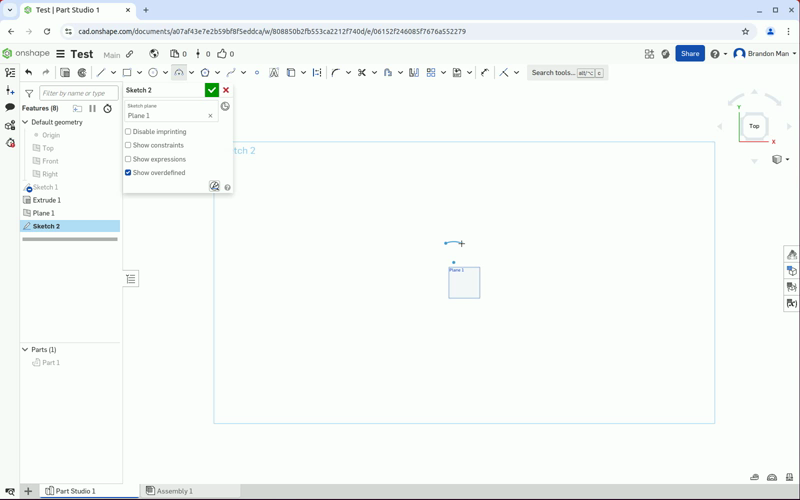
mouse_move(453, 251)
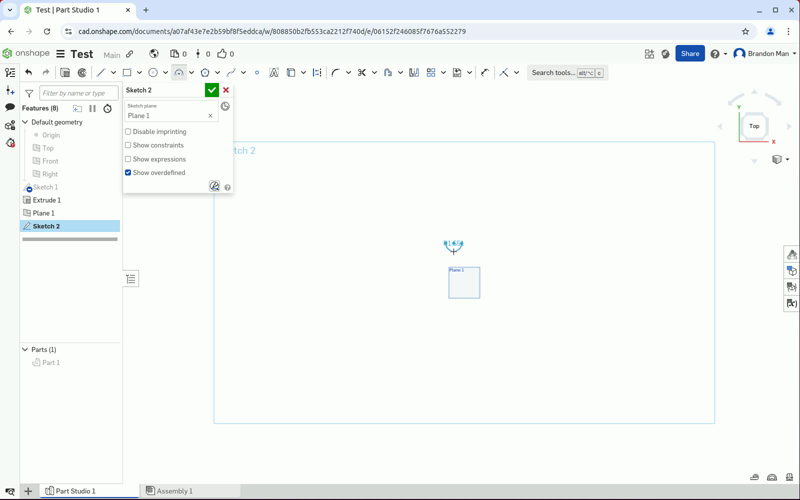
click(453, 251)
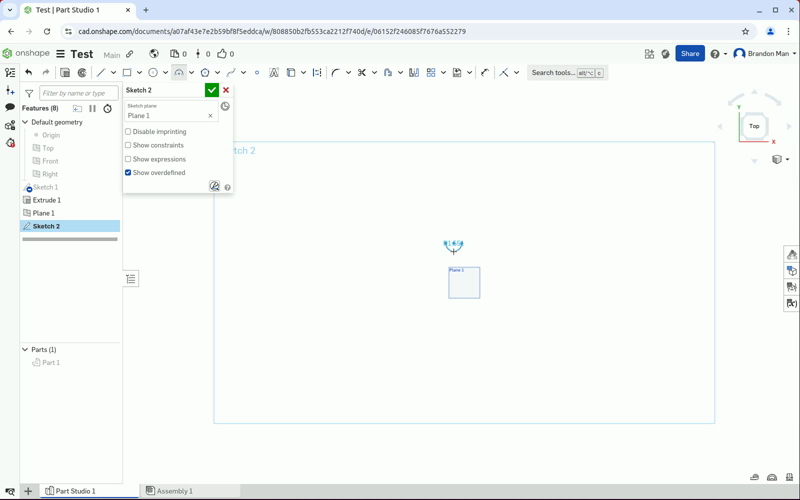
key_up(shift)
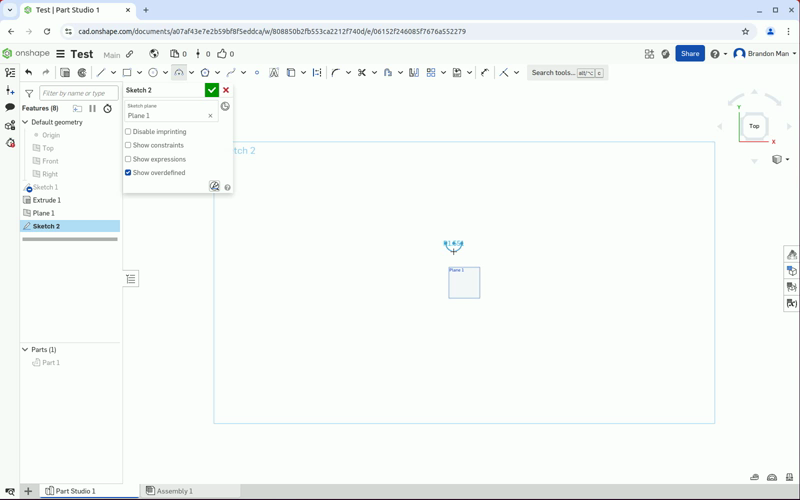
key(esc)
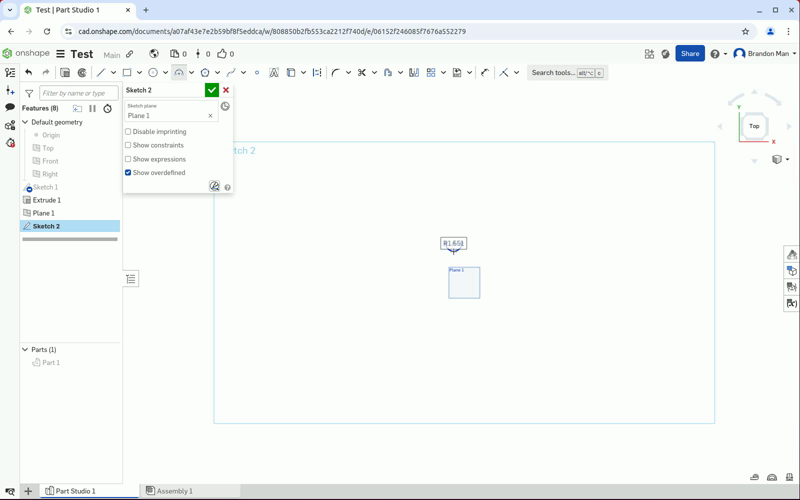
key(l)
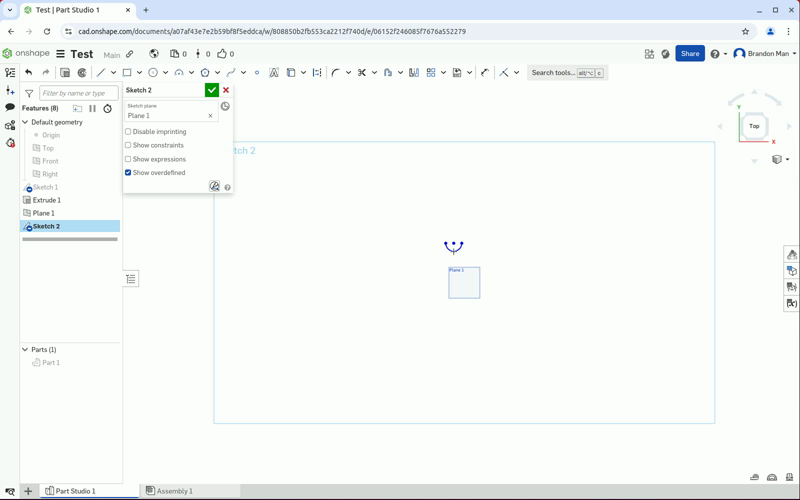
mouse_move(461, 243)
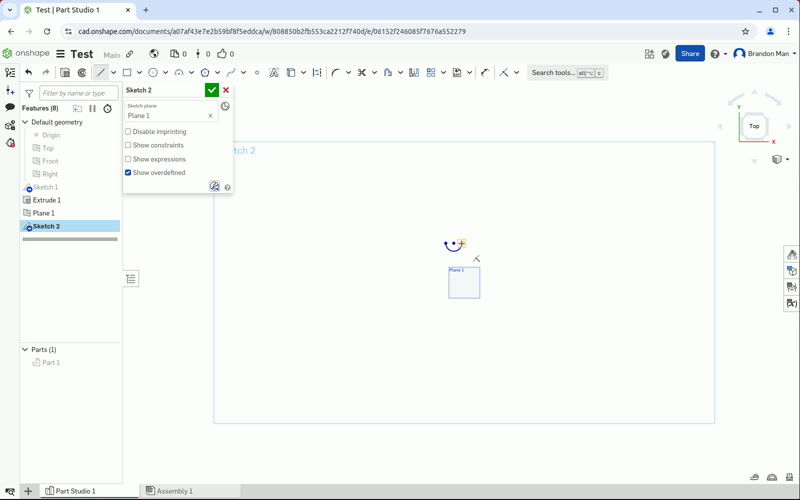
click(461, 243)
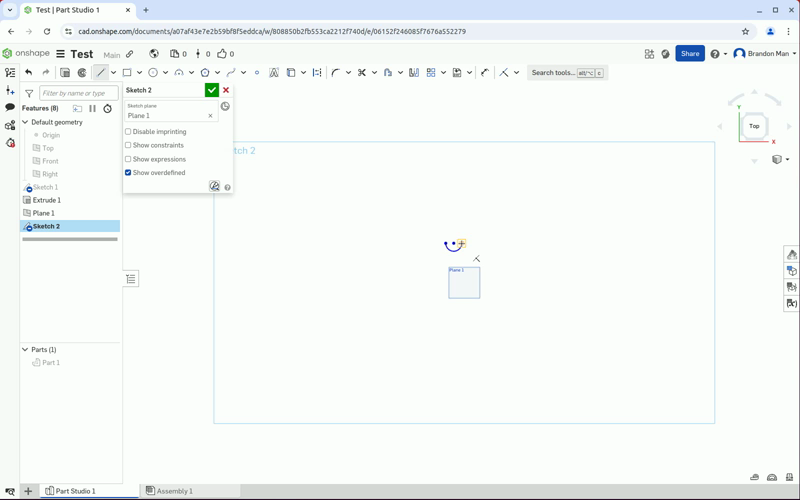
key_down(shift)
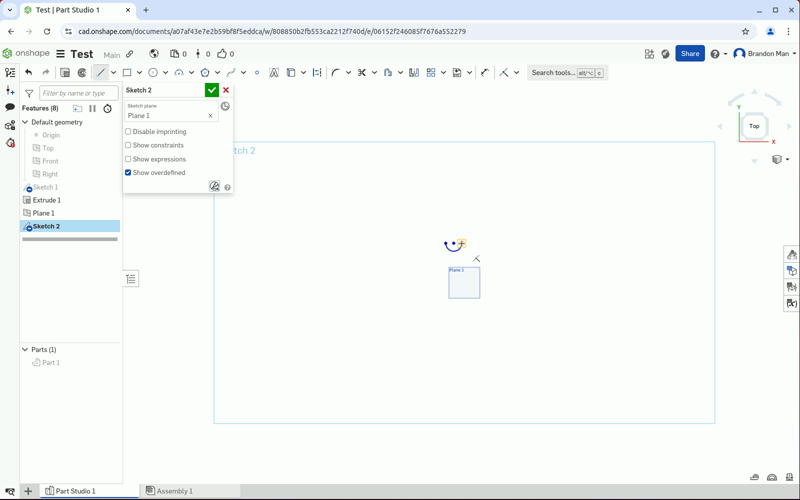
mouse_move(492, 243)
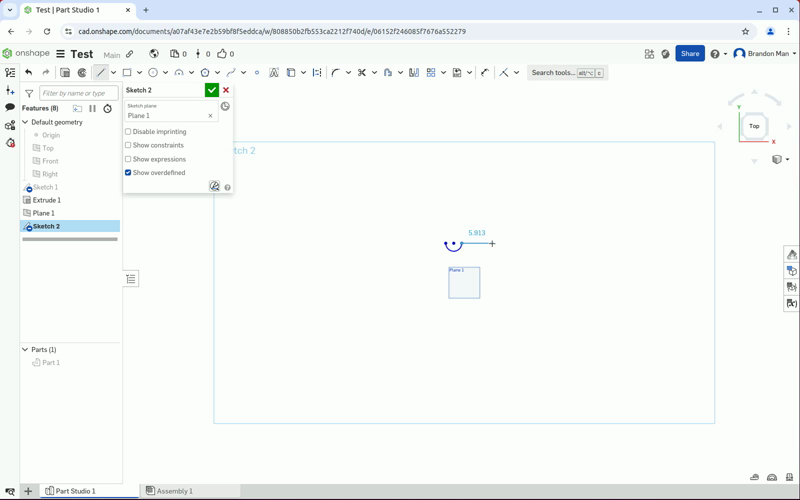
mouse_move(461, 222)
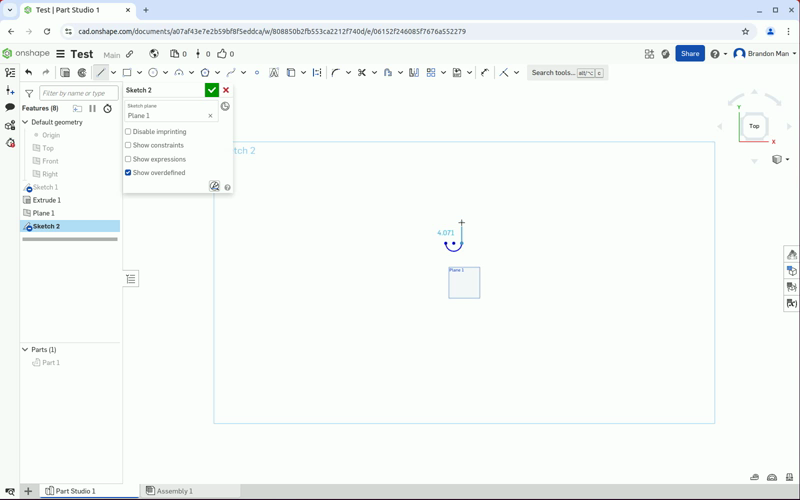
click(461, 222)
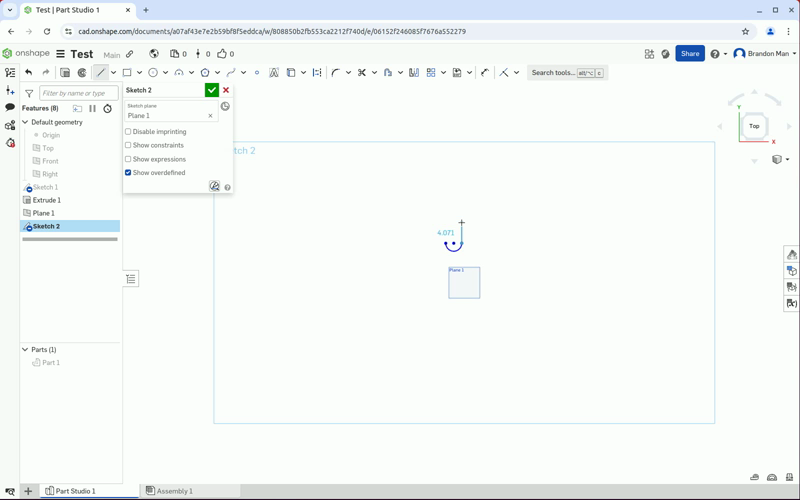
key_up(shift)
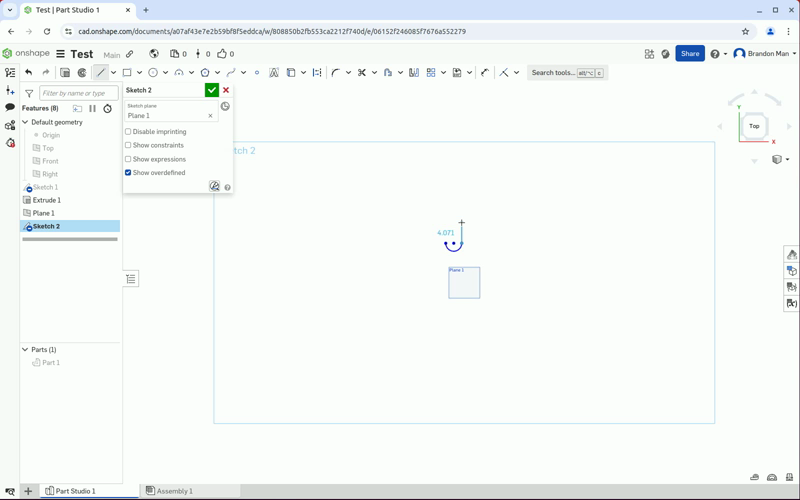
key(esc)
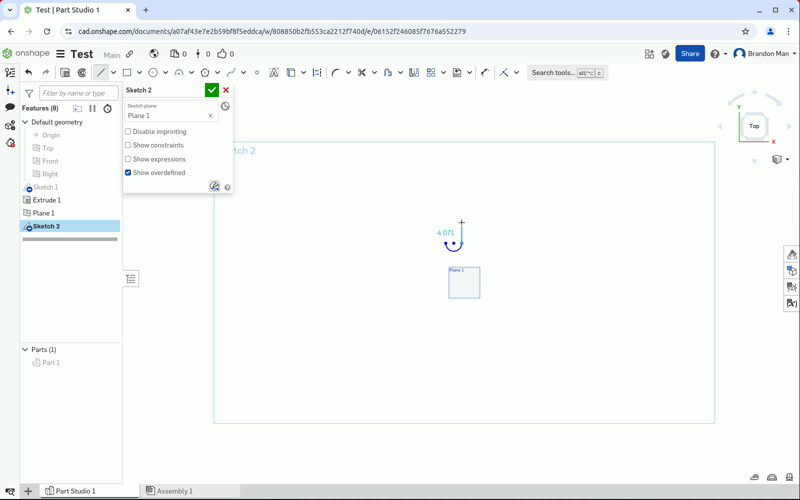
key(a)
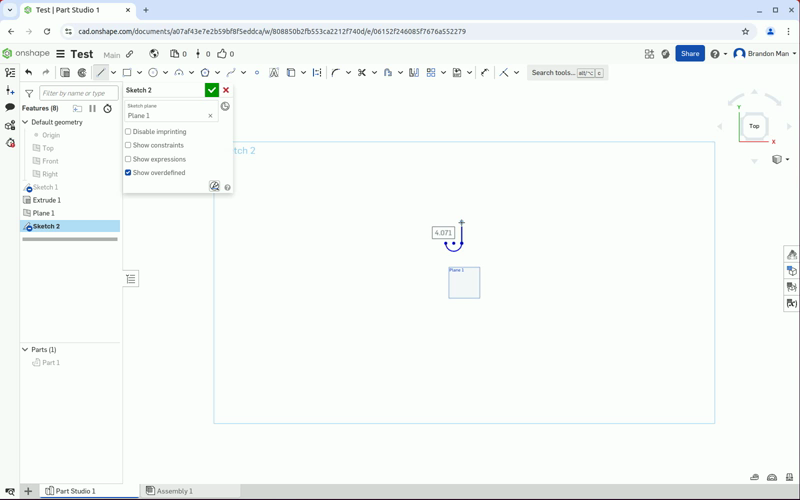
mouse_move(461, 222)
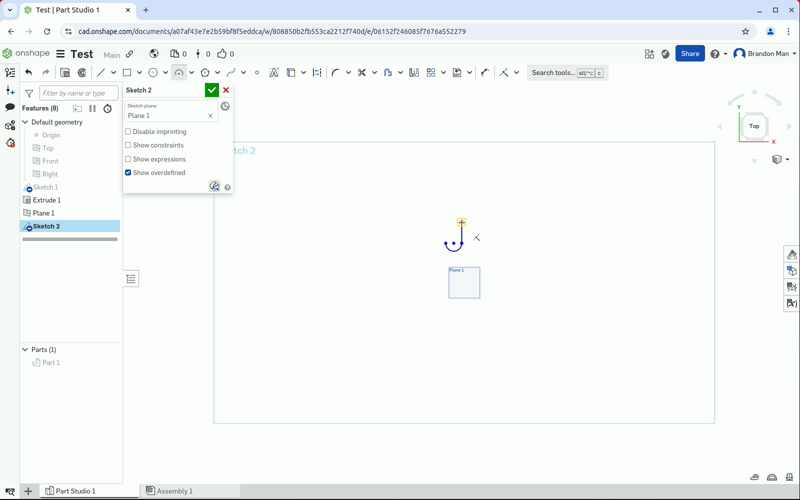
click(461, 222)
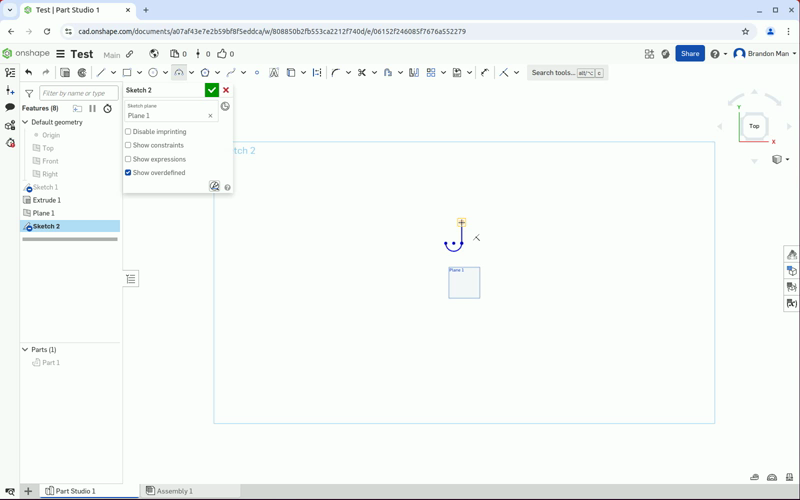
key_down(shift)
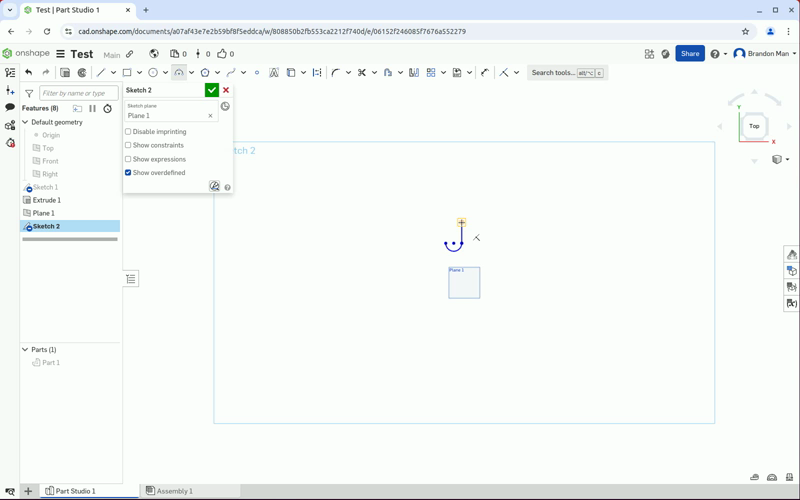
mouse_move(445, 222)
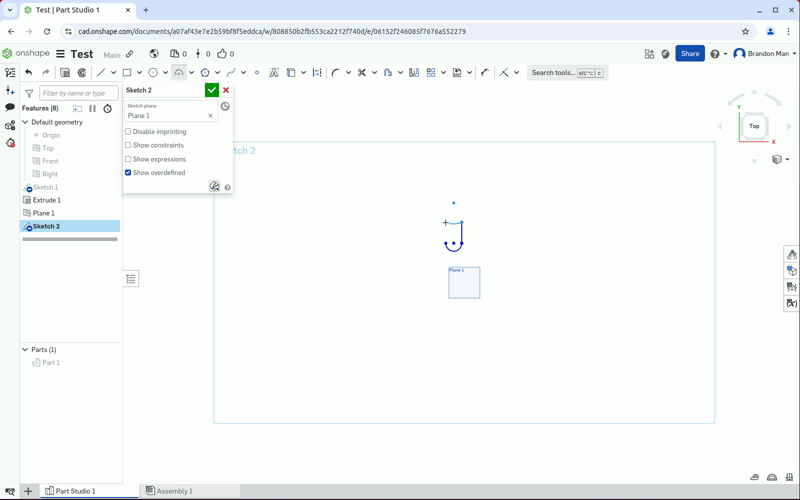
click(445, 222)
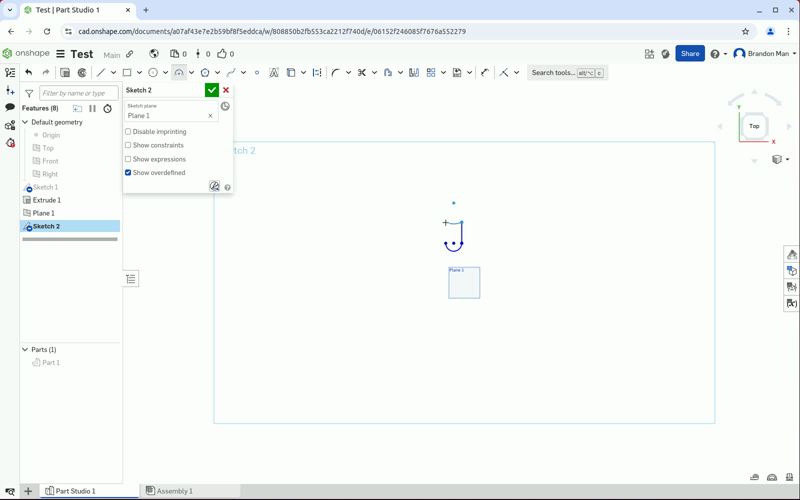
mouse_move(453, 213)
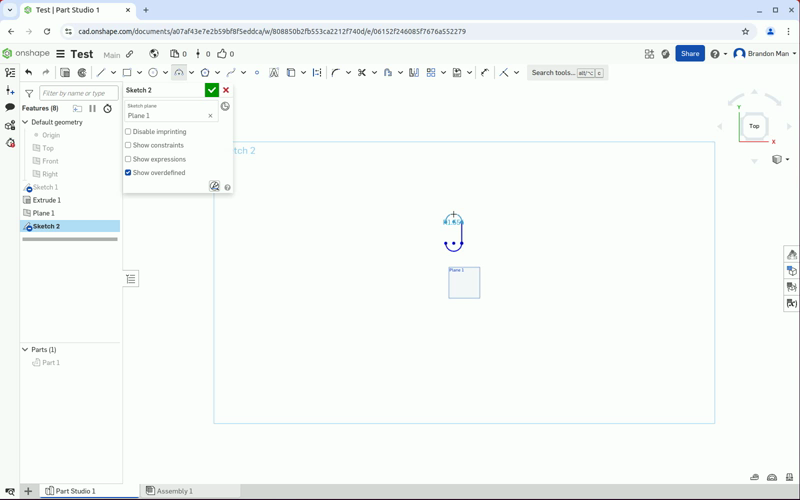
click(453, 213)
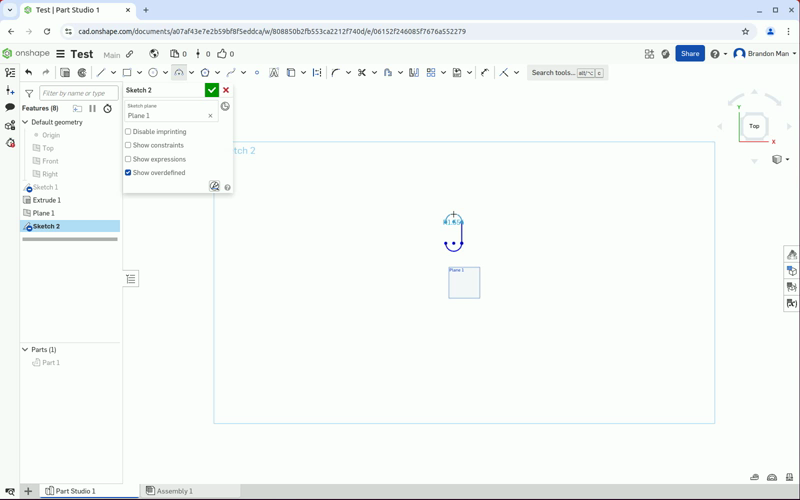
key_up(shift)
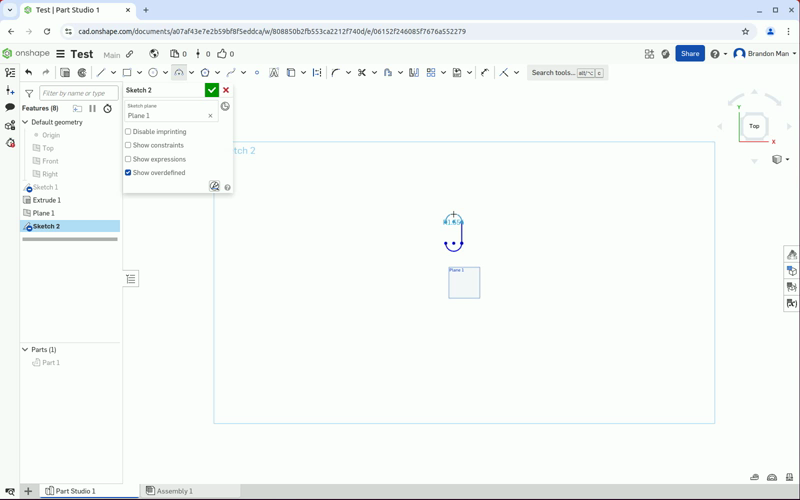
key(esc)
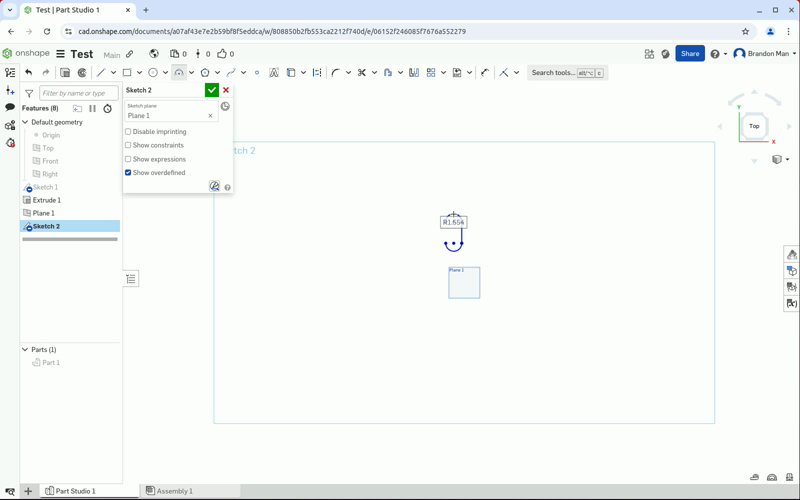
key(l)
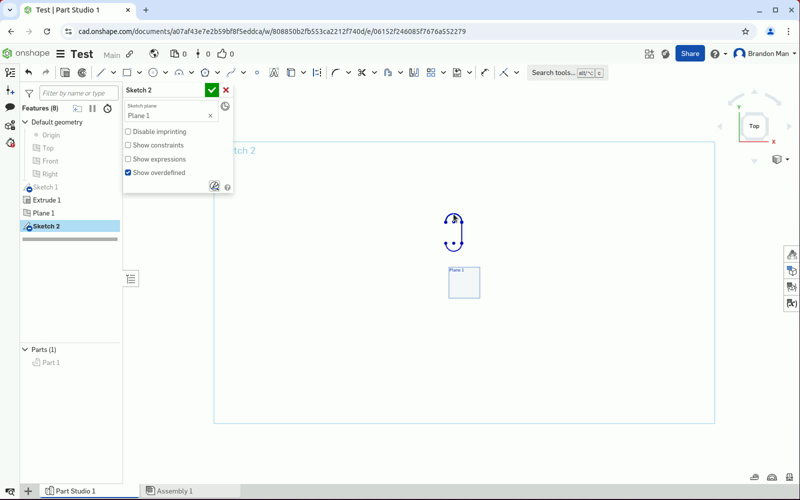
mouse_move(445, 222)
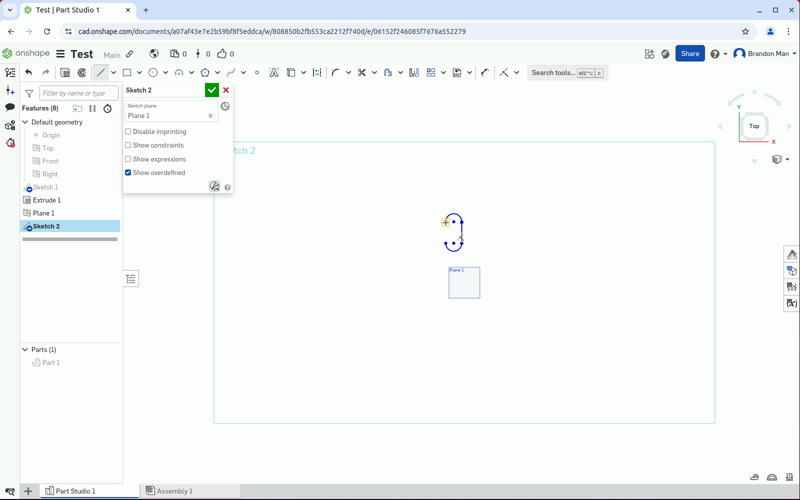
click(445, 222)
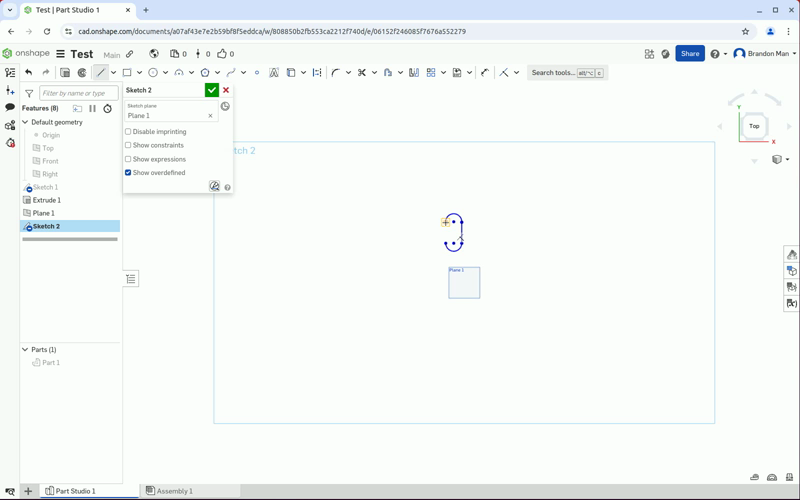
mouse_move(475, 222)
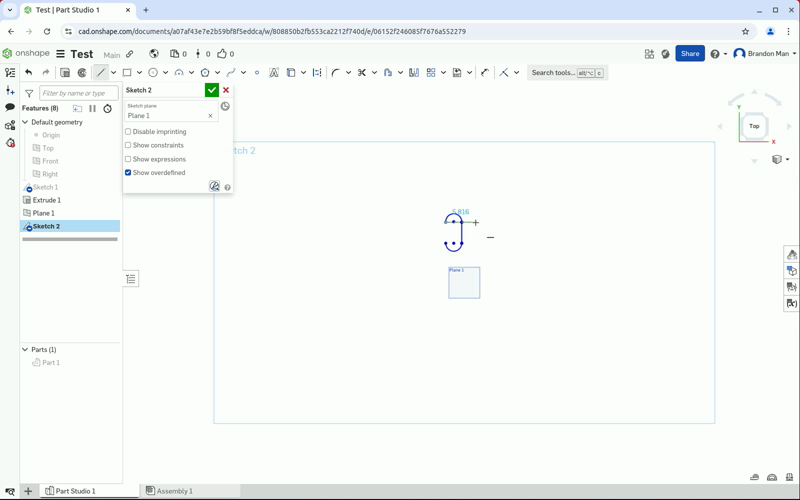
key_down(shift)
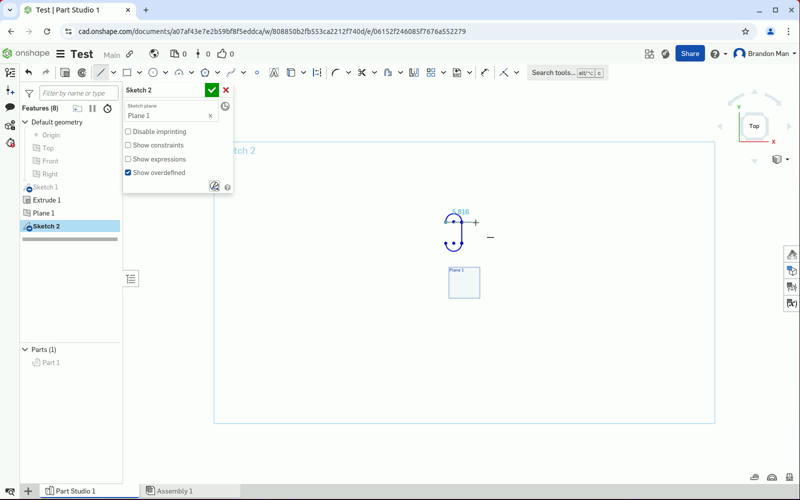
mouse_move(445, 243)
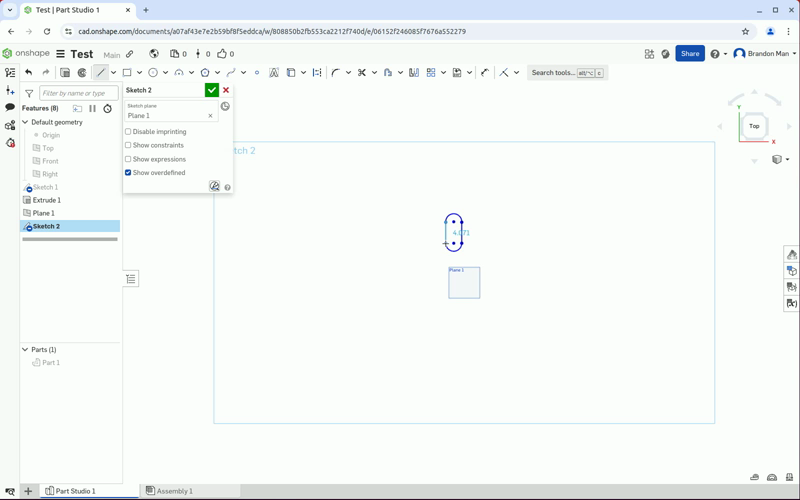
key_up(shift)
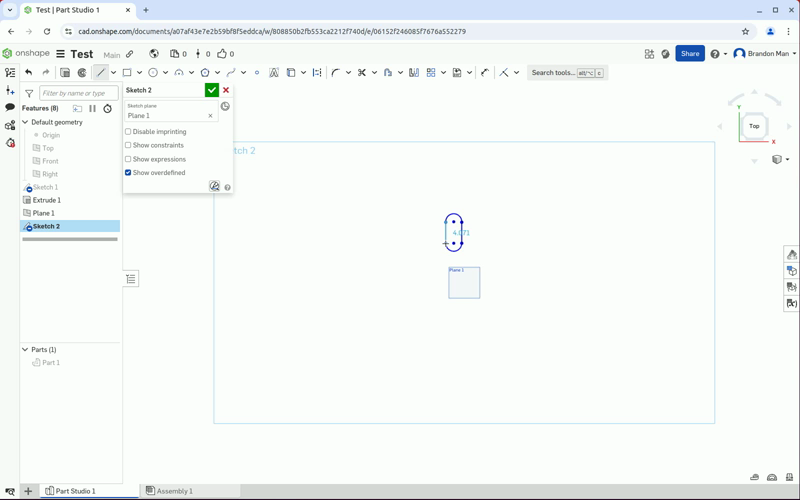
click(445, 243)
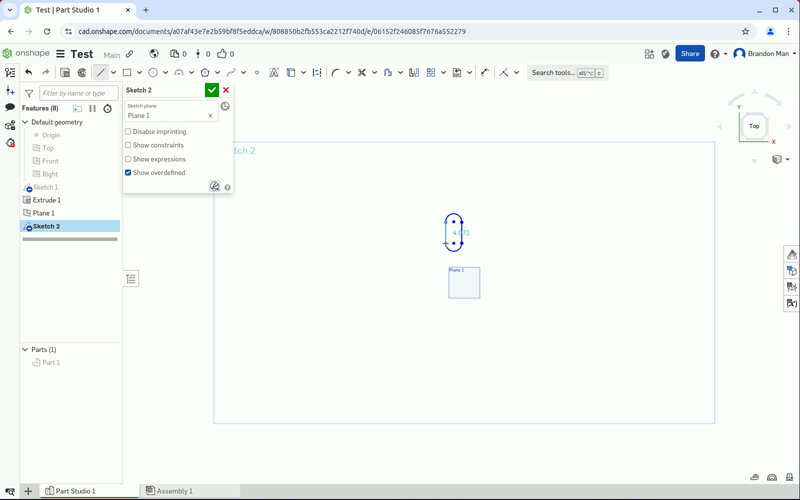
key(esc)
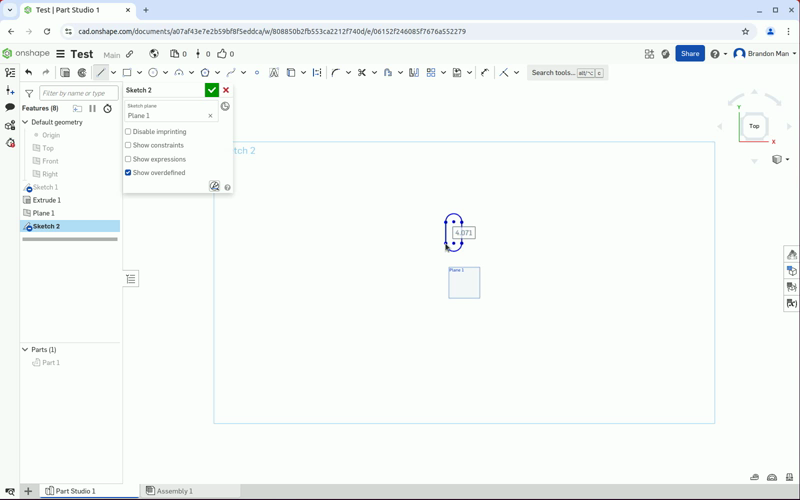
mouse_move(452, 247)
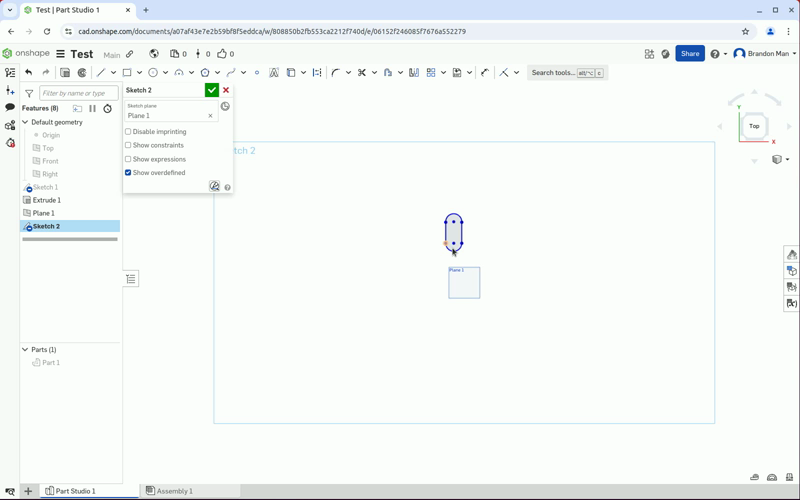
scroll(6)
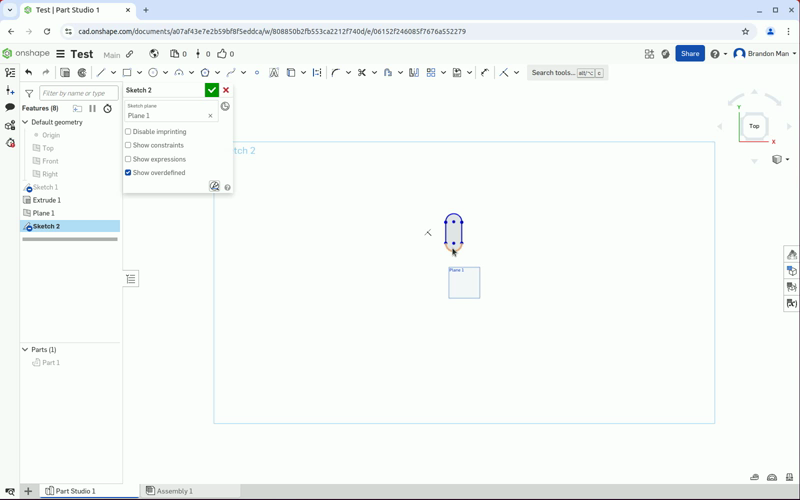
scroll(6)
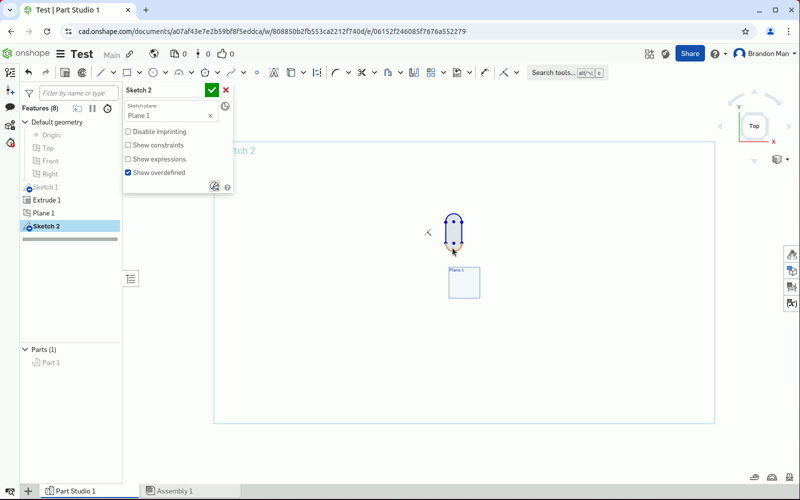
scroll(6)
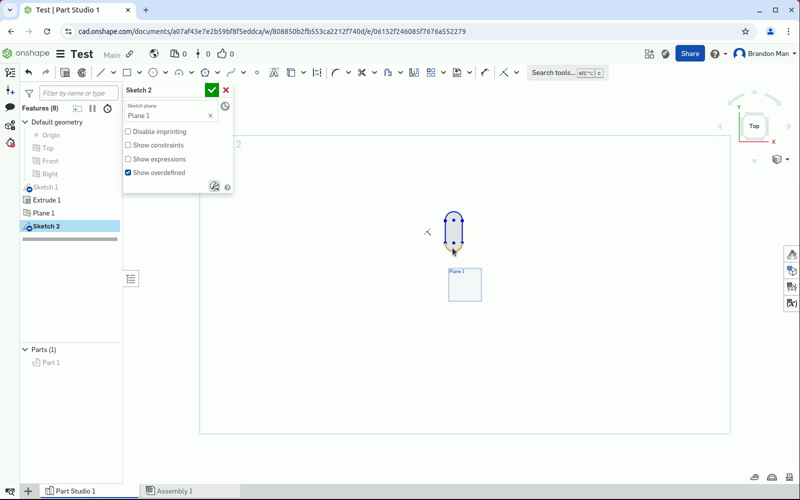
scroll(6)
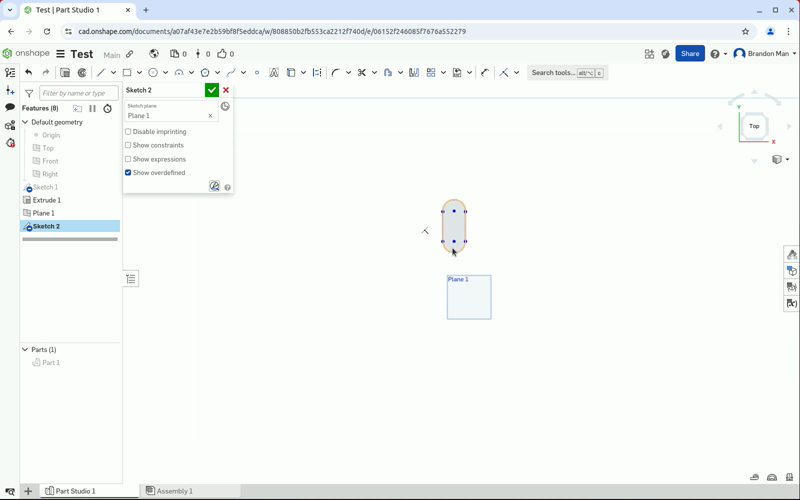
scroll(6)
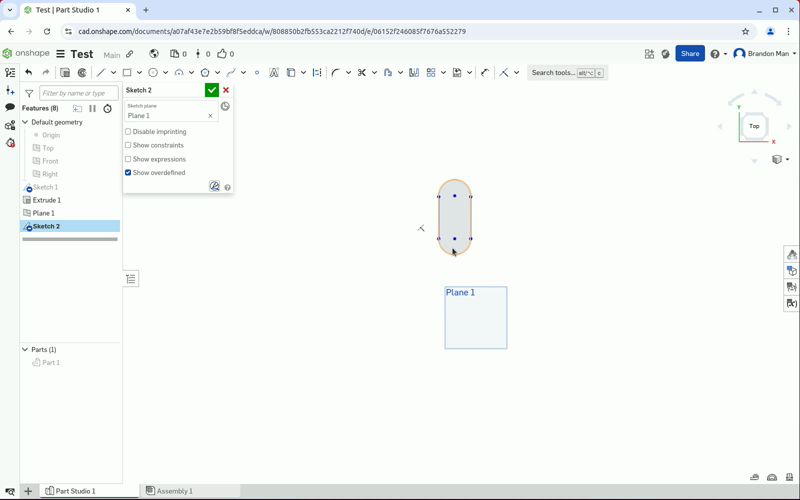
scroll(6)
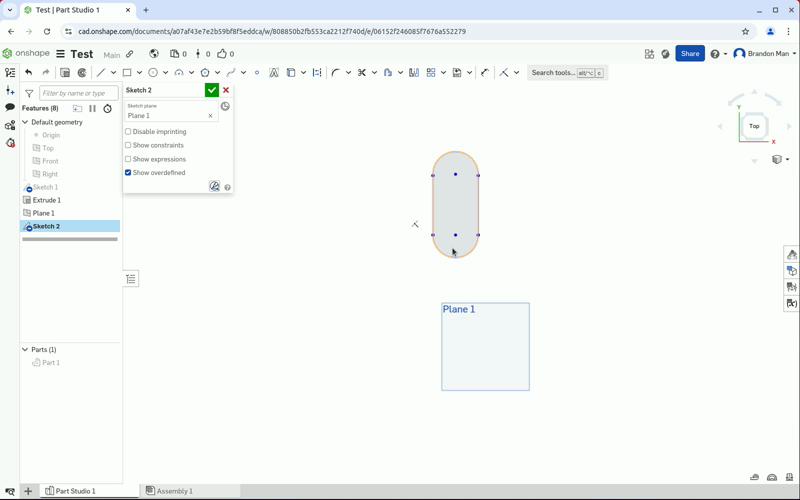
scroll(6)
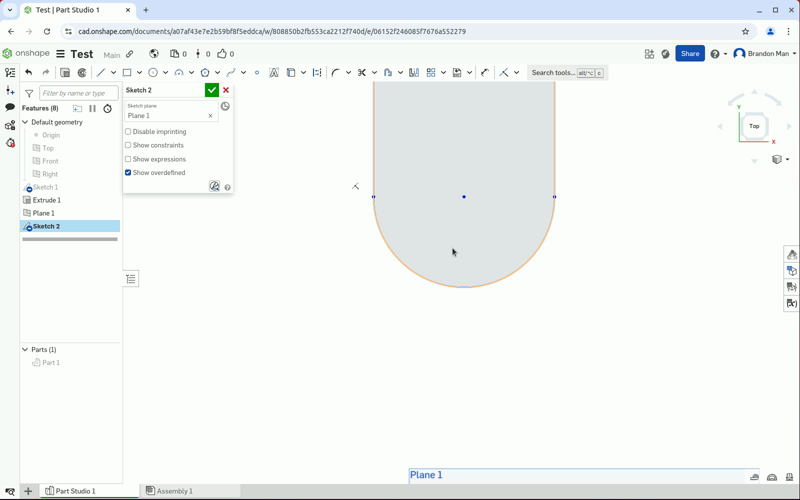
click(452, 247)
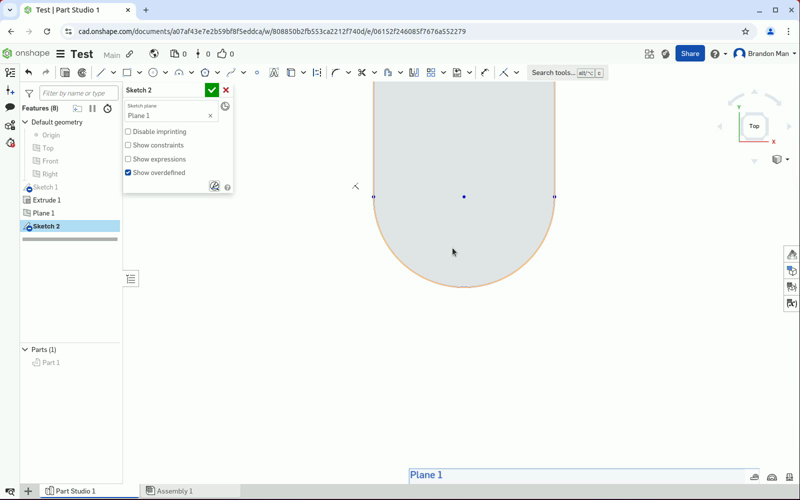
scroll(-6)
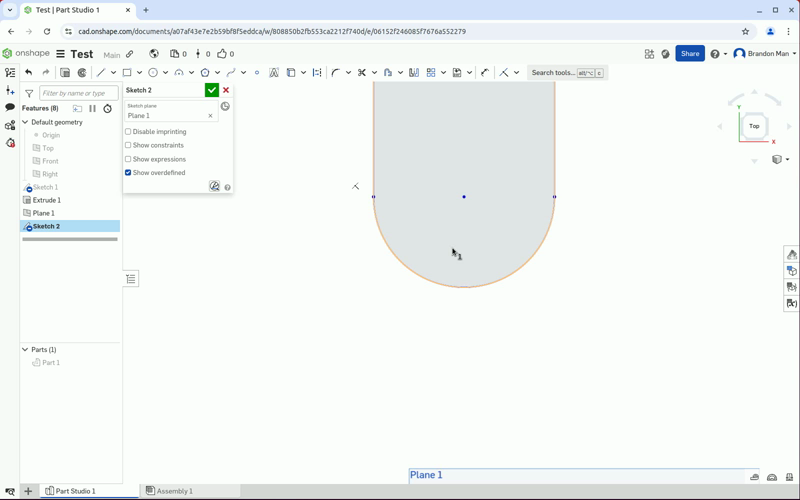
scroll(-6)
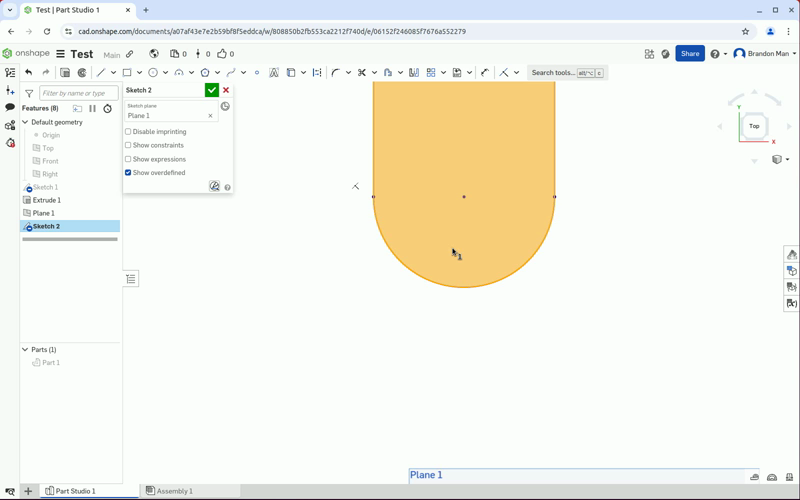
scroll(-6)
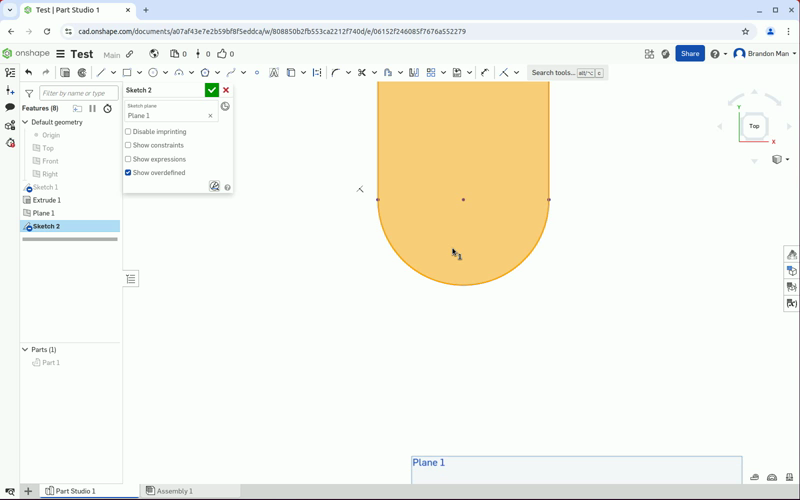
scroll(-6)
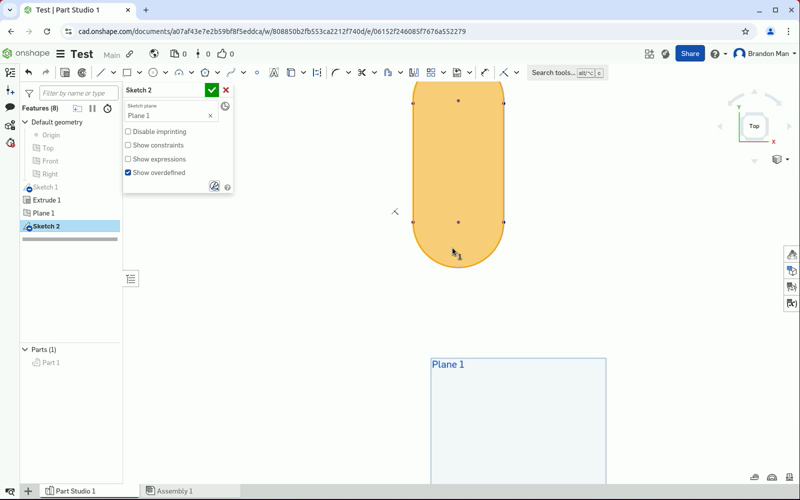
scroll(-6)
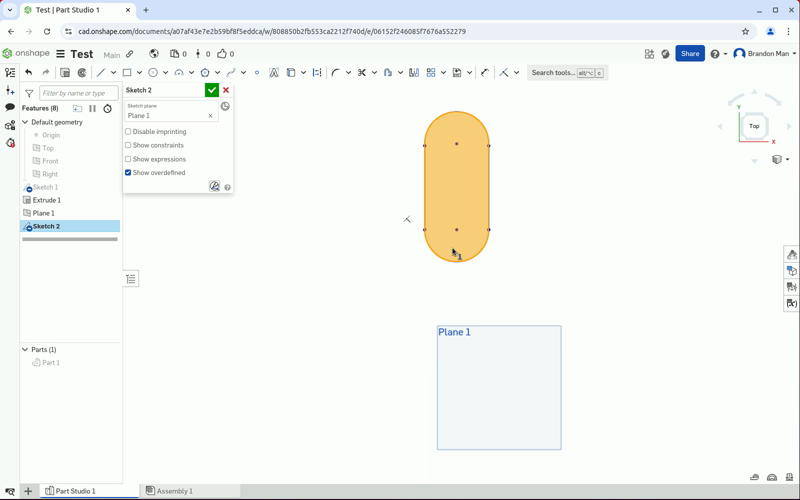
scroll(-6)
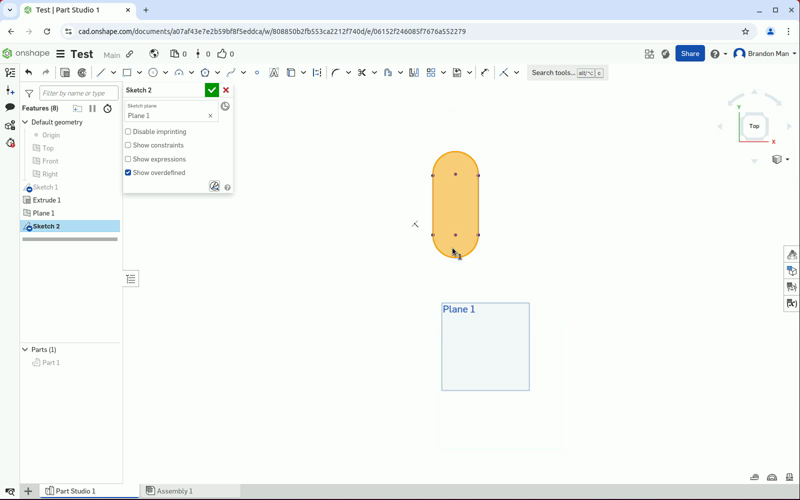
scroll(-6)
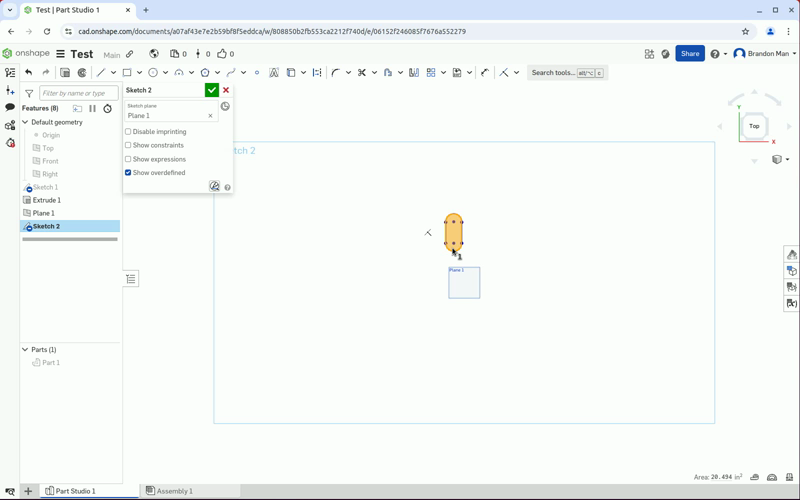
mouse_move(73, 352)
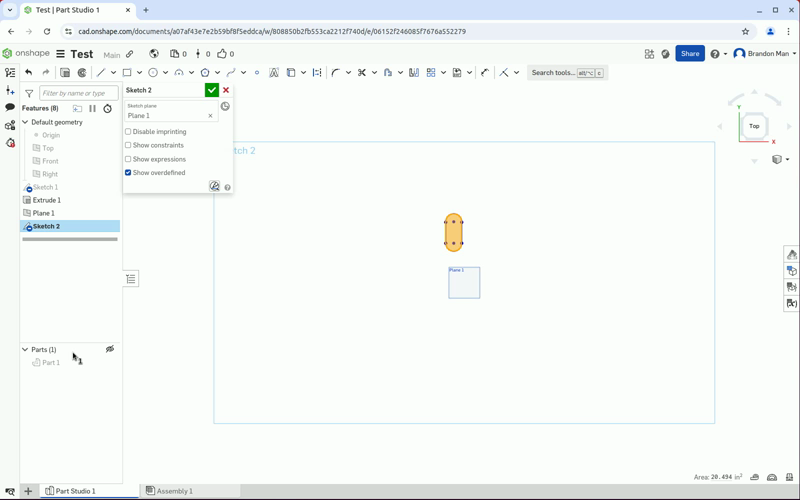
key(shift+y)
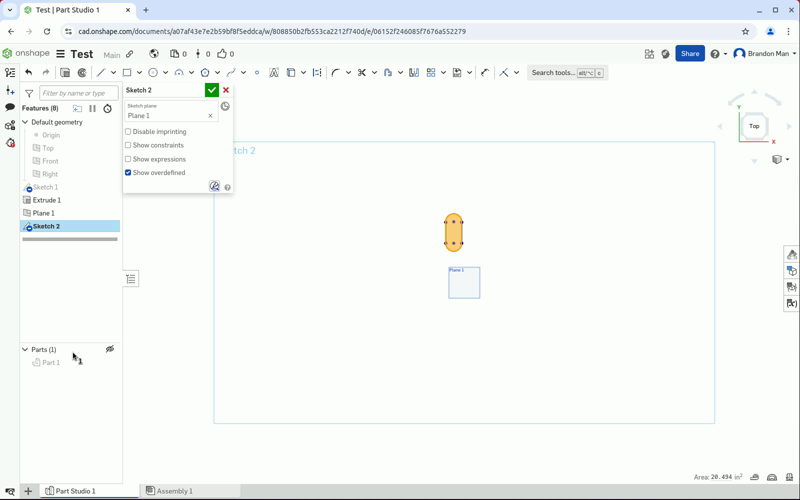
key(shift+e)
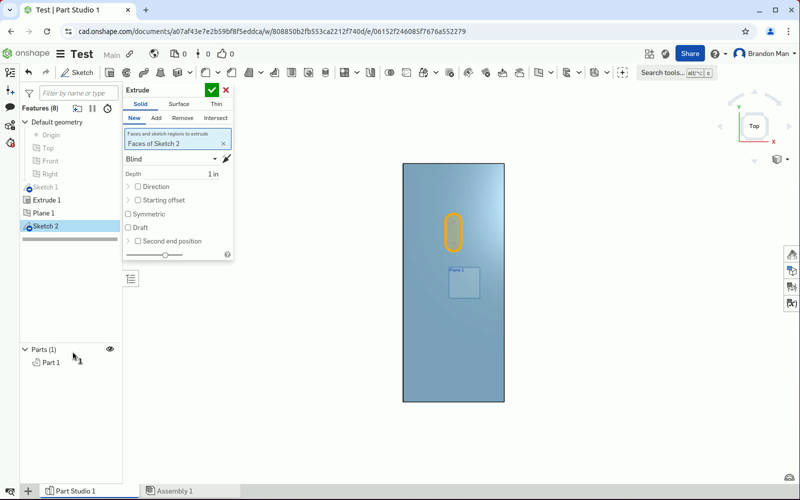
mouse_move(143, 106)
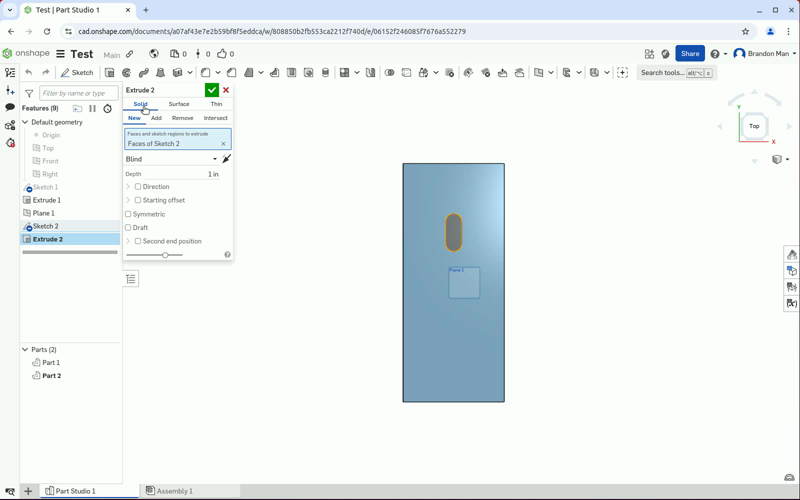
click(143, 106)
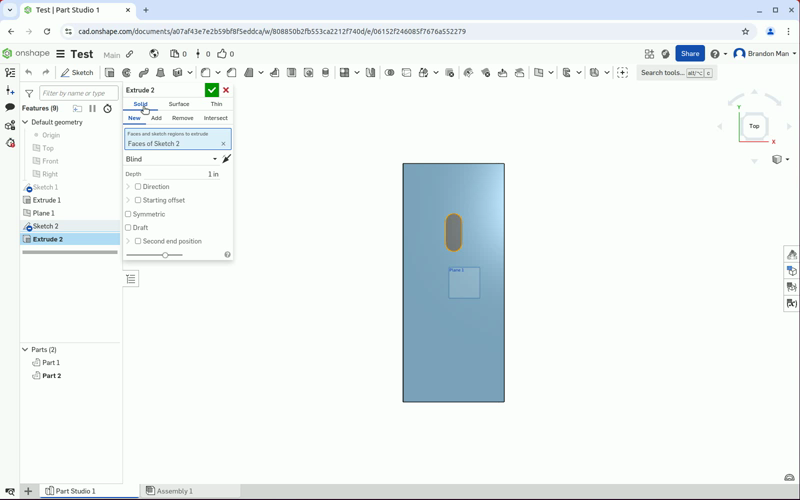
mouse_move(186, 120)
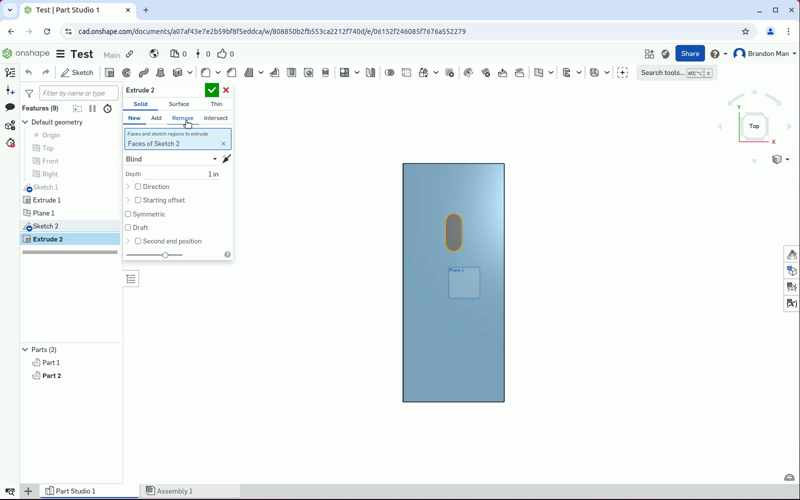
click(186, 120)
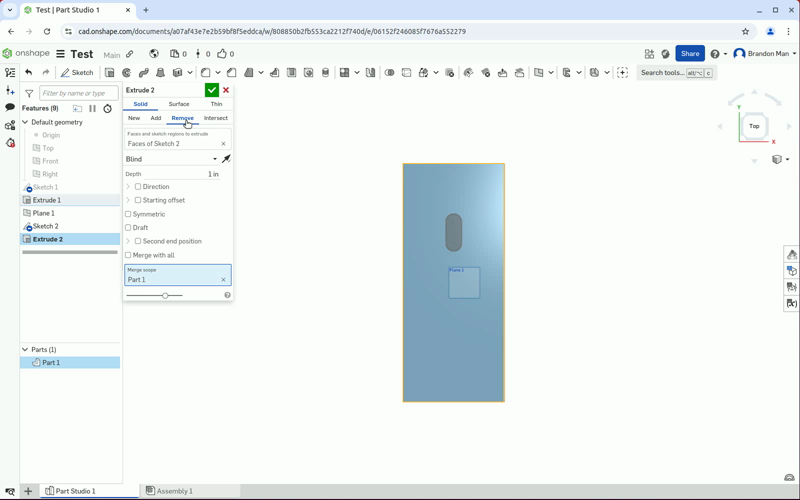
key(tab, 4)
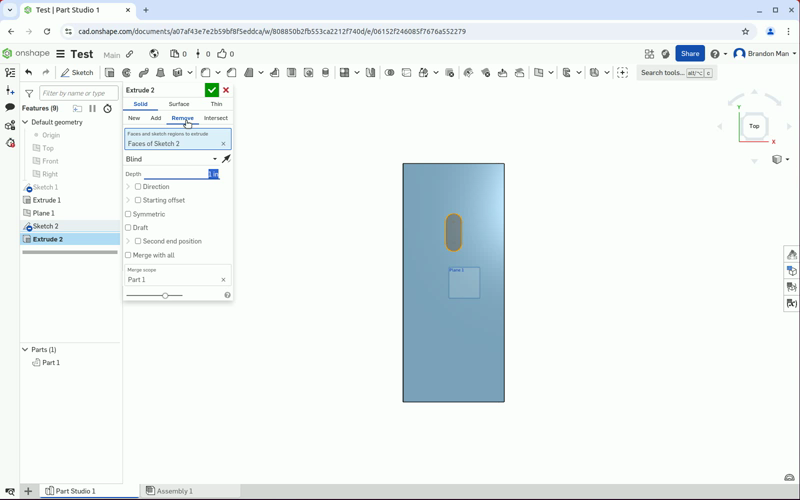
text(3.611)
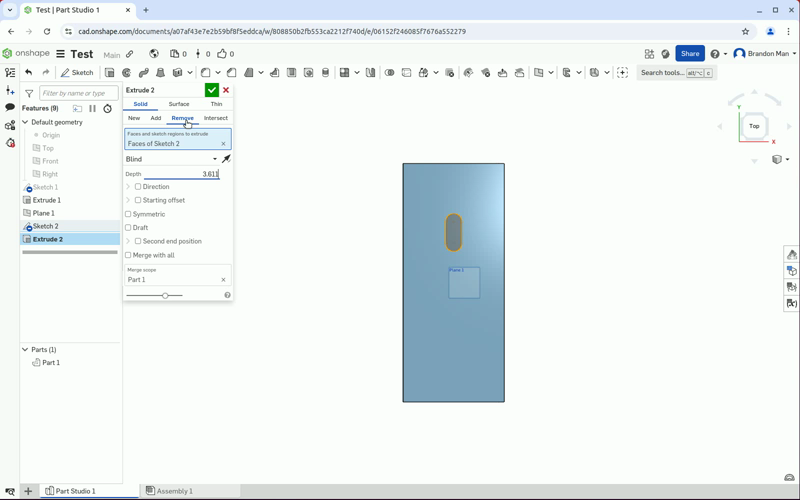
key(tab, 6)
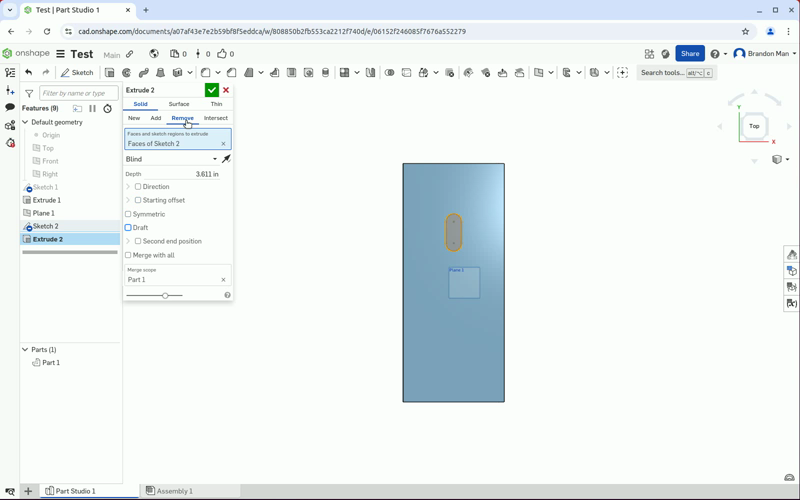
key(space)
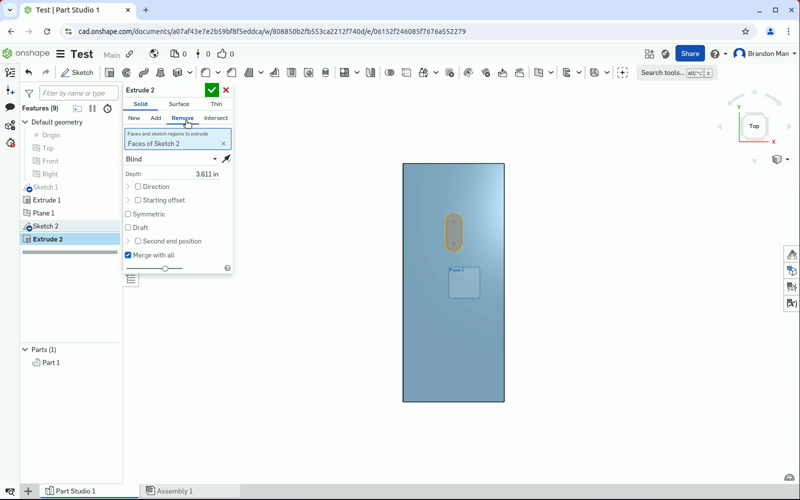
key(enter)
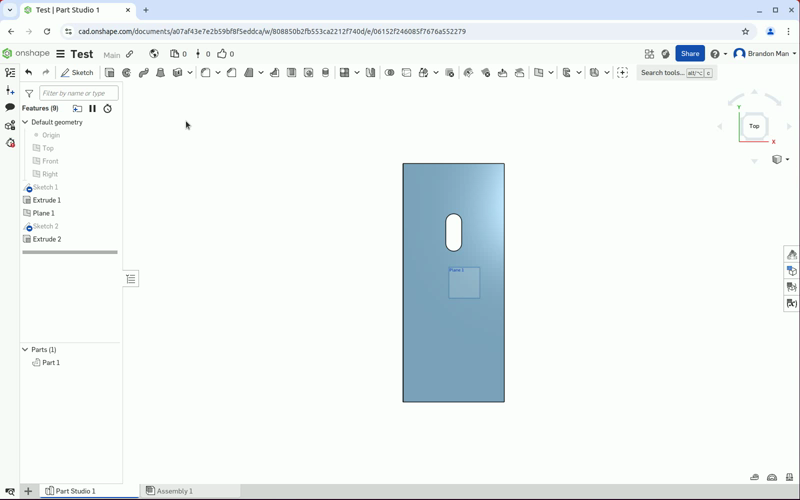
key(shift+h)
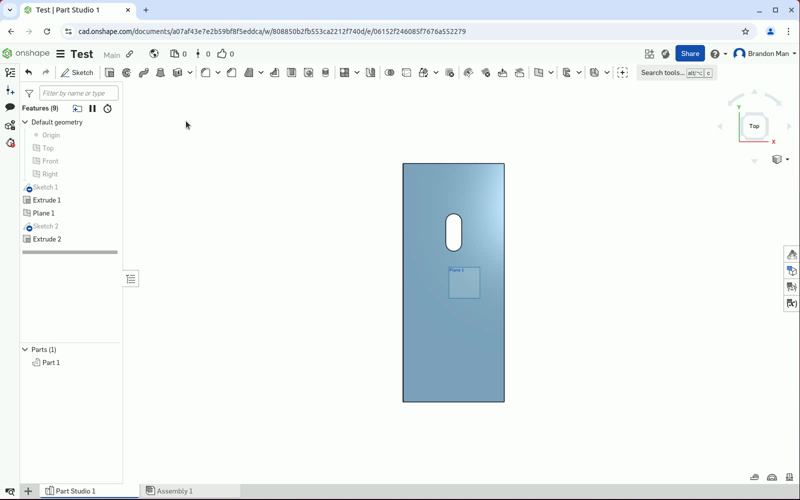
key(shift+h)
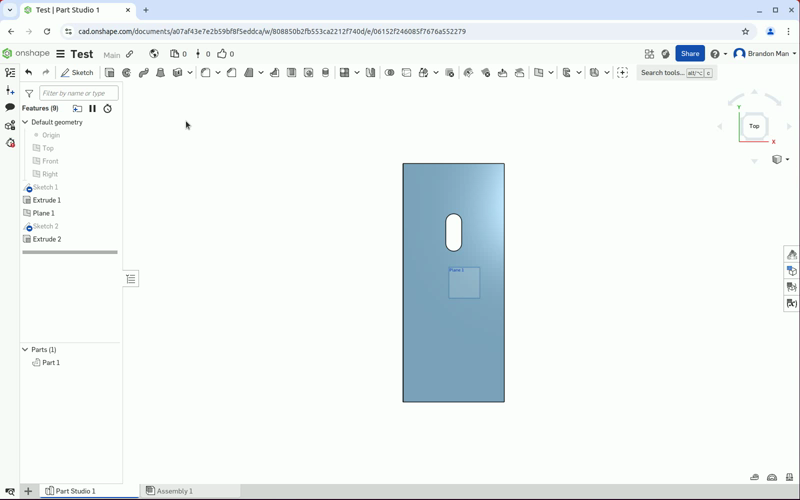
mouse_move(73, 189)
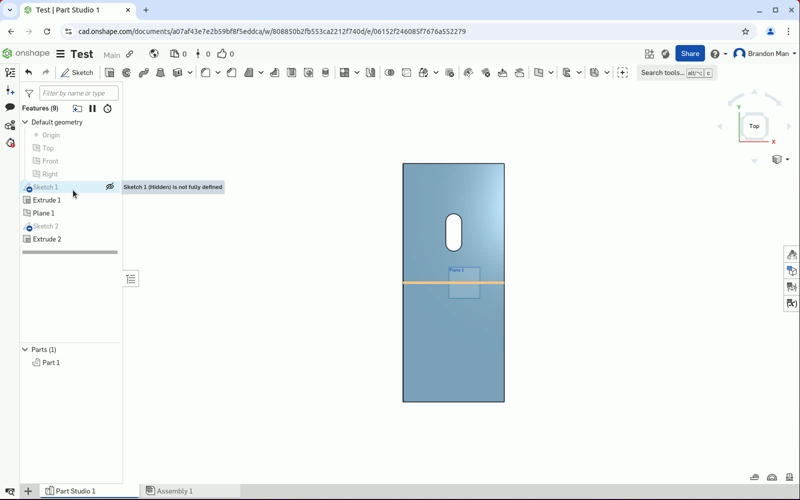
click(73, 189)
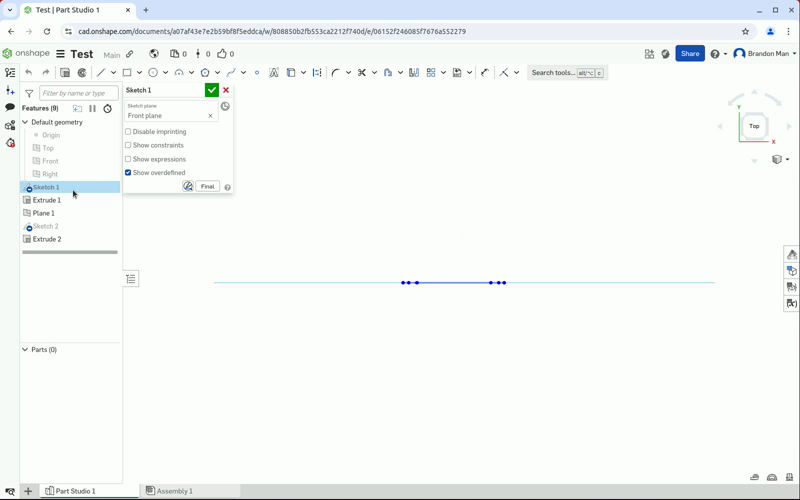
mouse_move(229, 92)
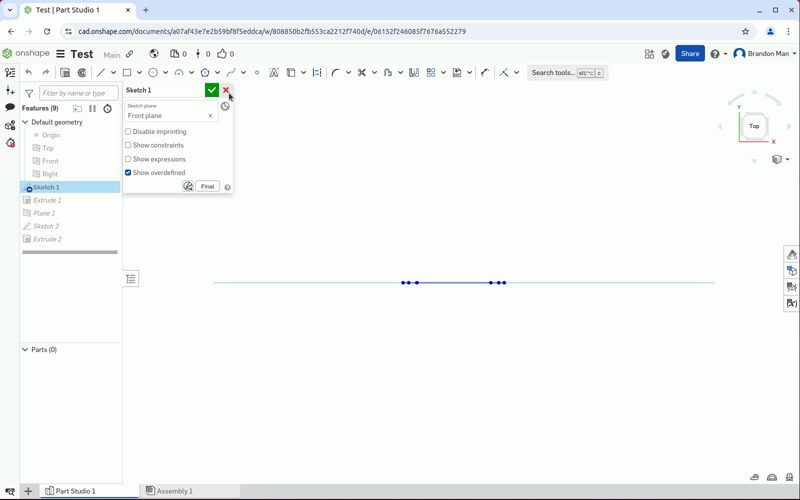
click(229, 92)
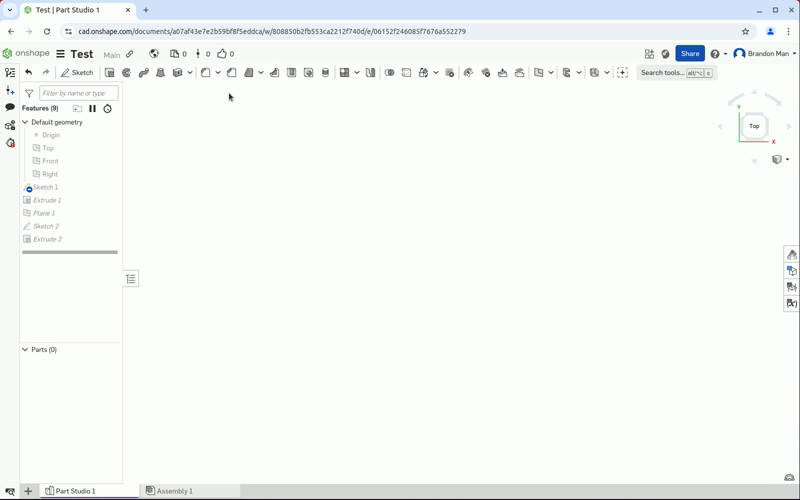
key(shift+s)
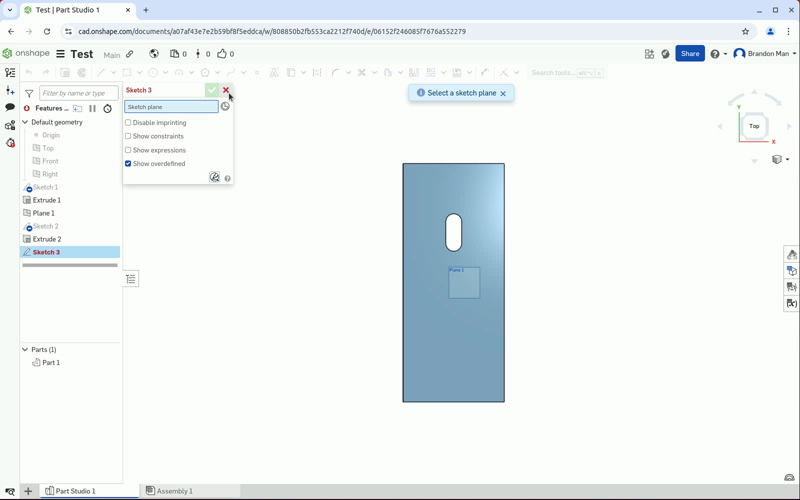
mouse_move(73, 215)
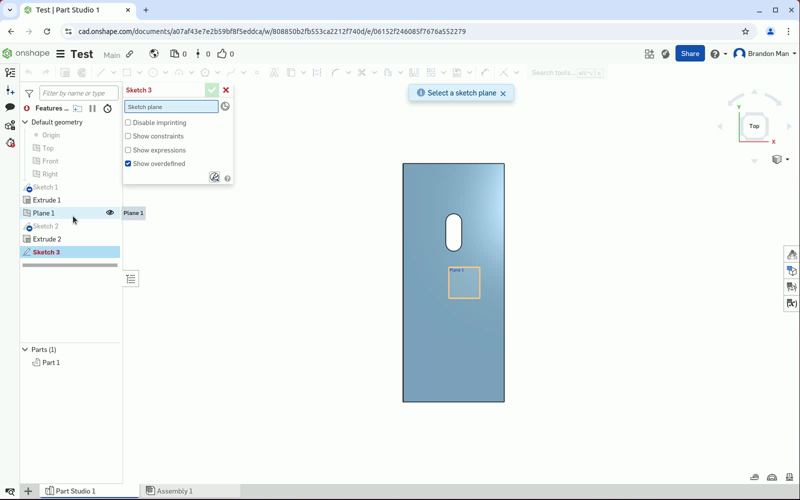
click(73, 215)
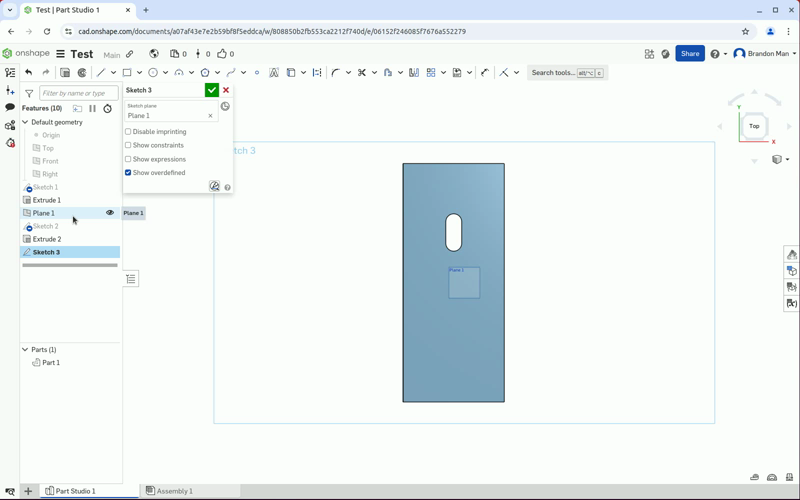
mouse_move(73, 352)
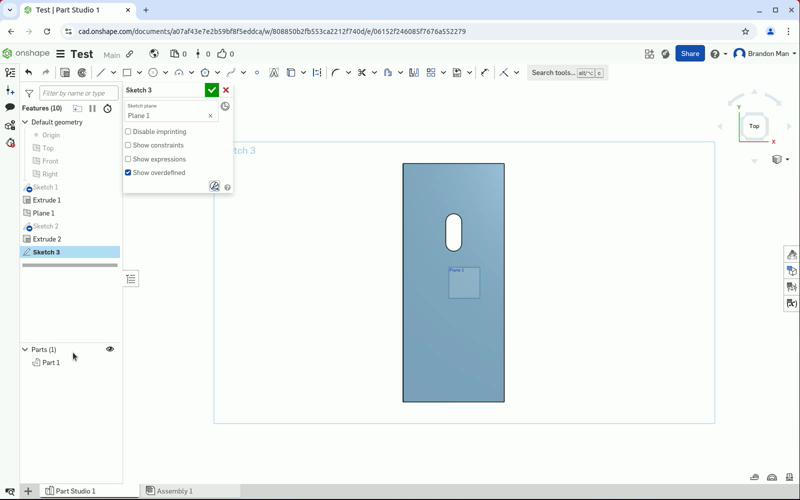
key(y)
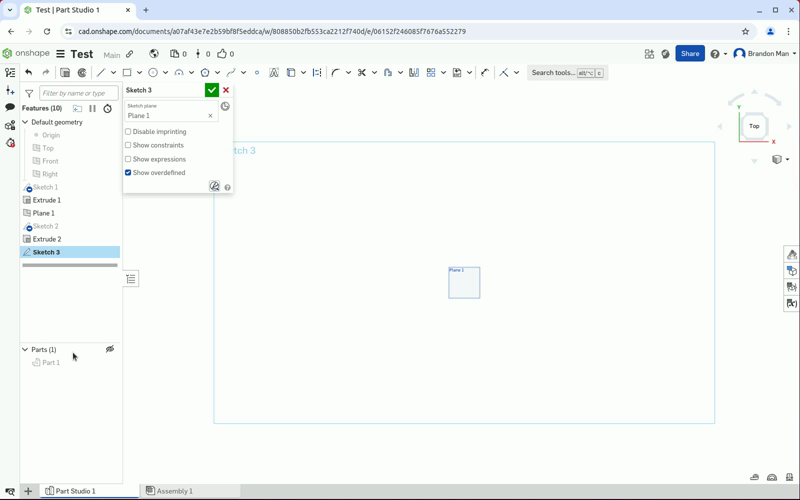
key(a)
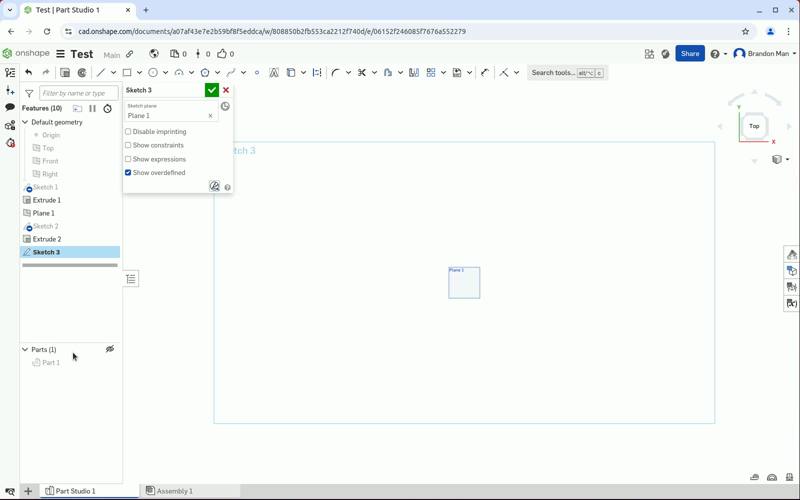
key_down(shift)
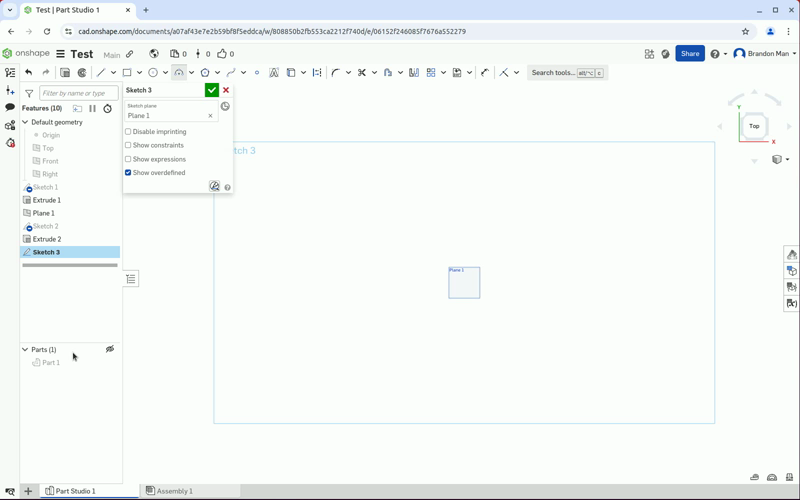
mouse_move(445, 343)
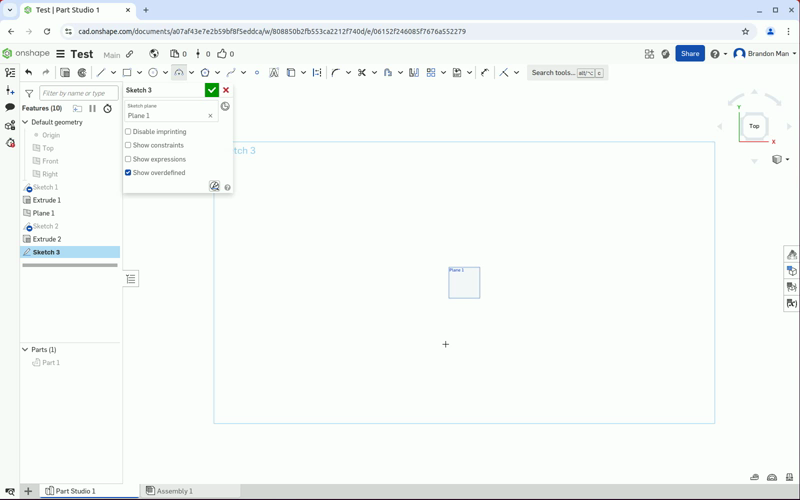
click(445, 343)
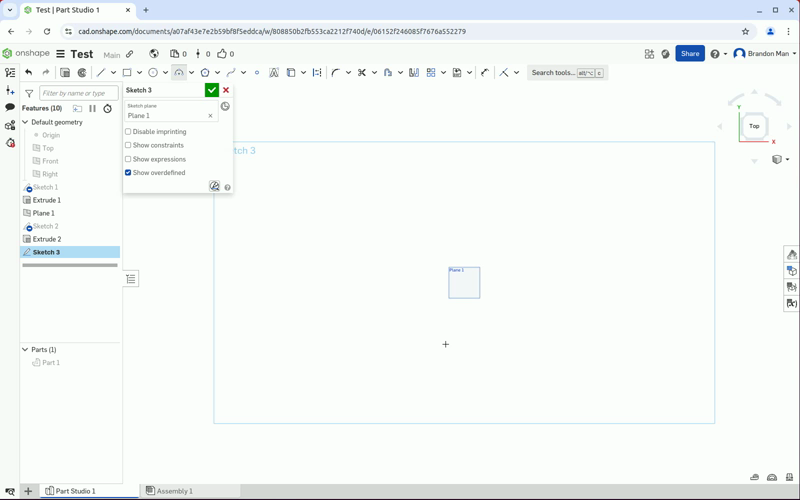
key_up(shift)
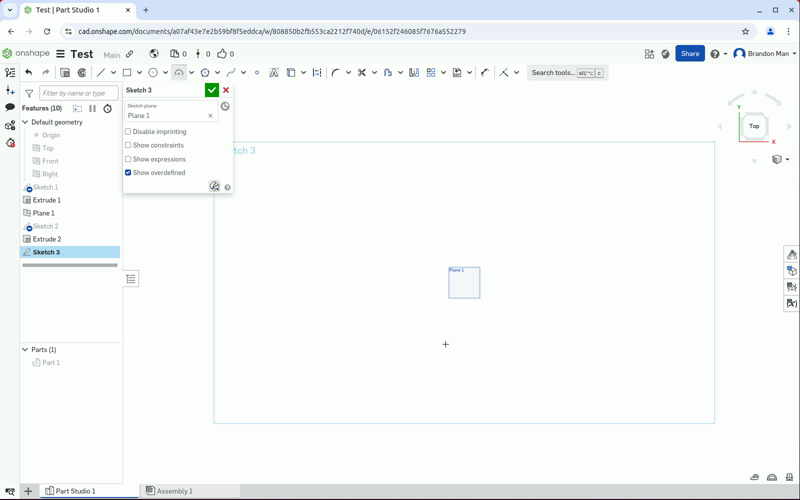
key_down(shift)
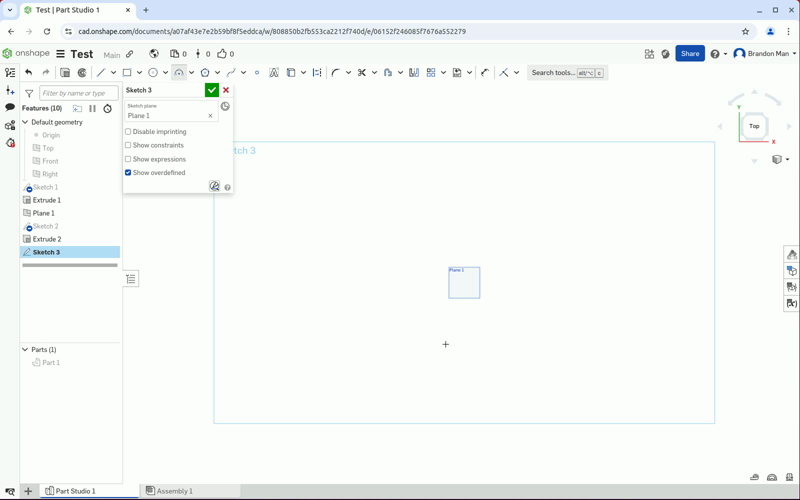
mouse_move(461, 343)
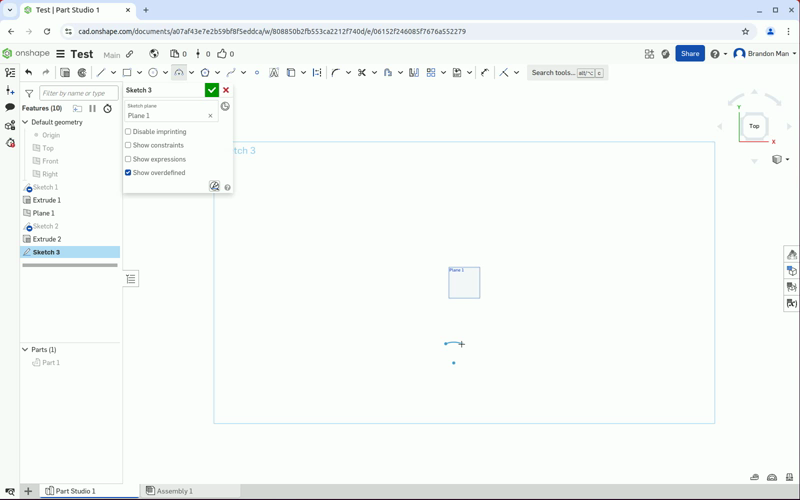
click(461, 343)
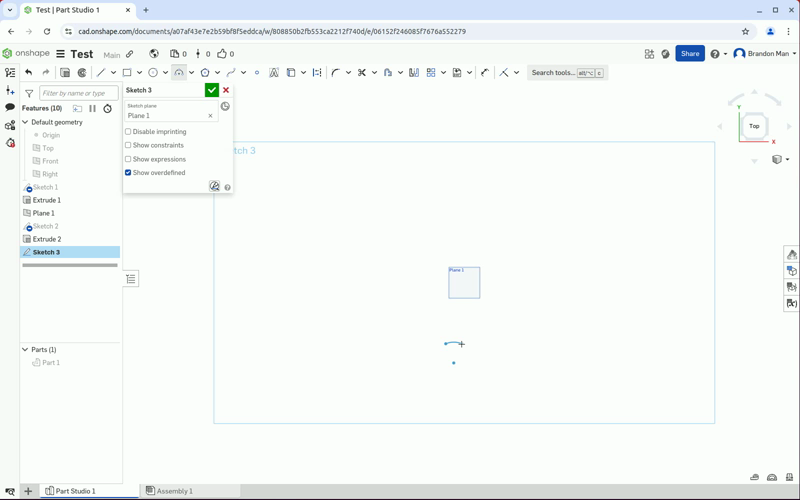
mouse_move(453, 351)
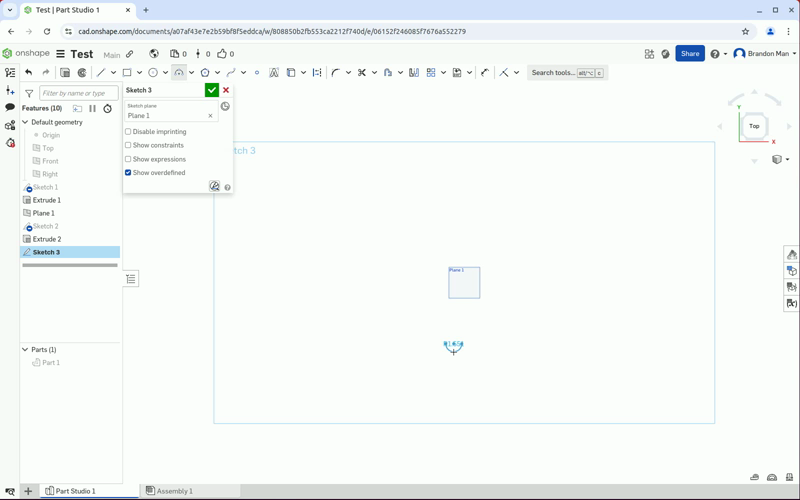
click(453, 351)
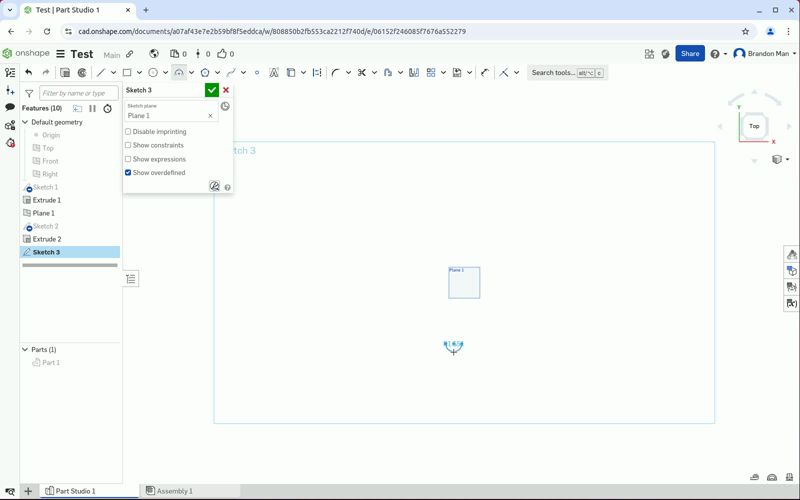
key_up(shift)
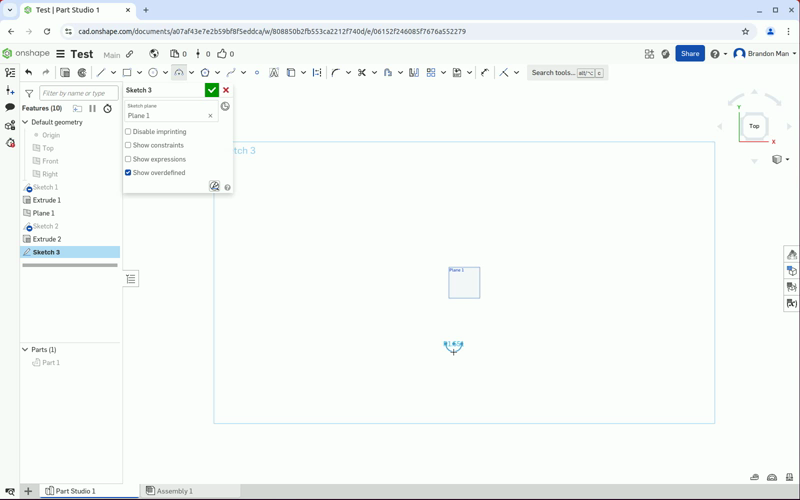
key(esc)
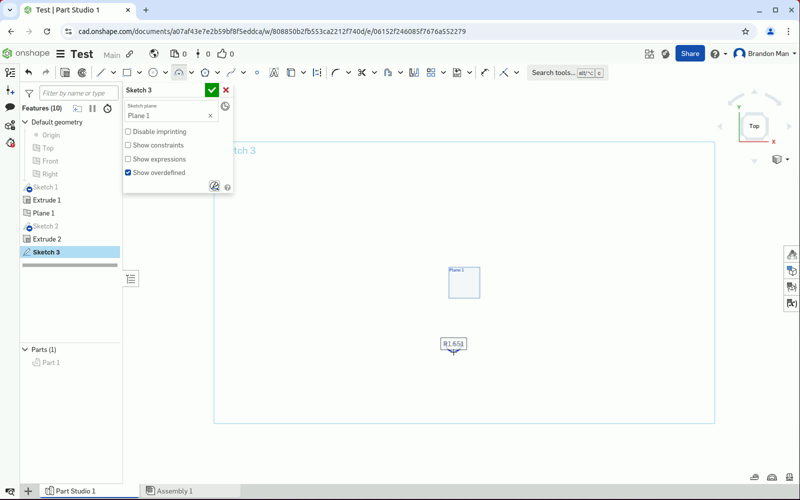
key(l)
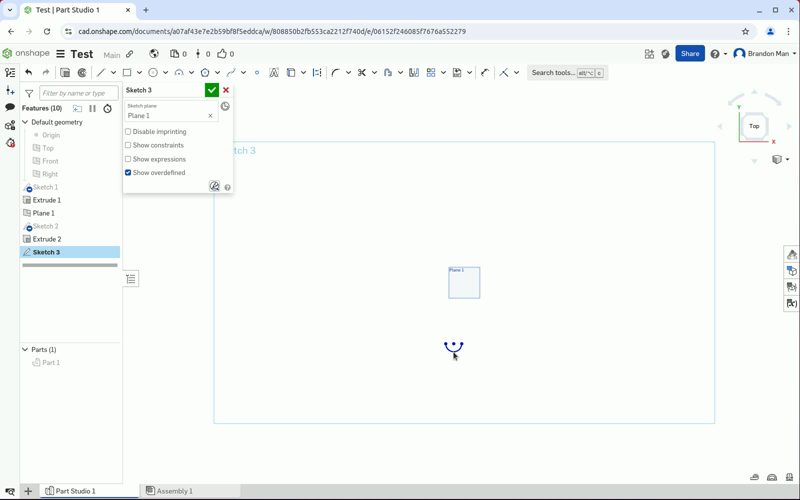
mouse_move(461, 343)
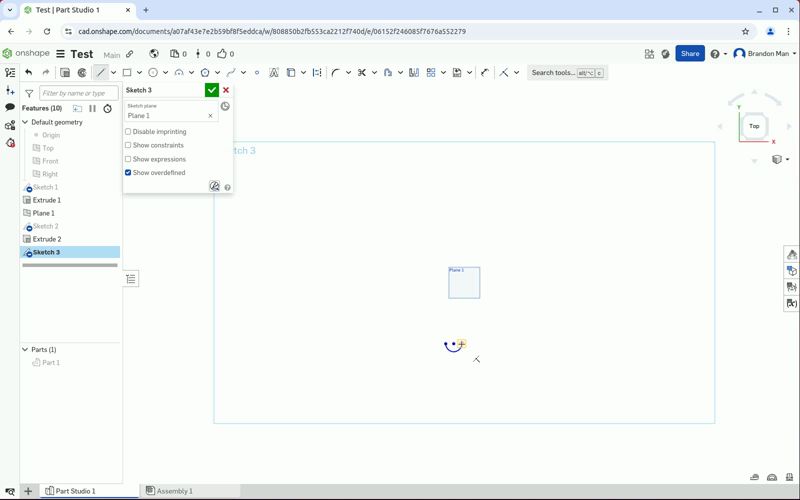
click(461, 343)
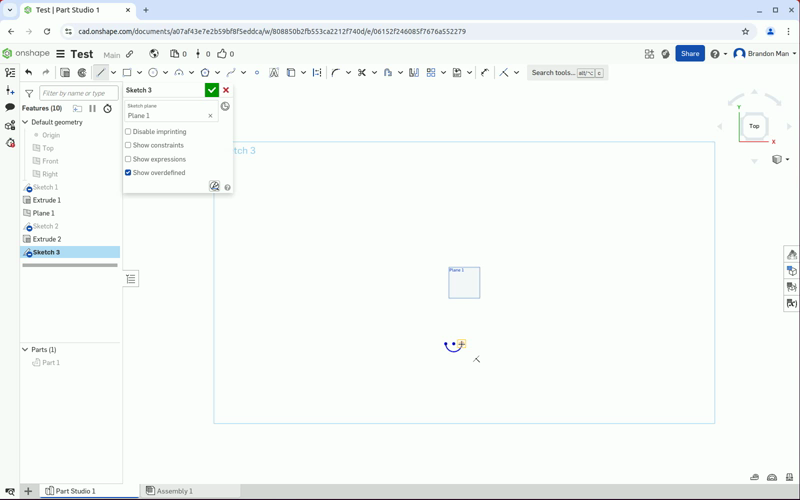
key_down(shift)
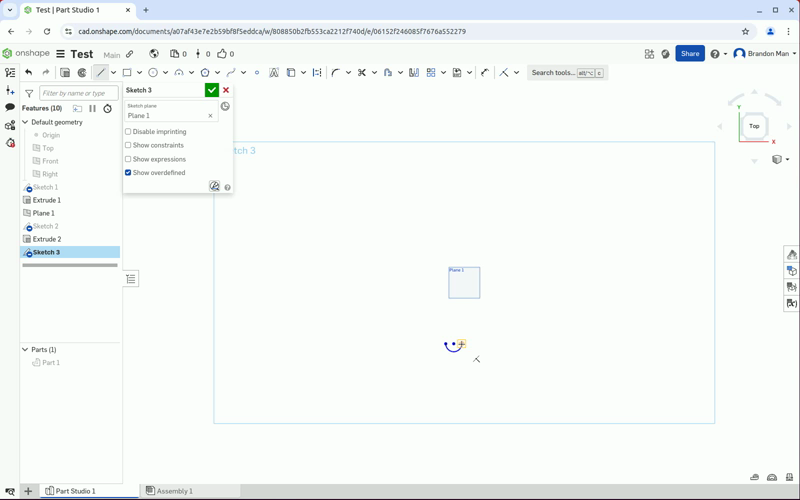
mouse_move(492, 343)
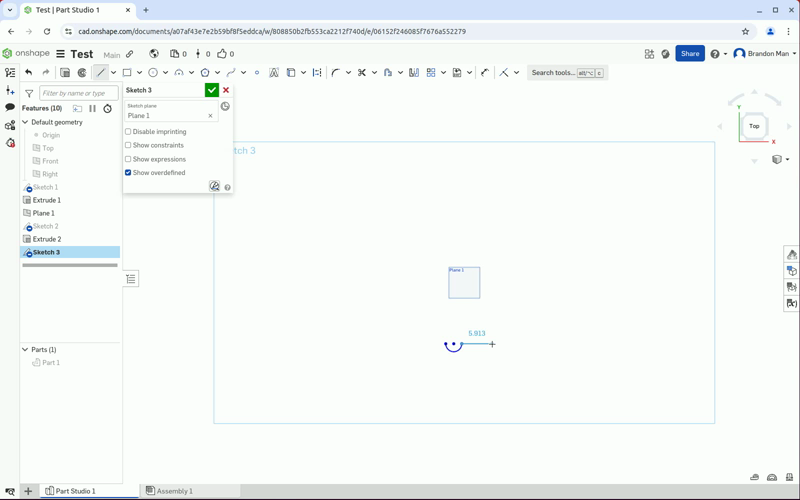
mouse_move(461, 323)
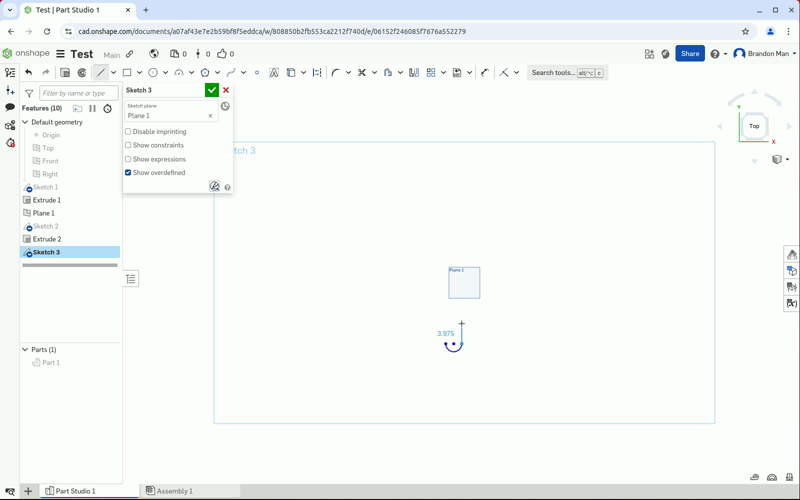
click(461, 323)
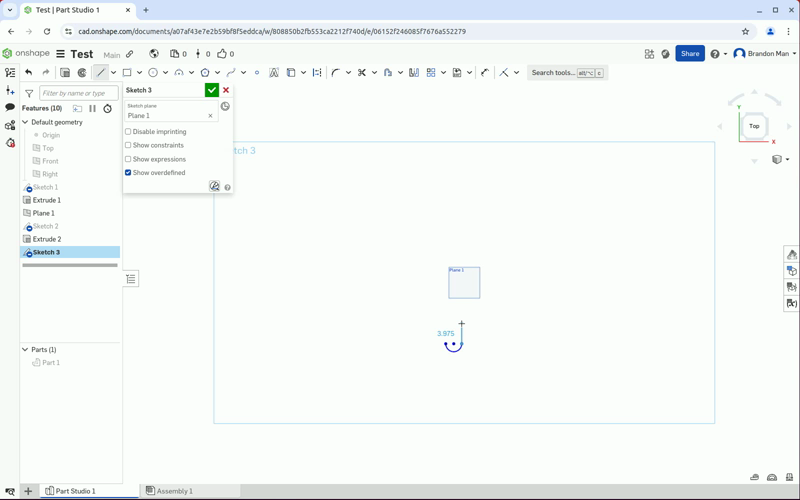
key_up(shift)
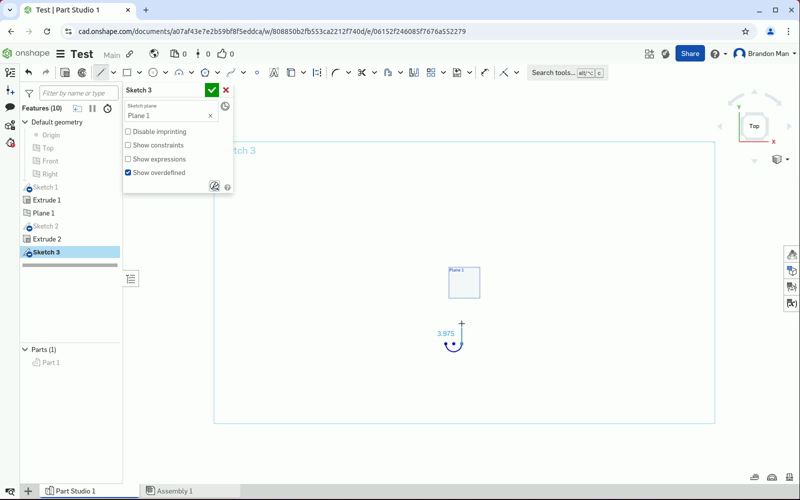
key(esc)
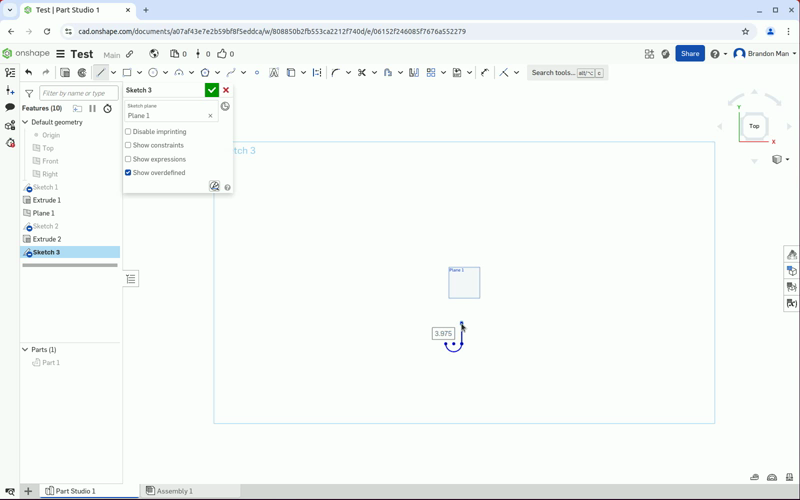
key(a)
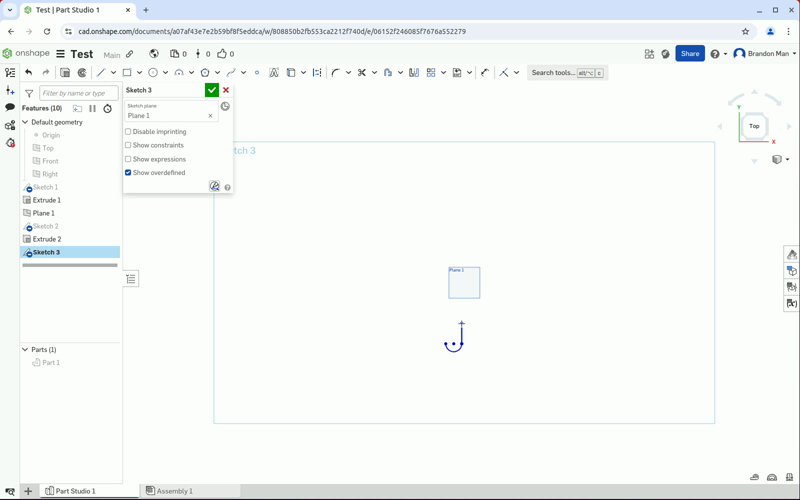
mouse_move(461, 323)
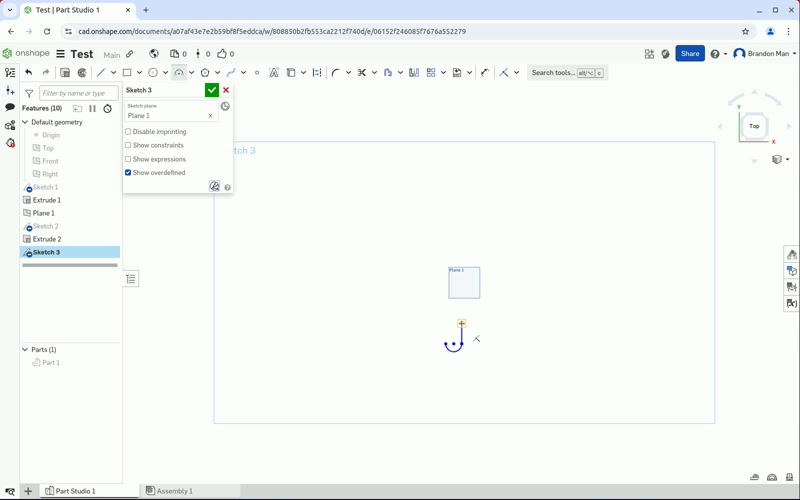
click(461, 323)
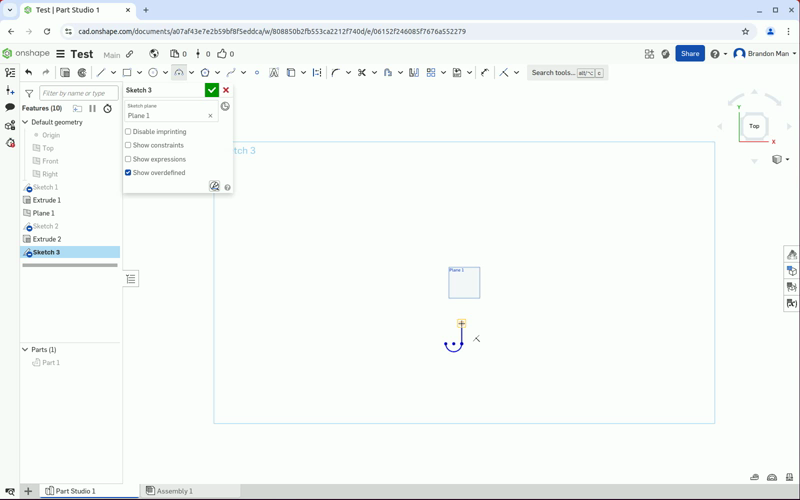
key_down(shift)
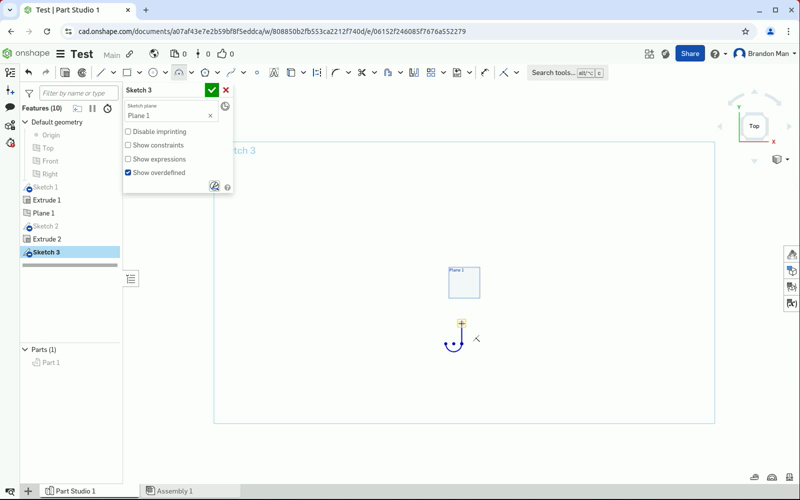
mouse_move(445, 323)
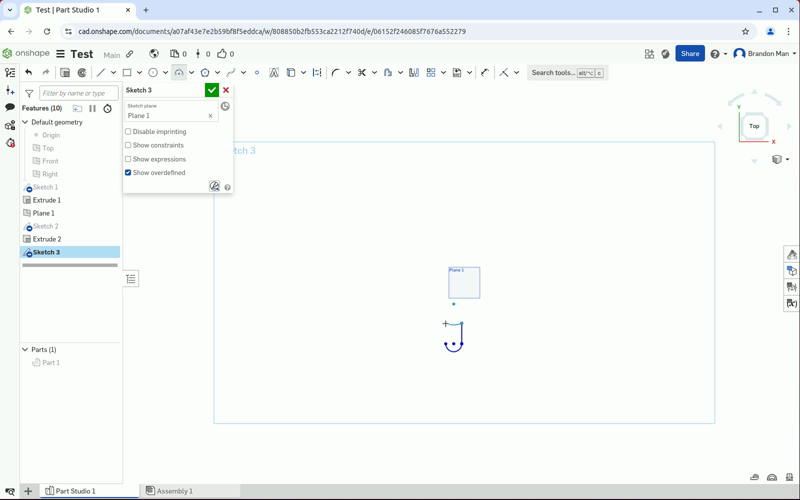
click(445, 323)
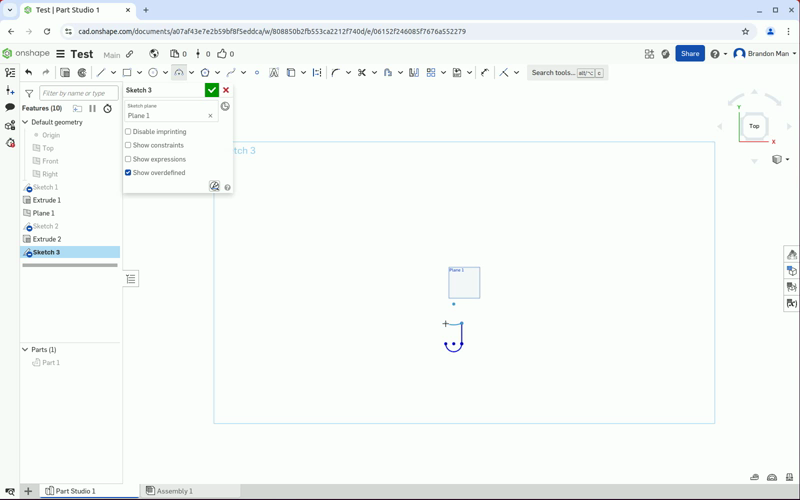
mouse_move(453, 314)
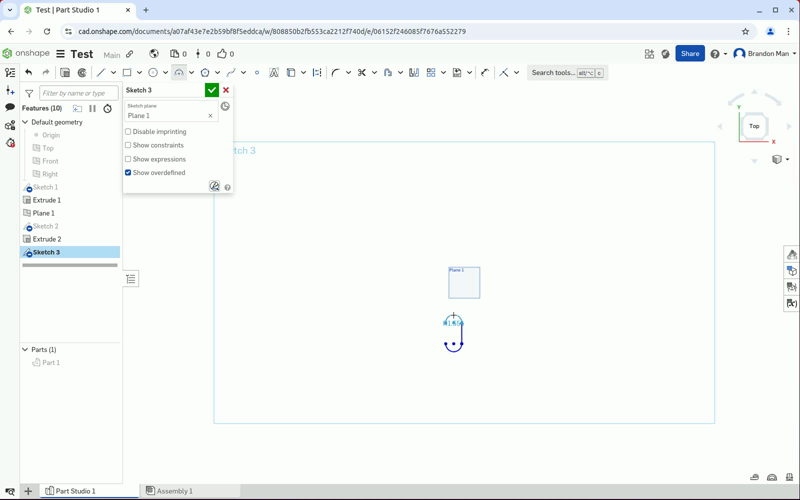
click(453, 314)
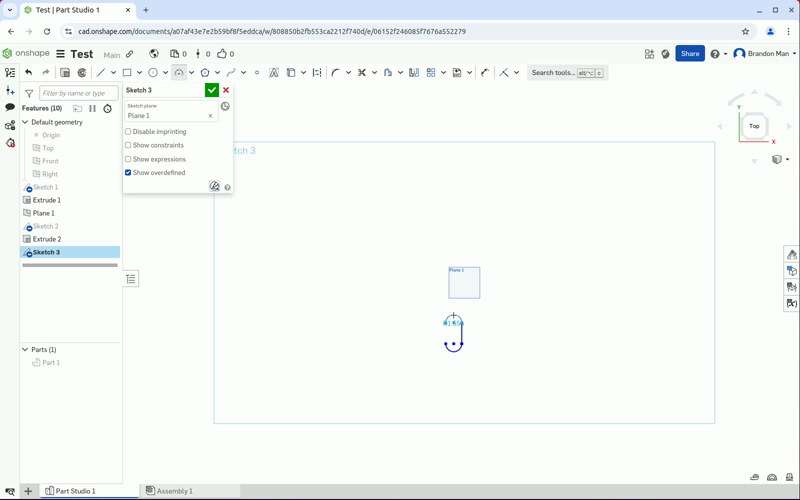
key_up(shift)
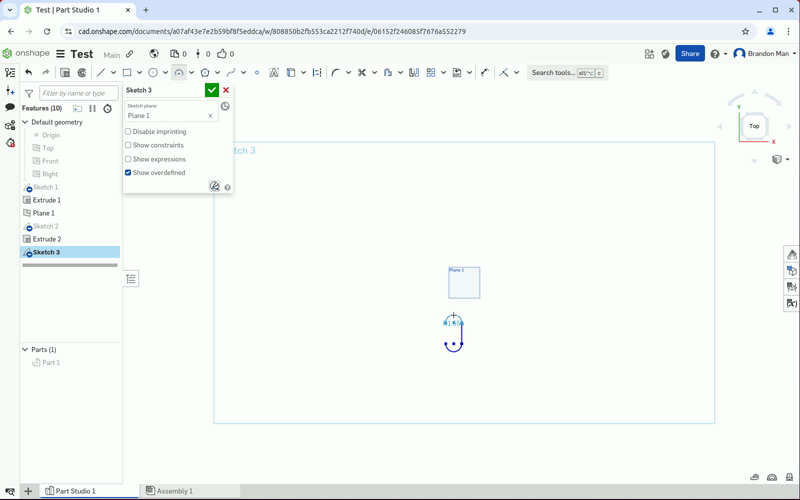
key(esc)
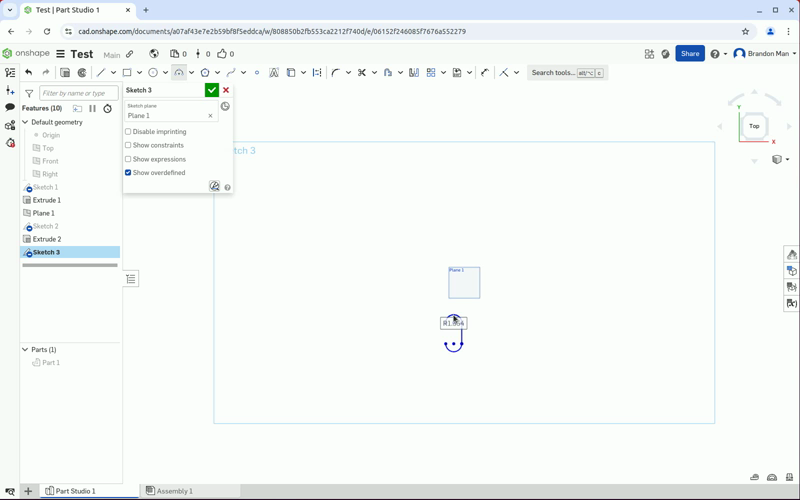
key(l)
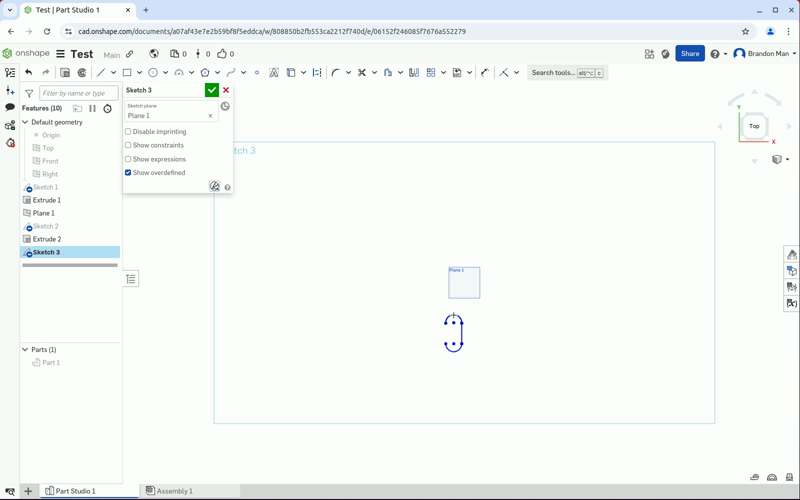
mouse_move(445, 323)
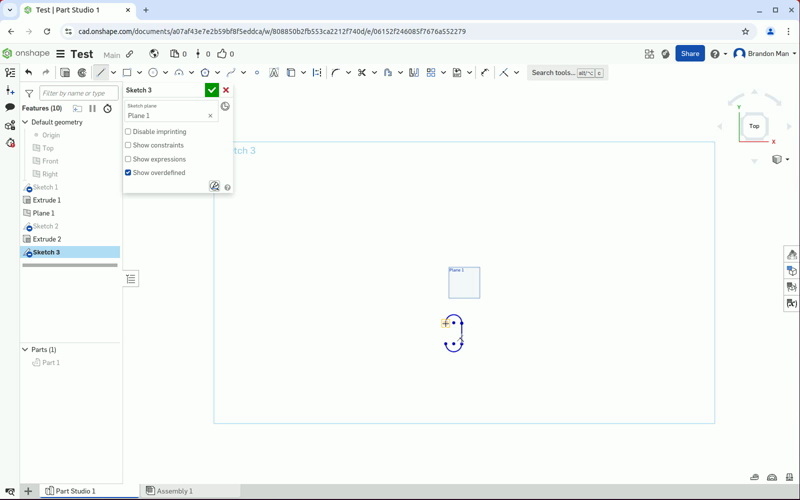
click(445, 323)
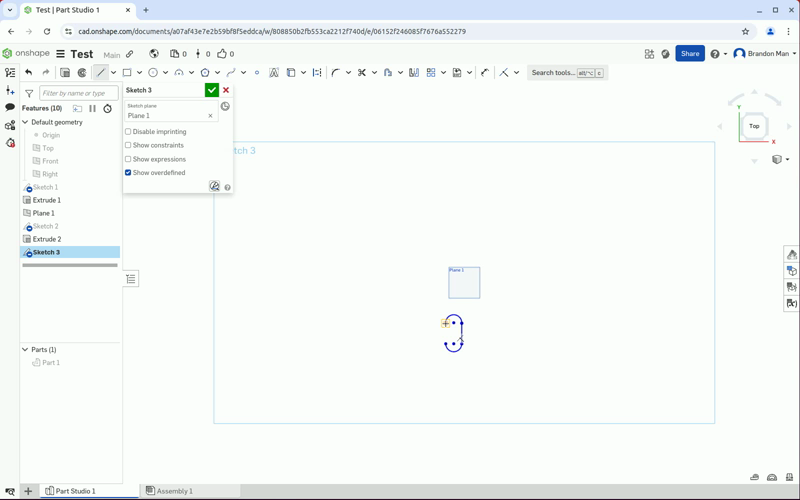
mouse_move(475, 323)
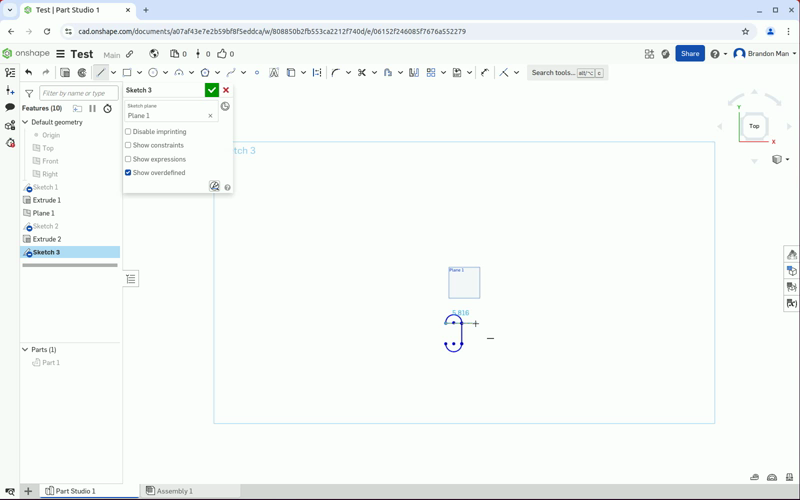
key_down(shift)
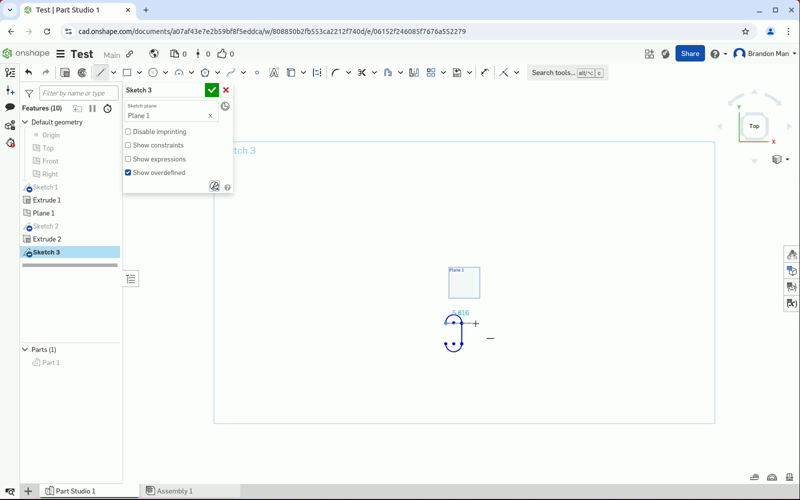
mouse_move(445, 343)
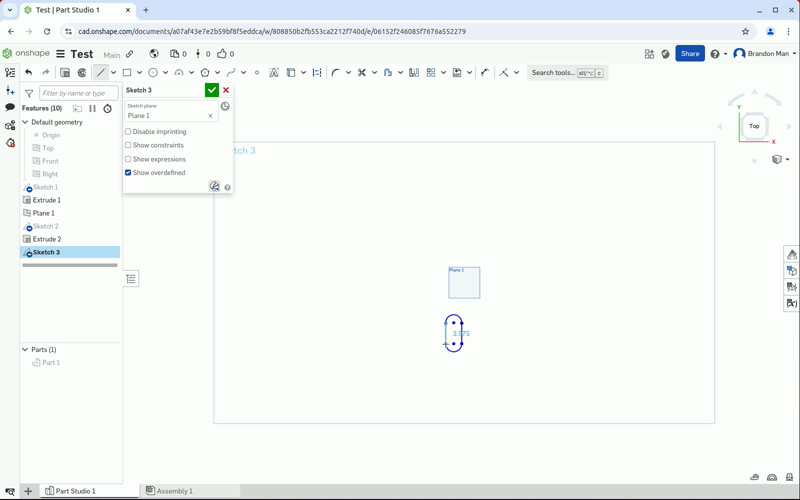
key_up(shift)
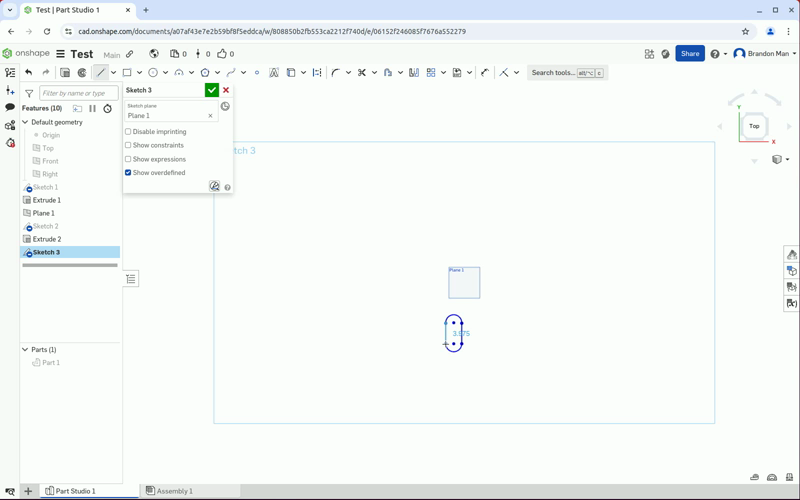
click(445, 343)
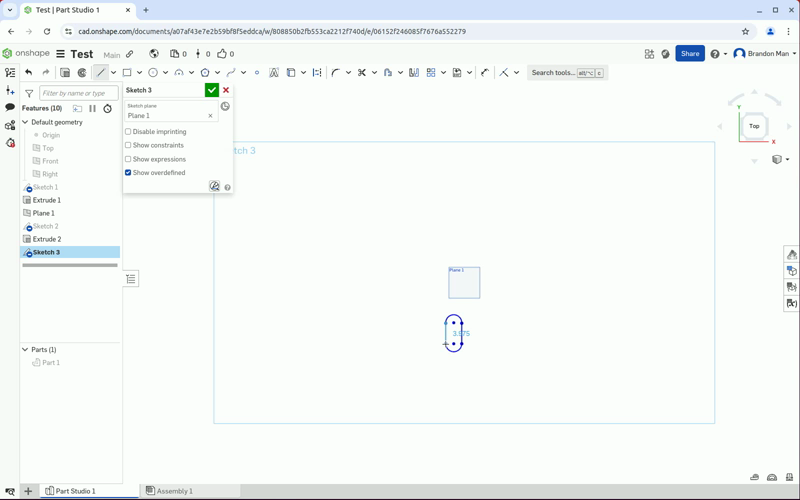
key(esc)
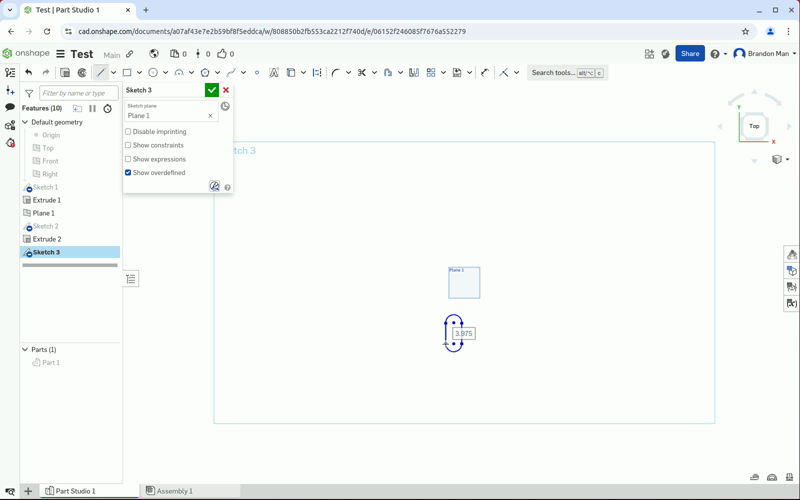
mouse_move(457, 343)
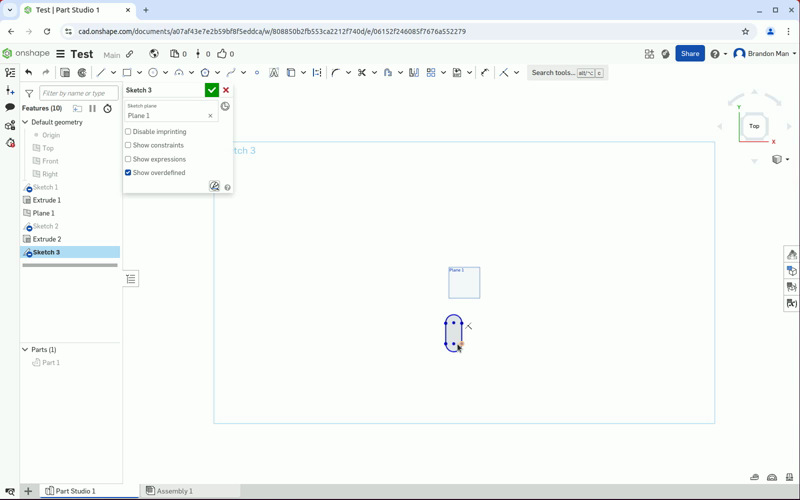
scroll(6)
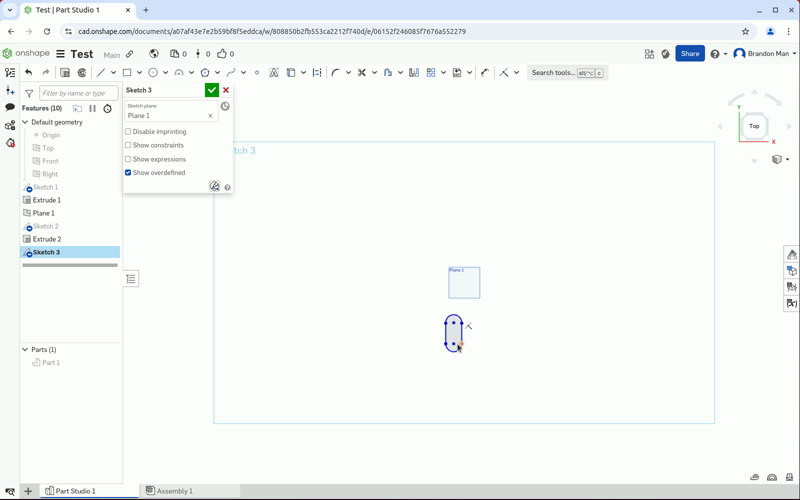
scroll(6)
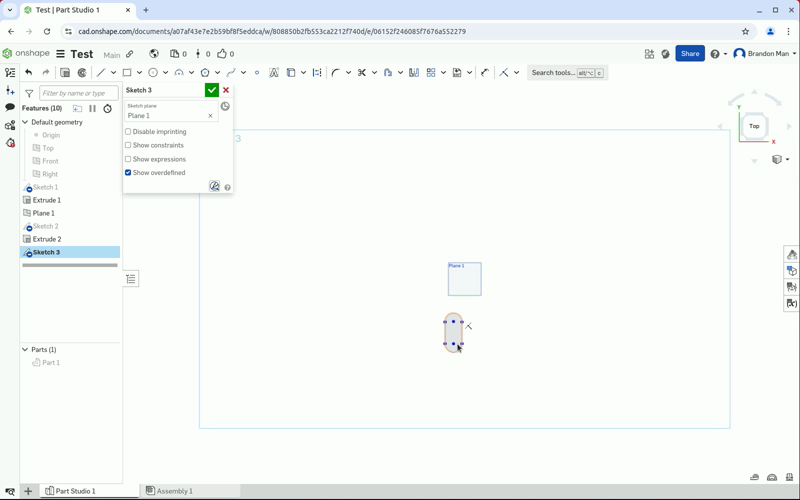
scroll(6)
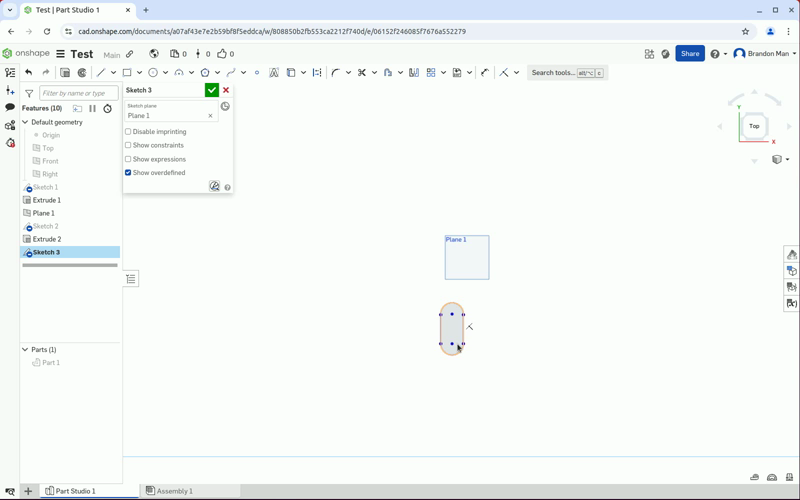
scroll(6)
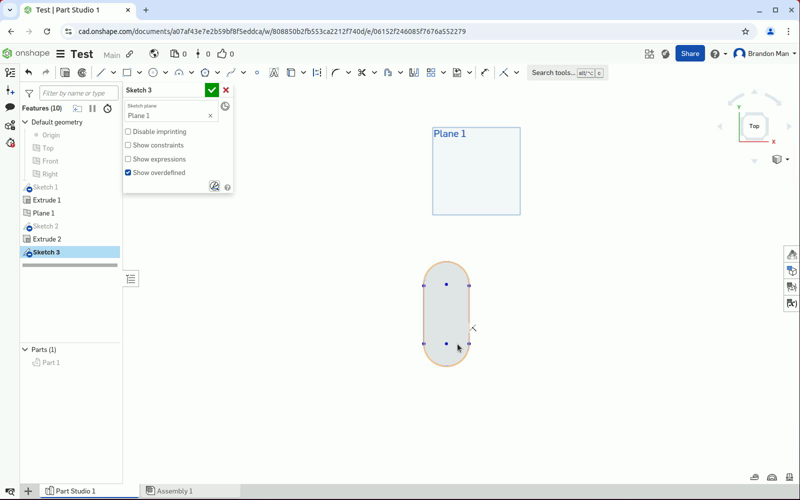
scroll(6)
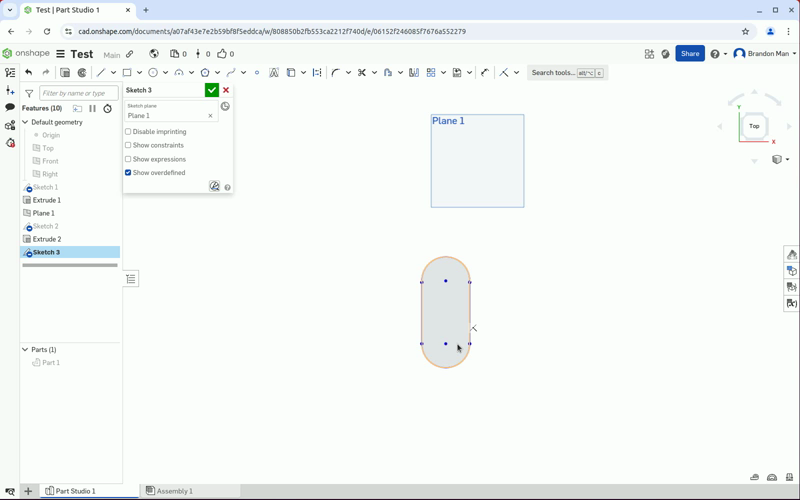
scroll(6)
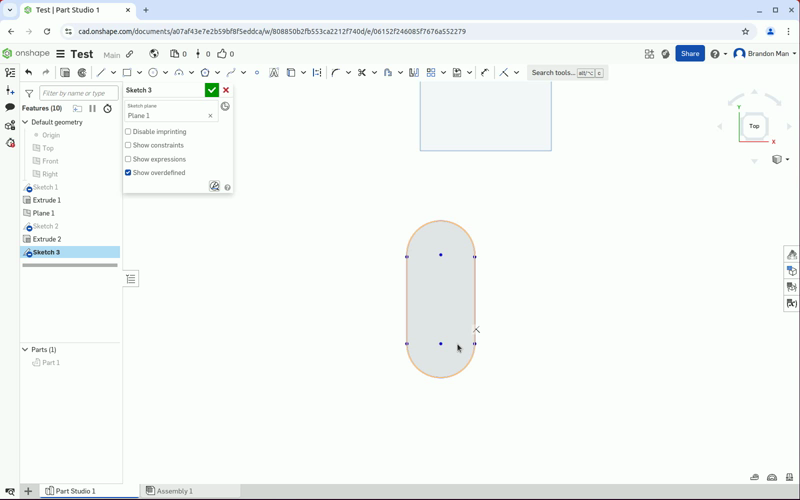
scroll(6)
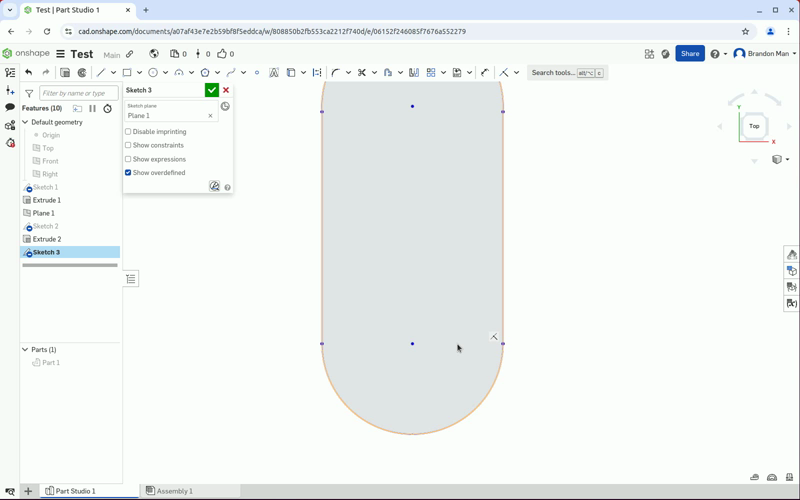
click(457, 343)
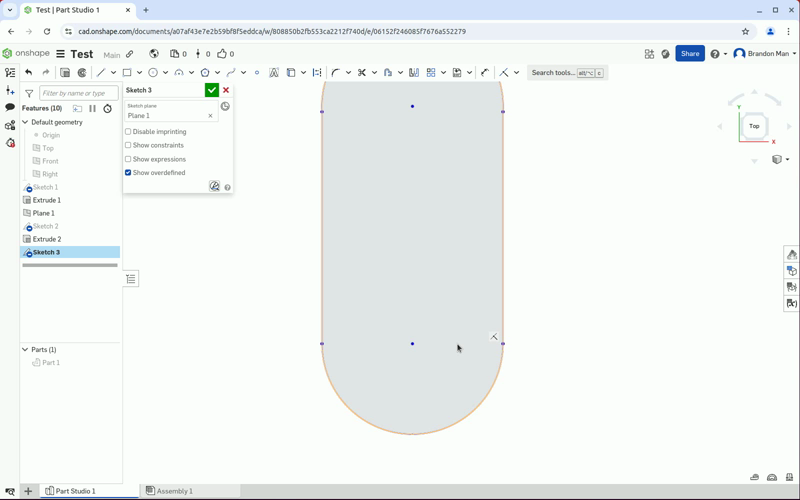
scroll(-6)
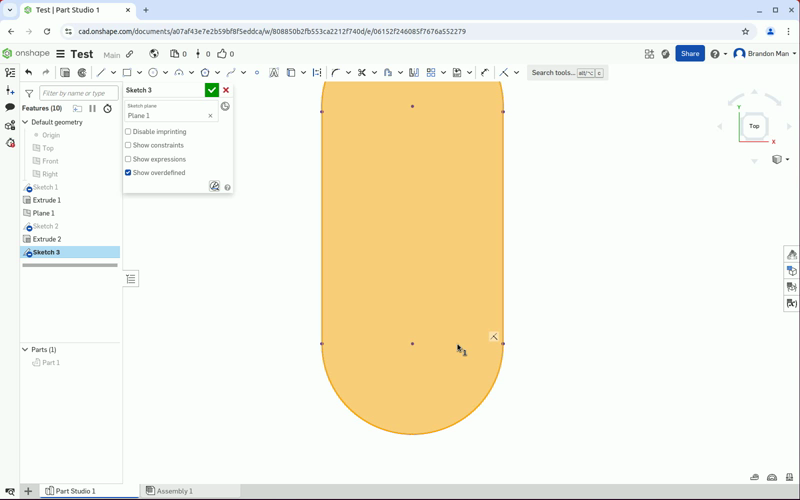
scroll(-6)
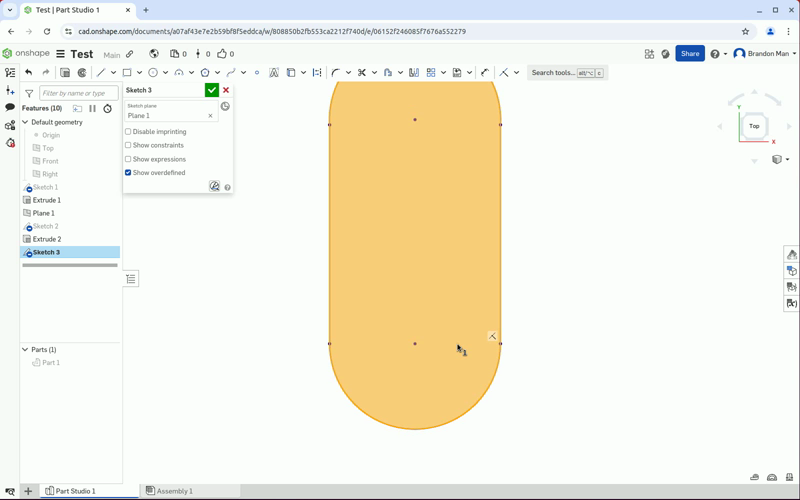
scroll(-6)
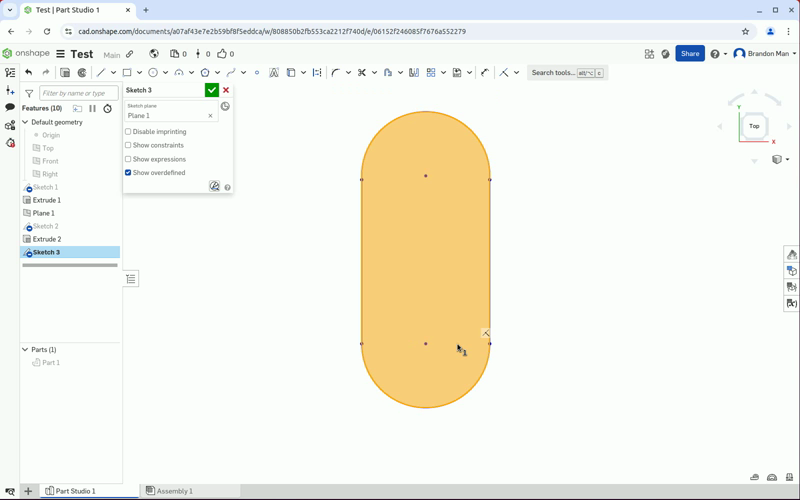
scroll(-6)
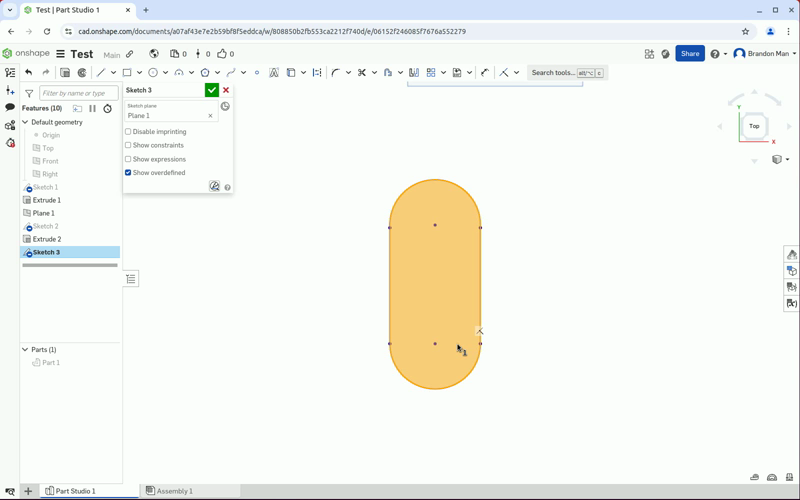
scroll(-6)
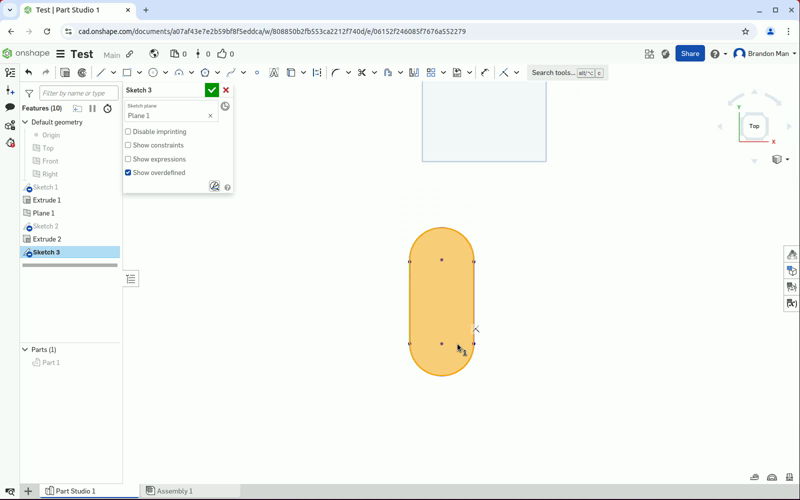
scroll(-6)
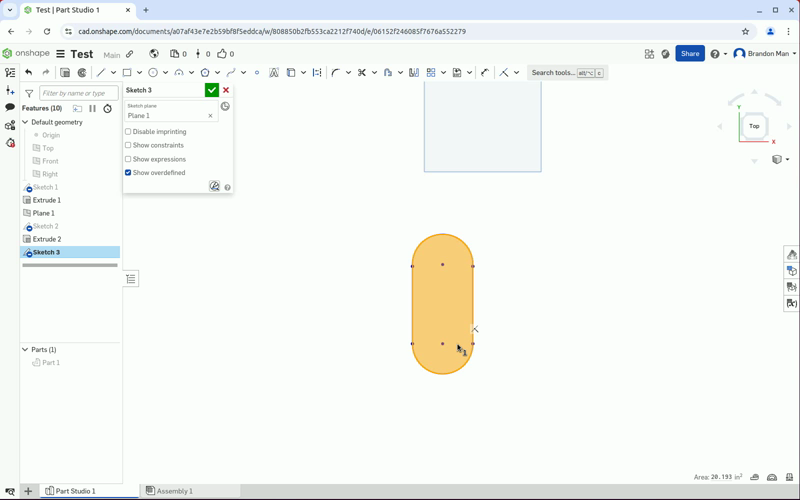
scroll(-6)
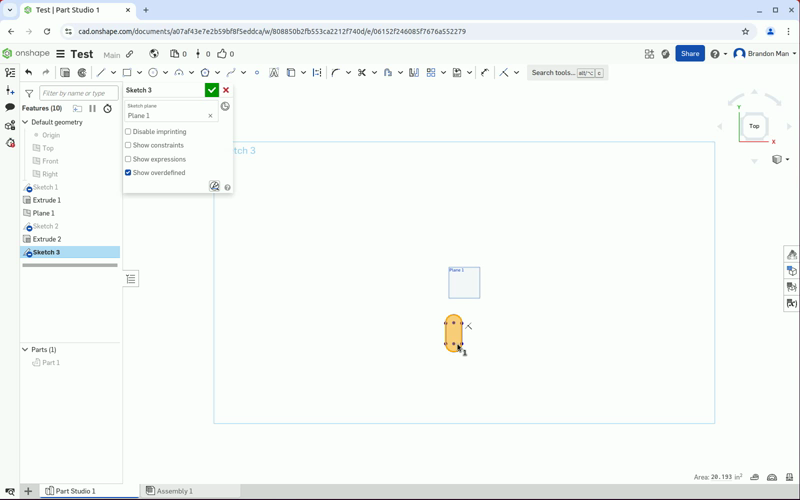
mouse_move(73, 352)
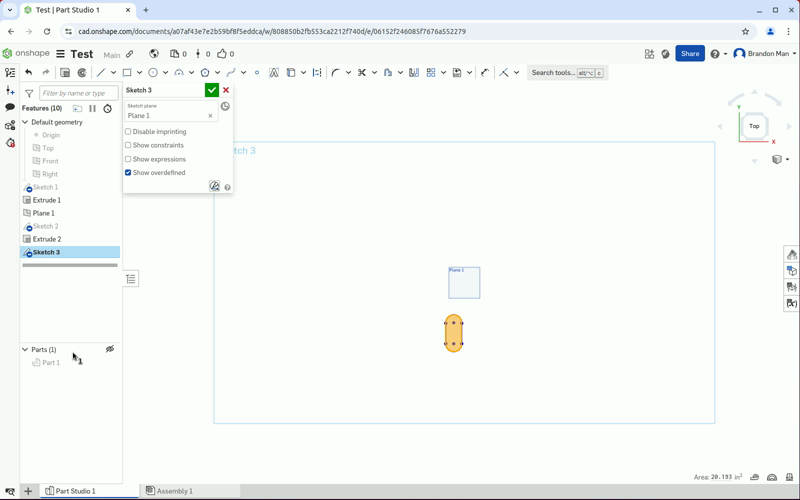
key(shift+y)
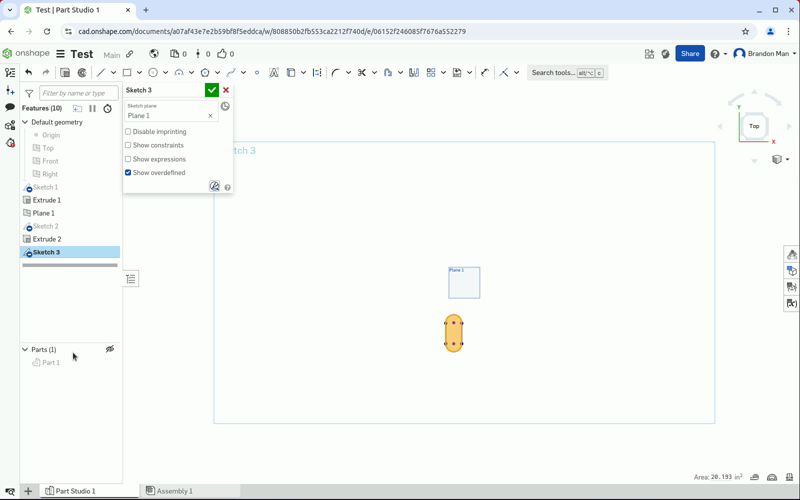
key(shift+e)
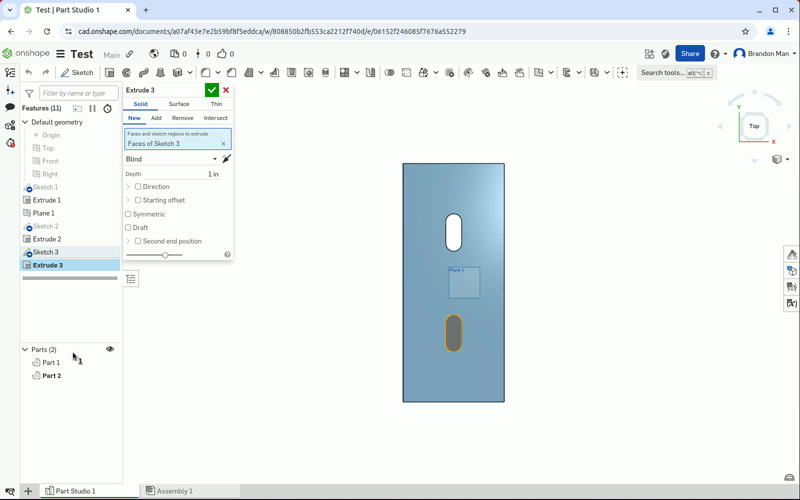
mouse_move(143, 106)
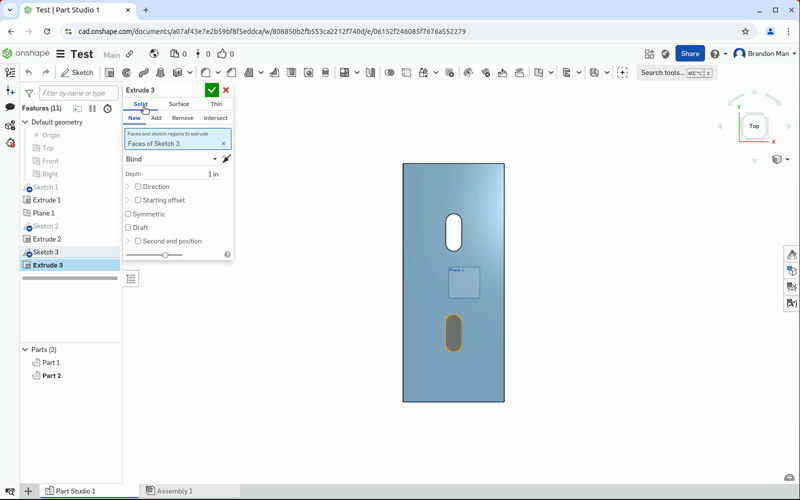
click(143, 106)
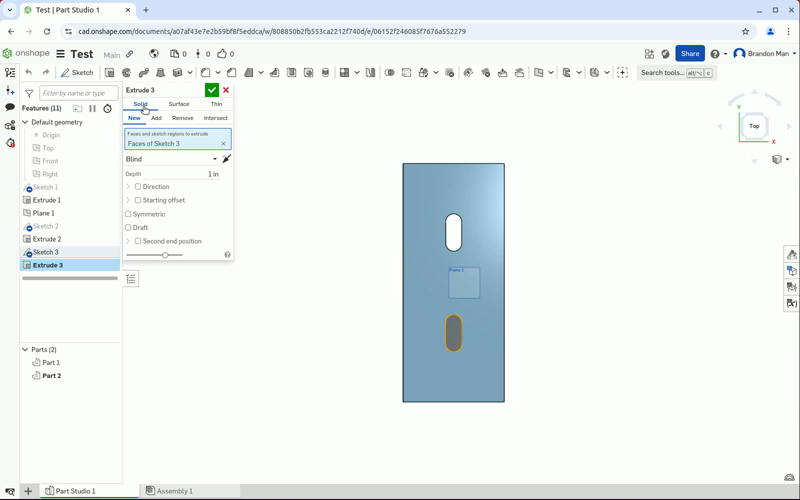
mouse_move(186, 120)
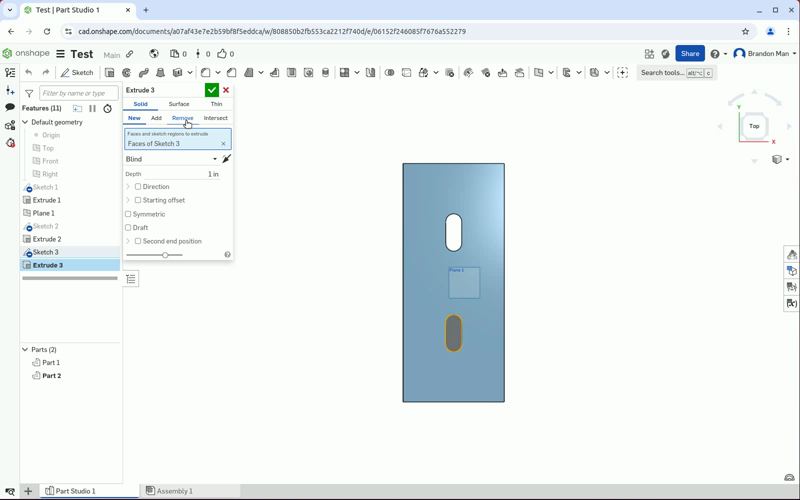
click(186, 120)
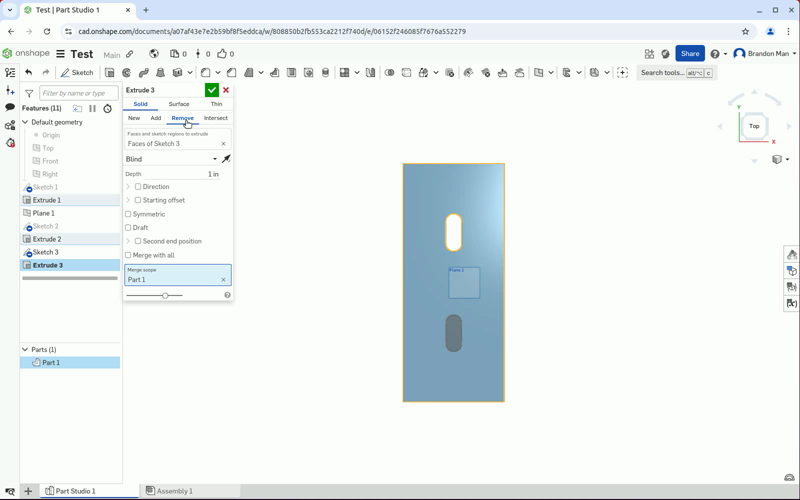
key(tab, 4)
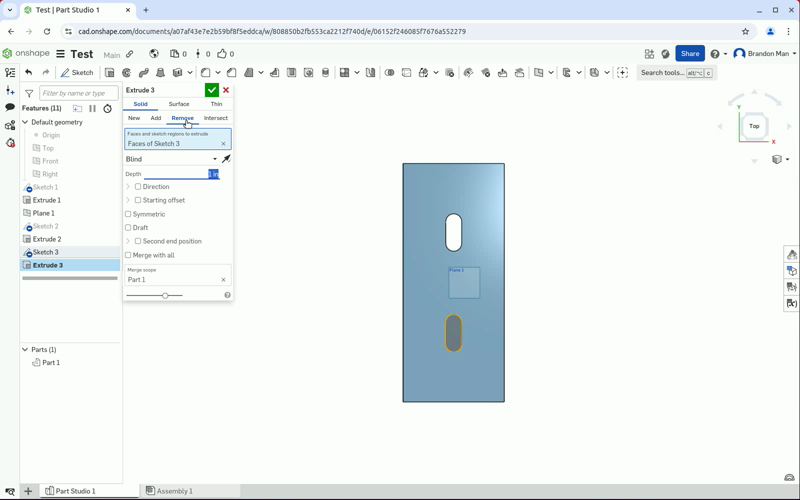
text(3.611)
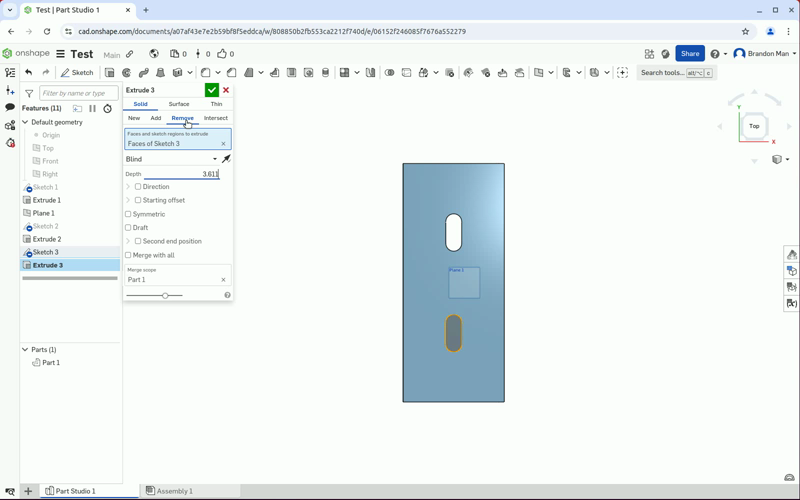
key(tab, 6)
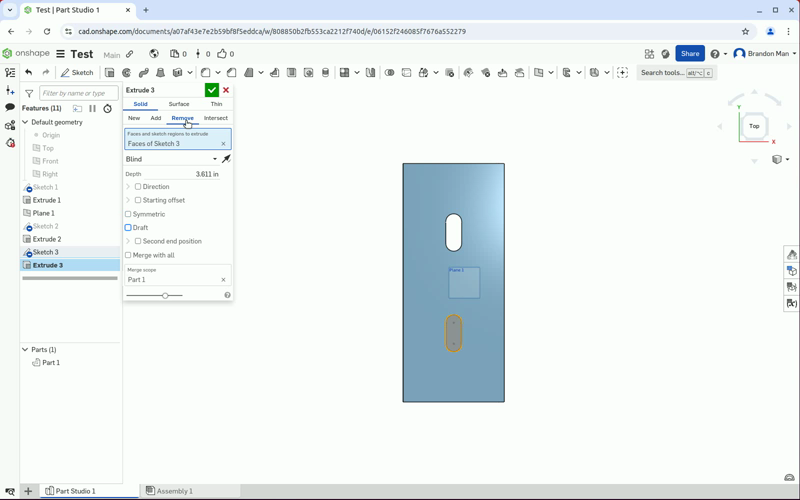
key(space)
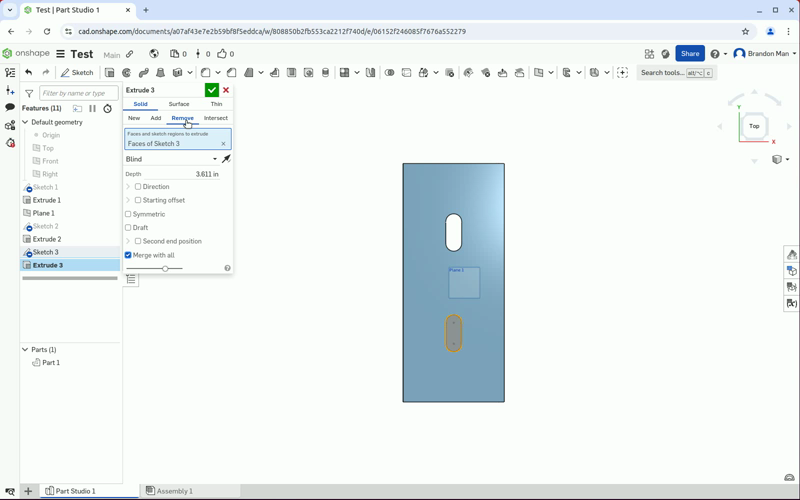
key(enter)
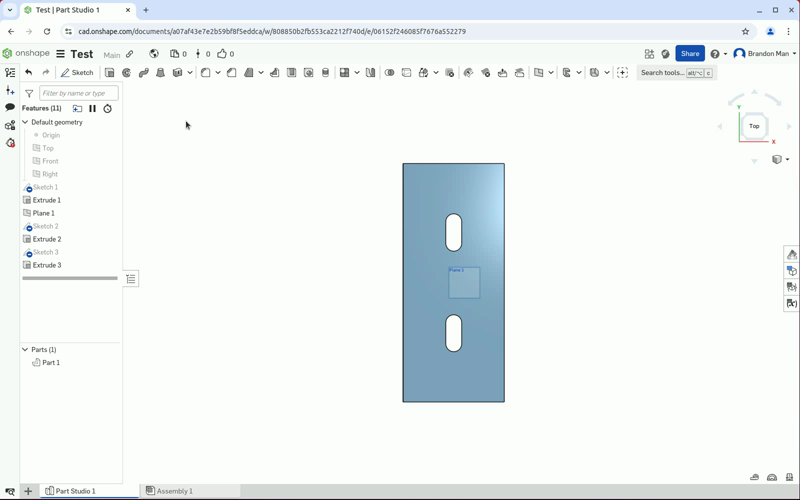
key(shift+h)
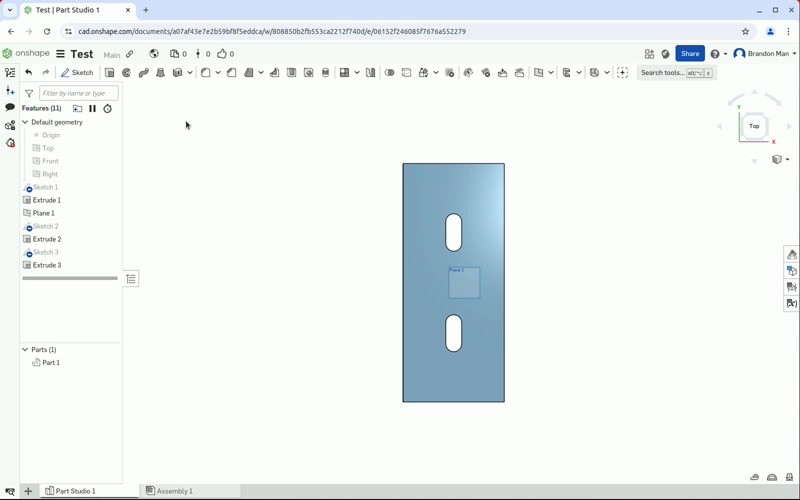
key(shift+h)
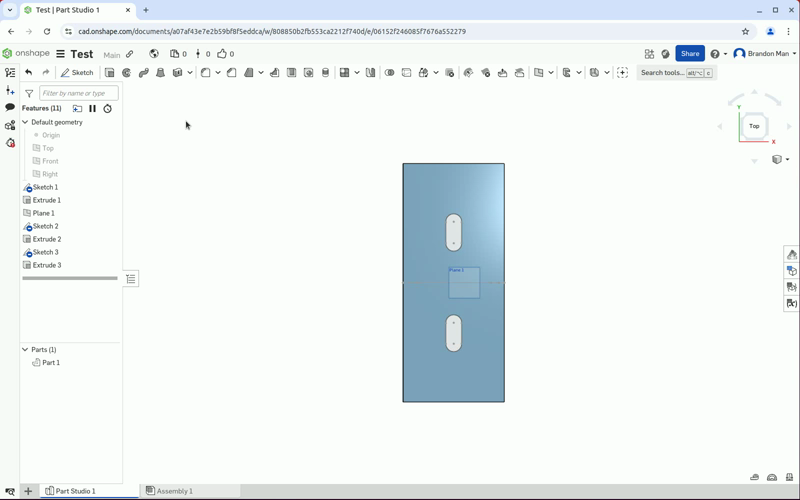
key(shift+7)
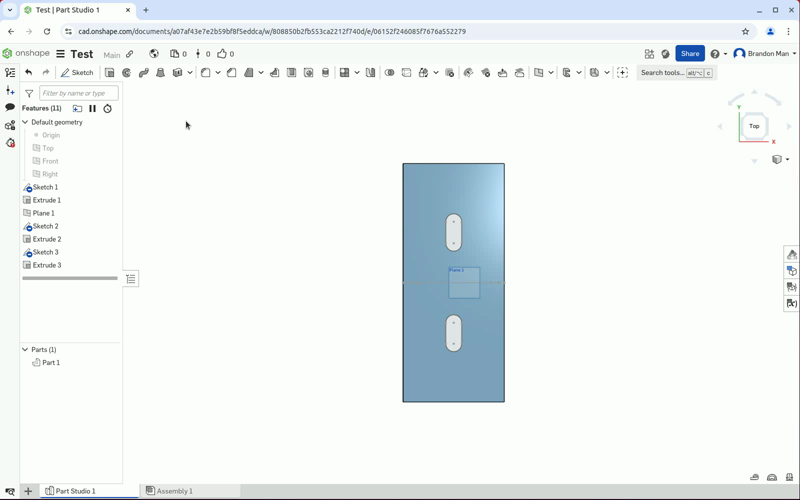
key(up, 3)
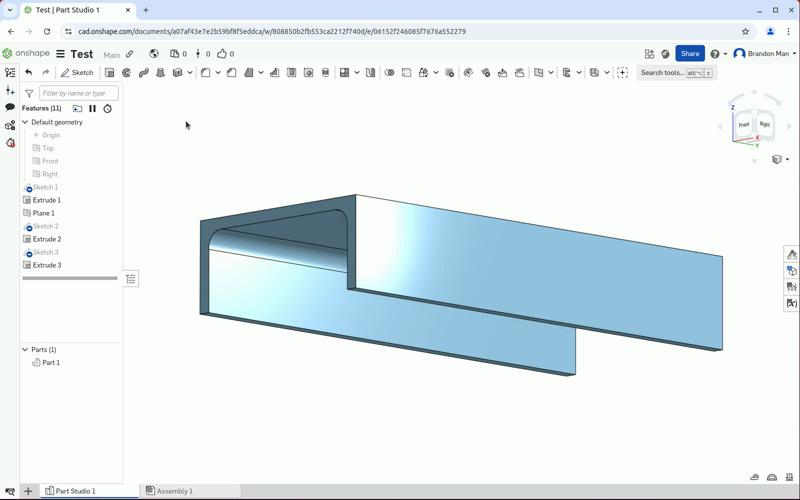
key(left, 3)
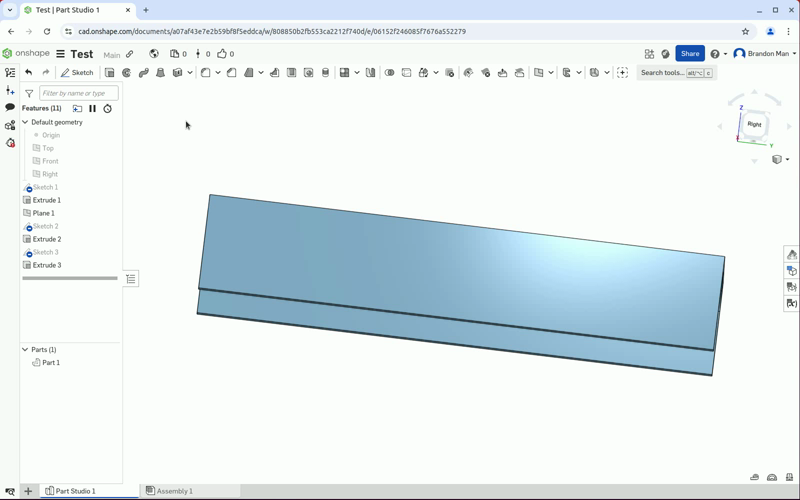
key(right, 3)
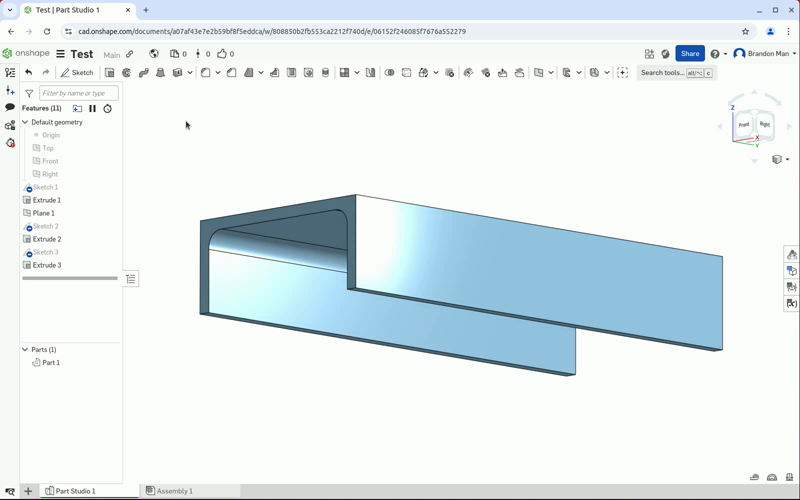
key(down, 3)
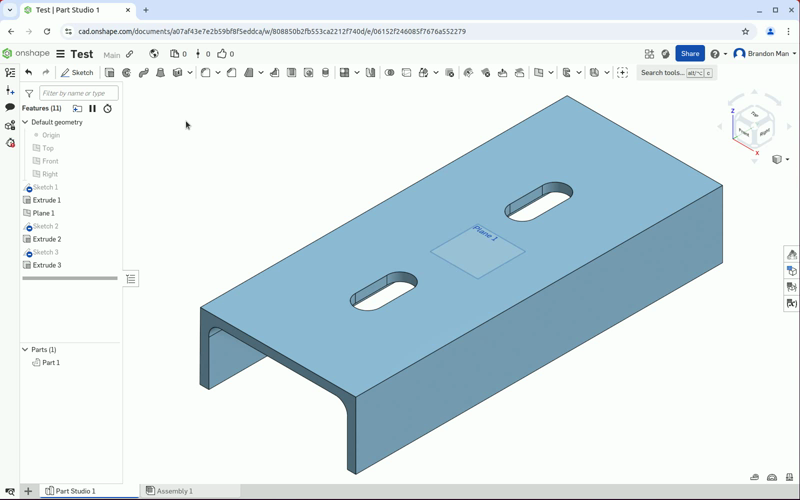
mouse_move(73, 189)
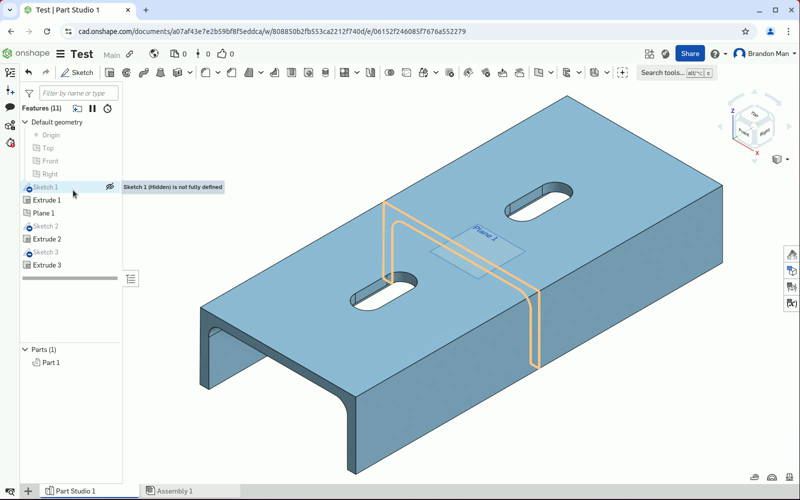
click(73, 189)